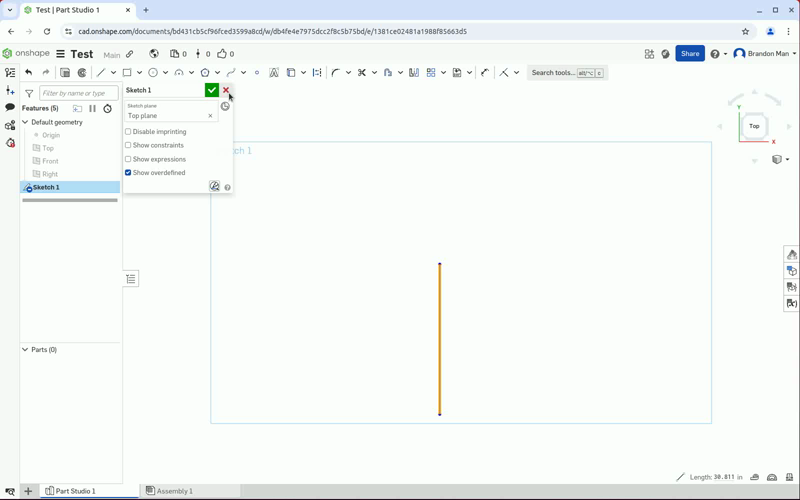
key(shift+h)
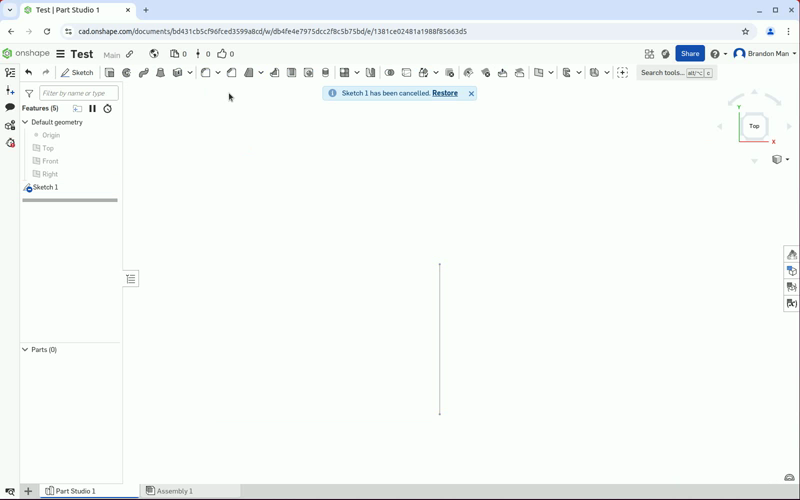
key(shift+s)
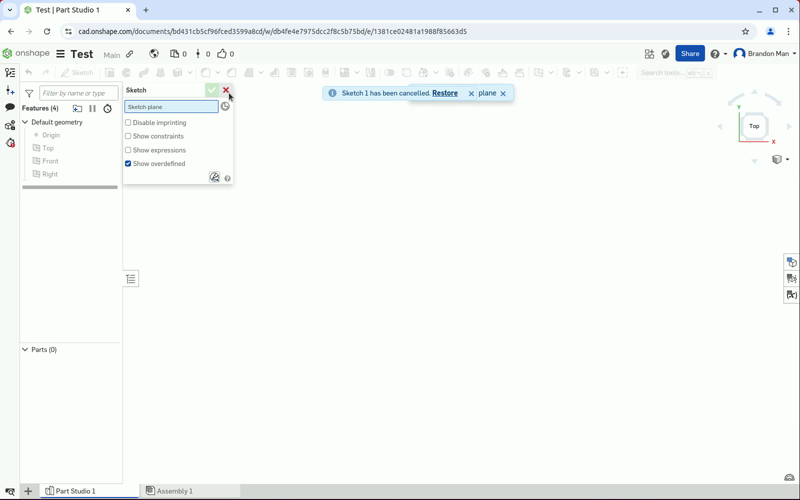
mouse_move(73, 150)
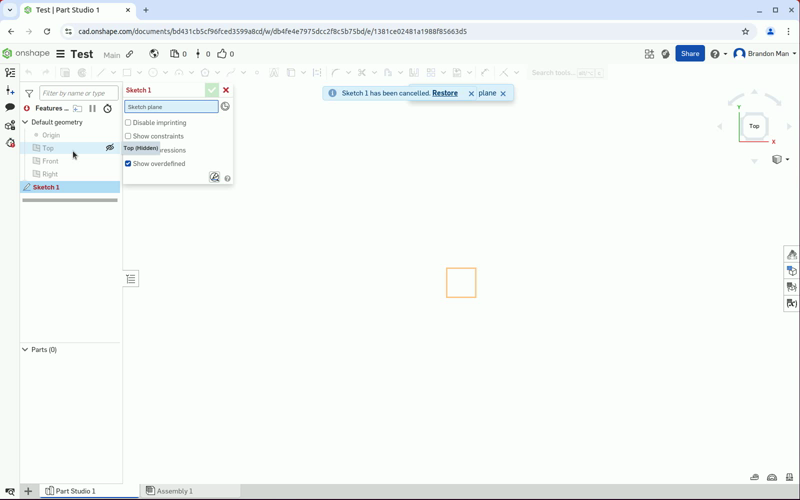
click(73, 150)
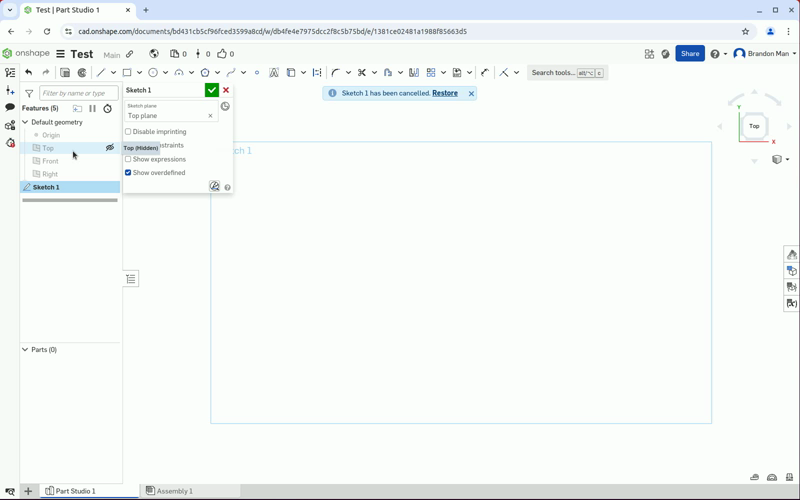
mouse_move(73, 352)
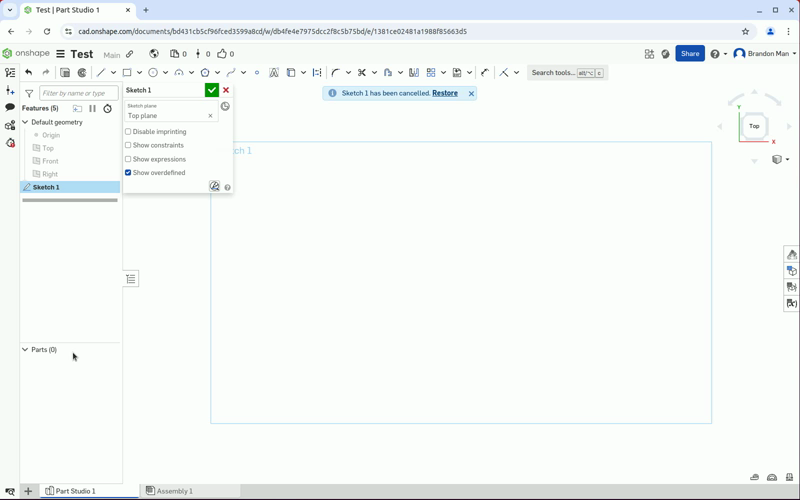
key(y)
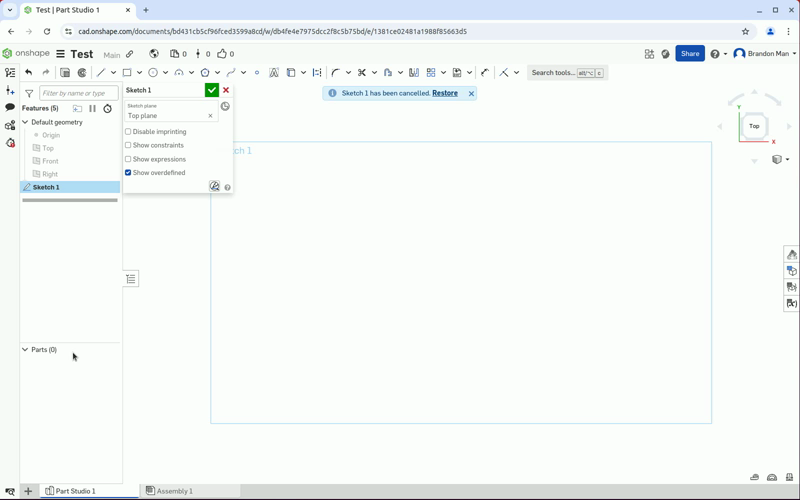
key(l)
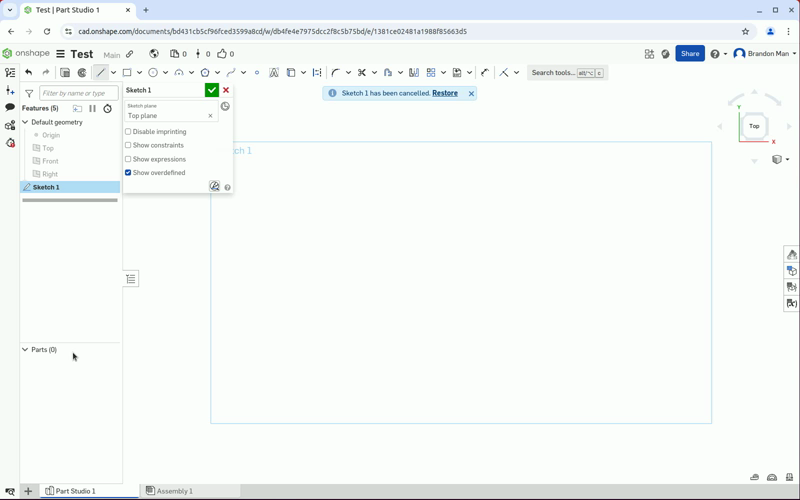
key_down(shift)
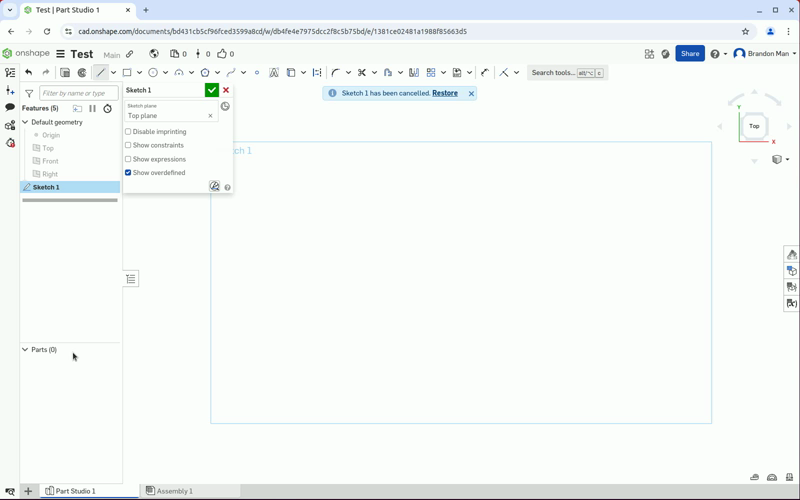
mouse_move(375, 347)
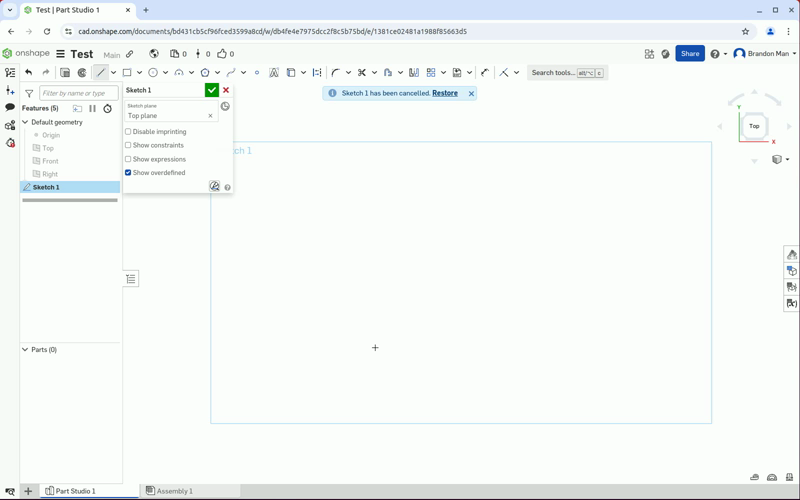
click(375, 347)
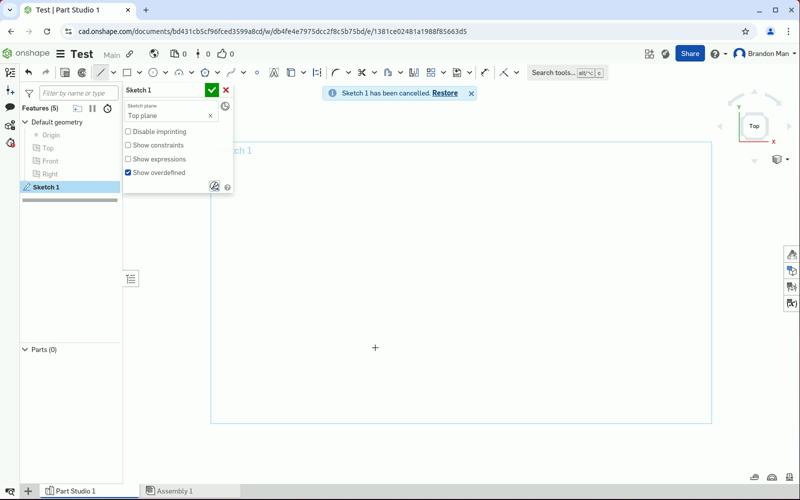
key_up(shift)
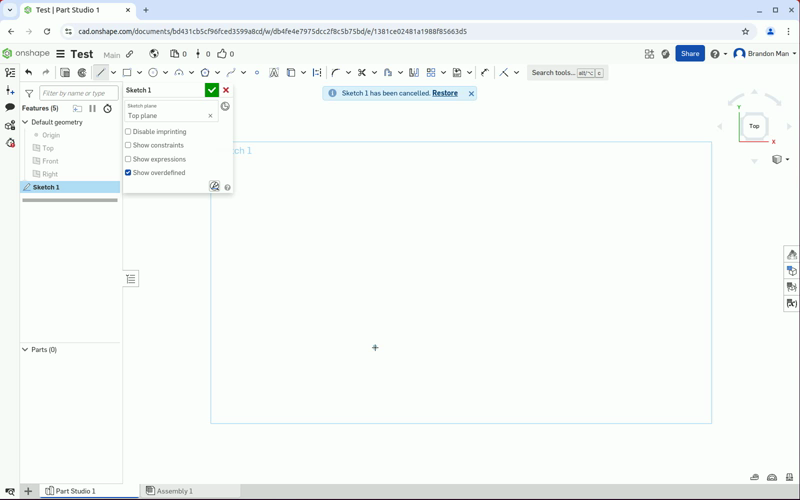
key_down(shift)
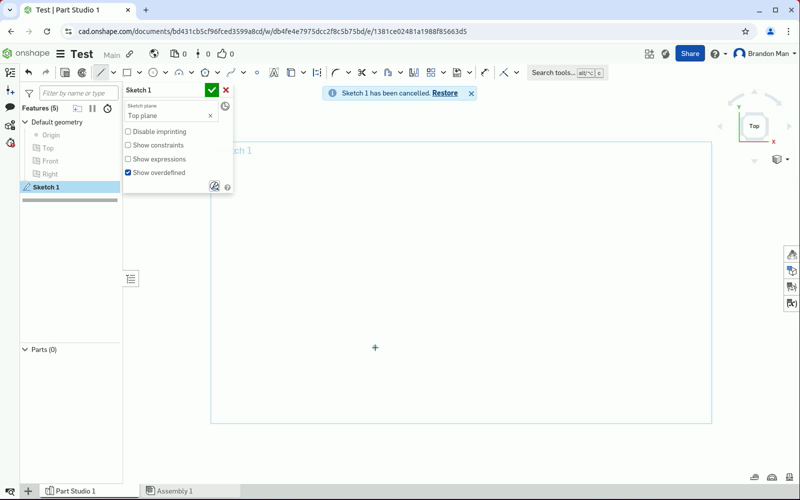
mouse_move(548, 347)
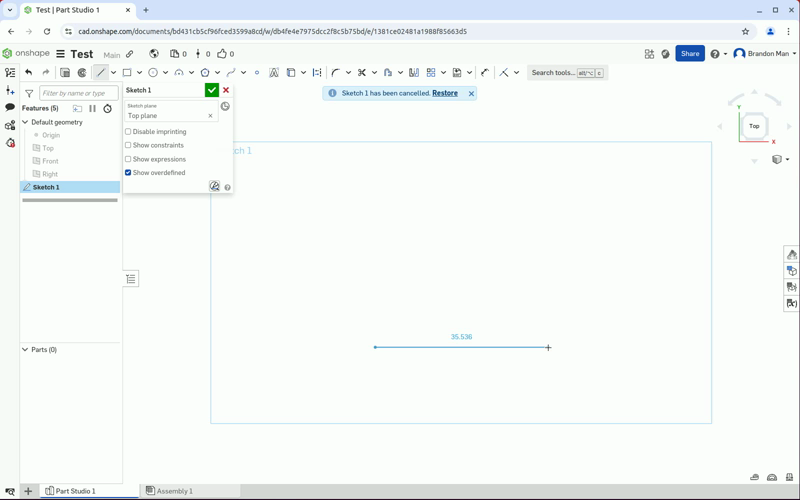
click(548, 347)
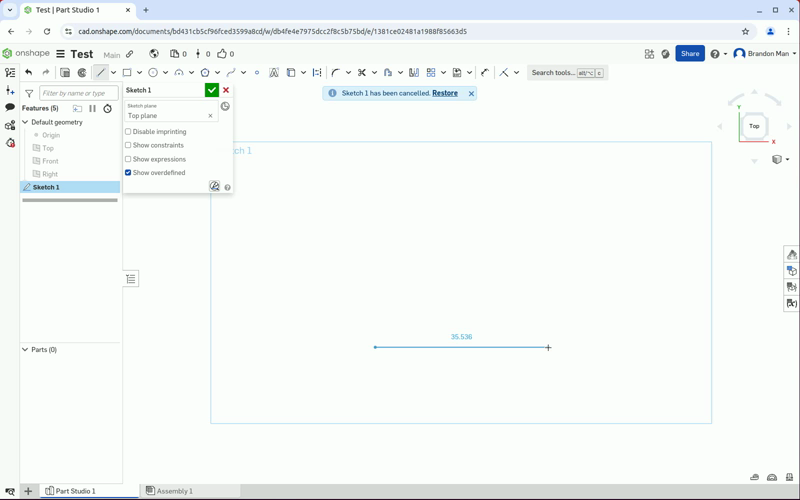
key_up(shift)
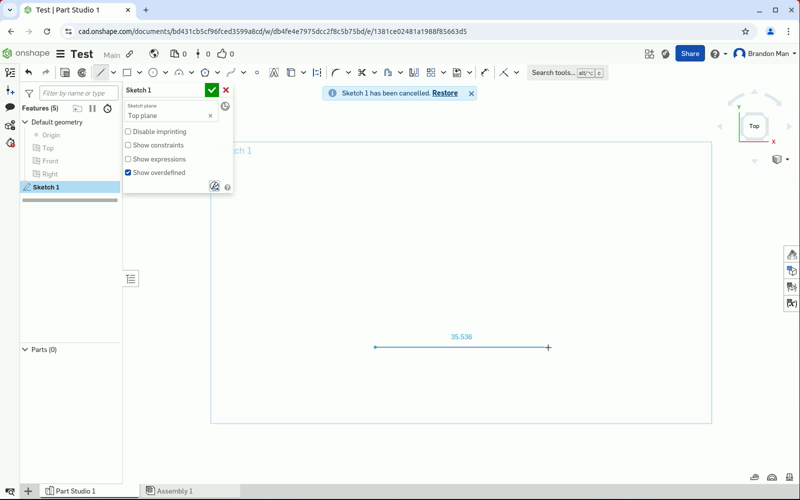
key_down(shift)
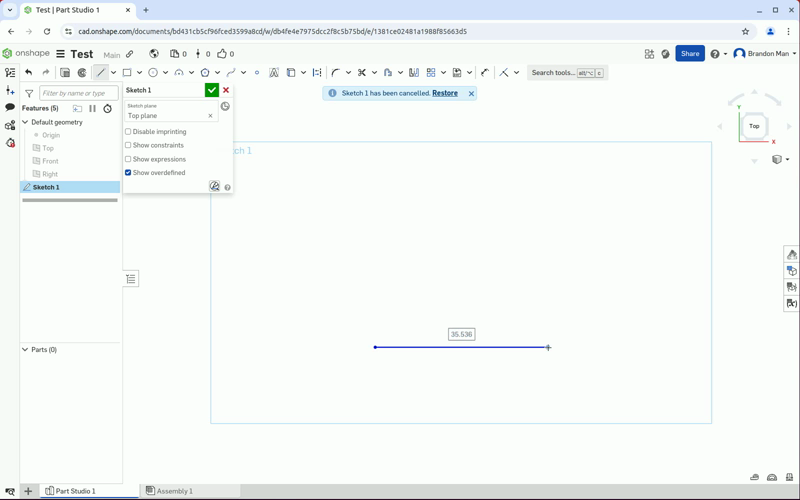
mouse_move(548, 207)
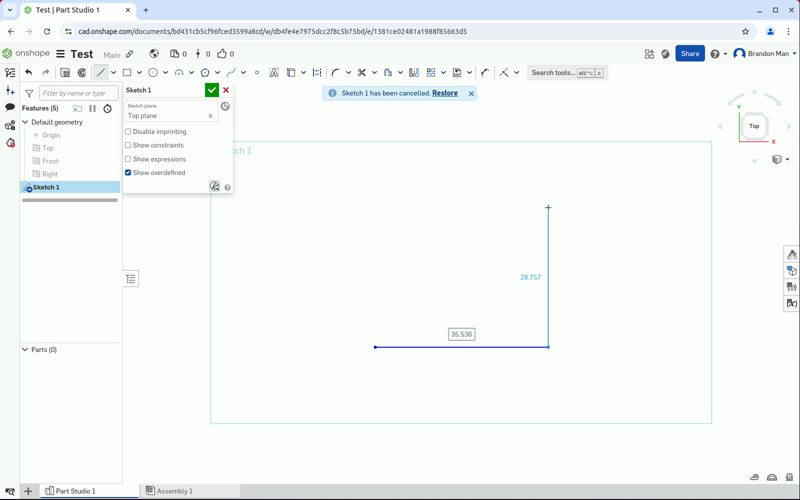
click(548, 207)
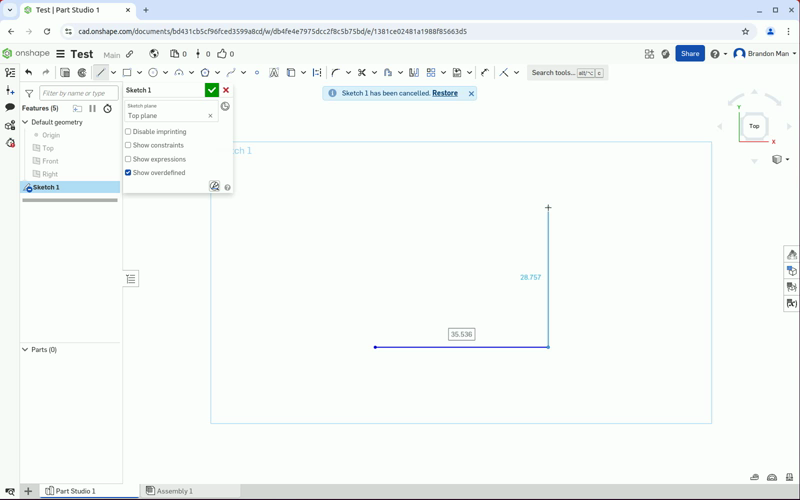
key_up(shift)
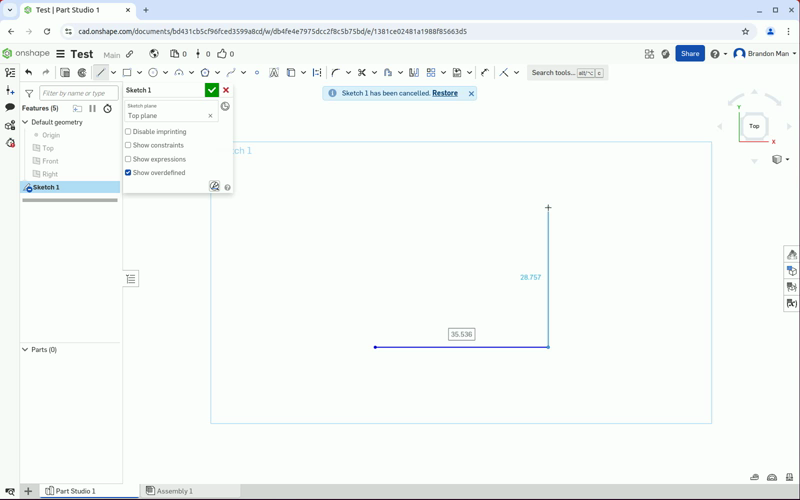
key_down(shift)
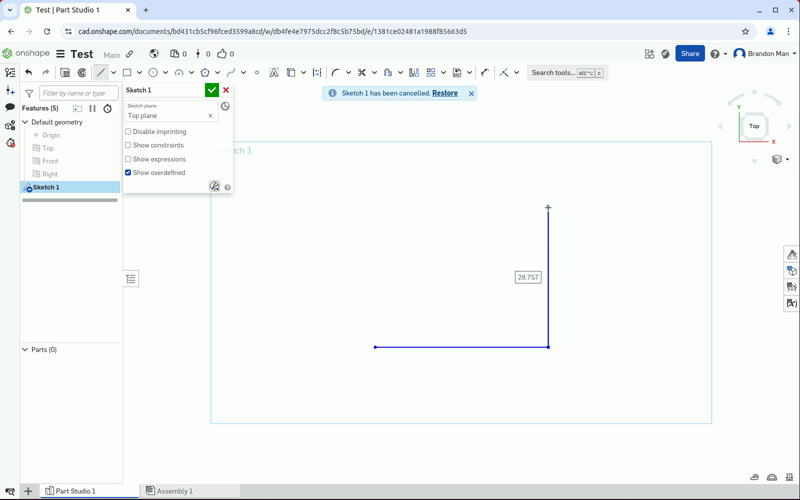
mouse_move(375, 207)
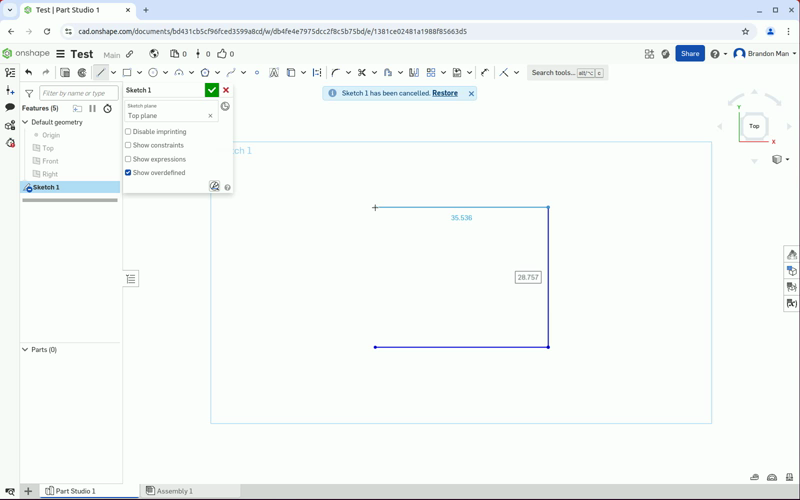
click(375, 207)
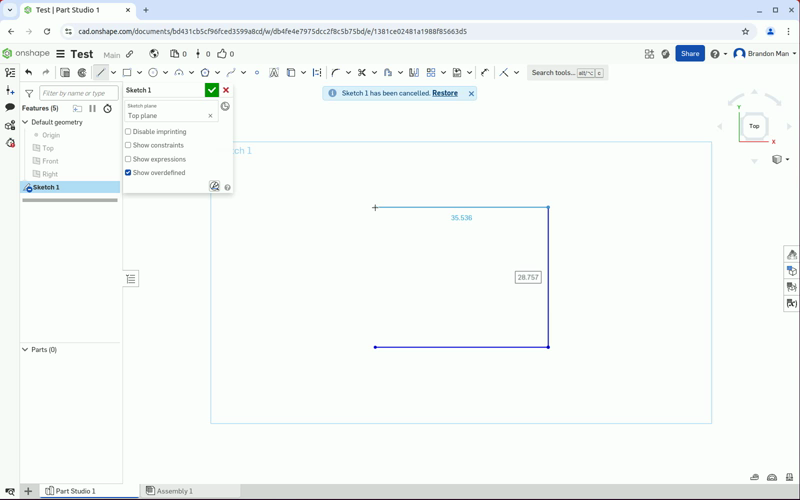
key_up(shift)
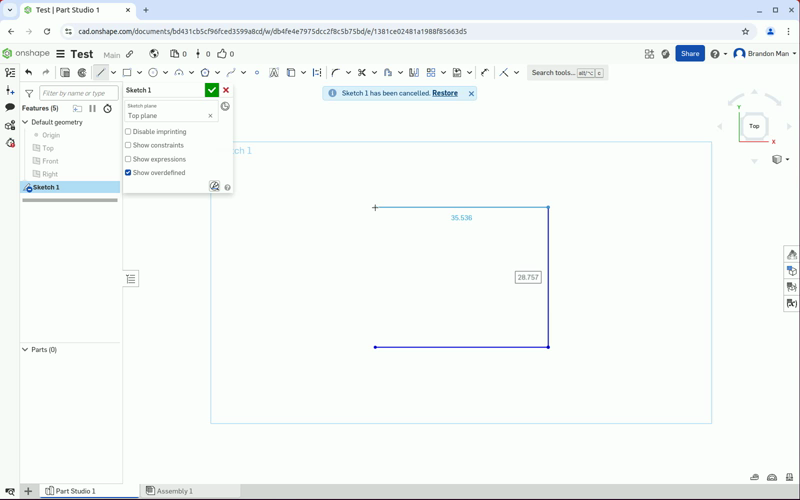
key_down(shift)
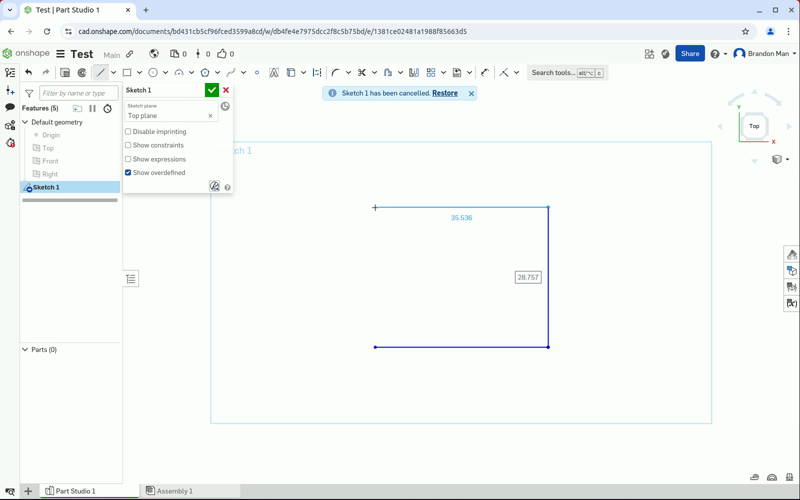
mouse_move(375, 347)
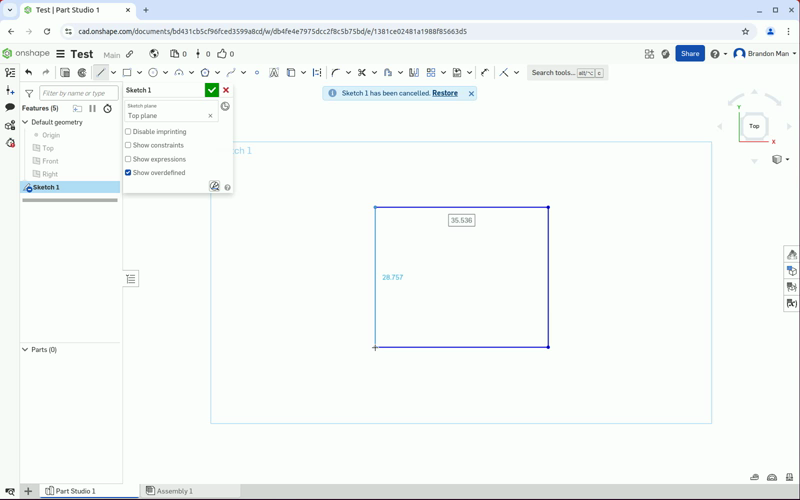
key_up(shift)
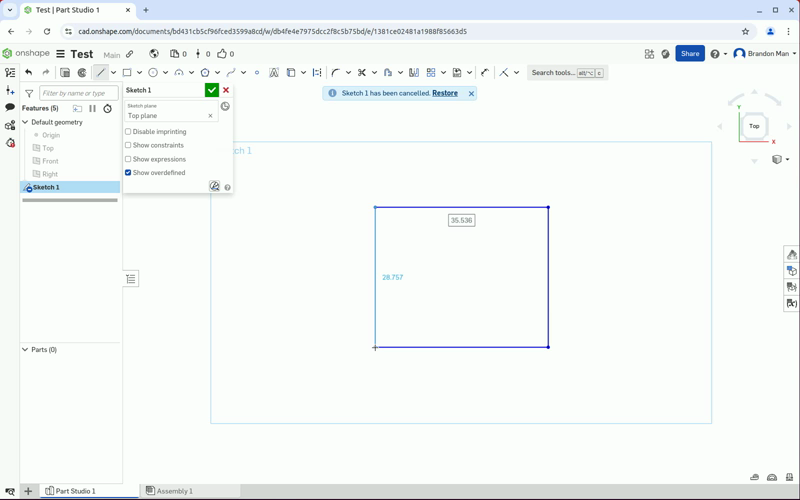
click(375, 347)
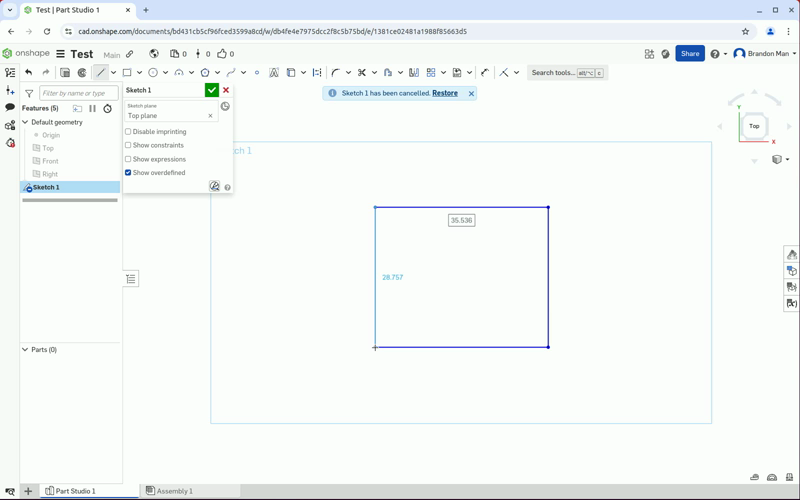
key(esc)
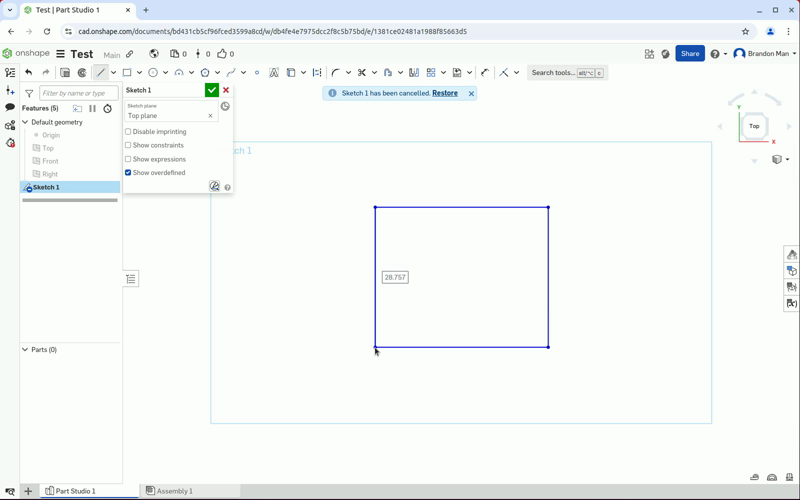
mouse_move(459, 248)
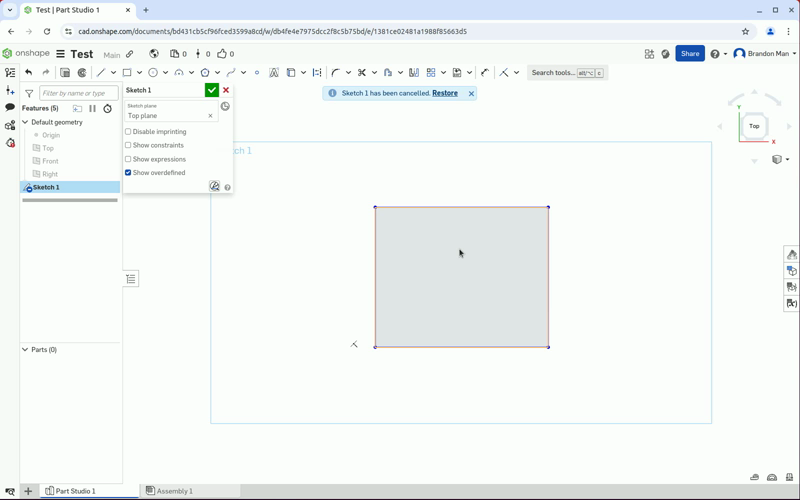
click(459, 248)
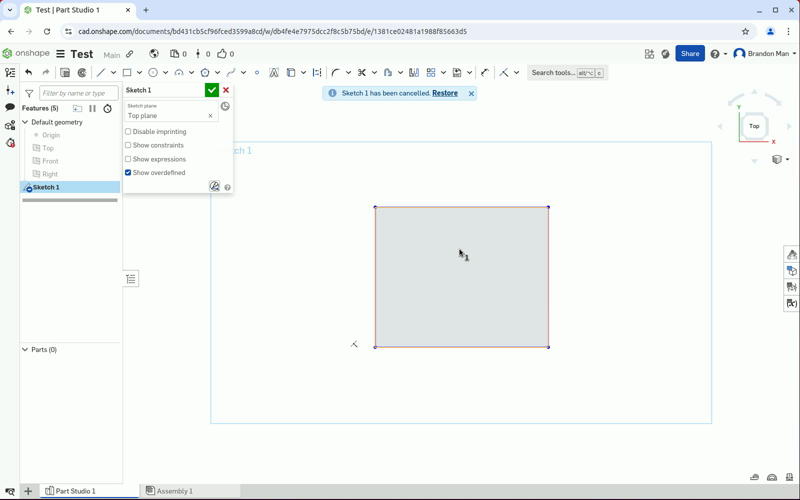
mouse_move(73, 352)
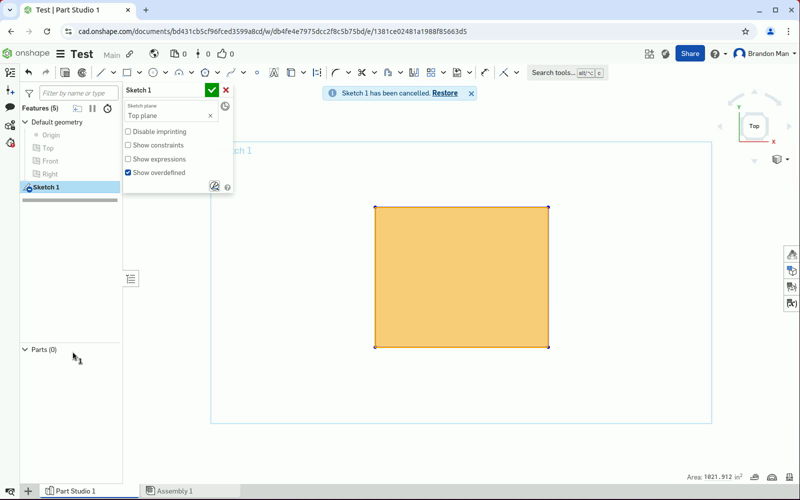
key(shift+y)
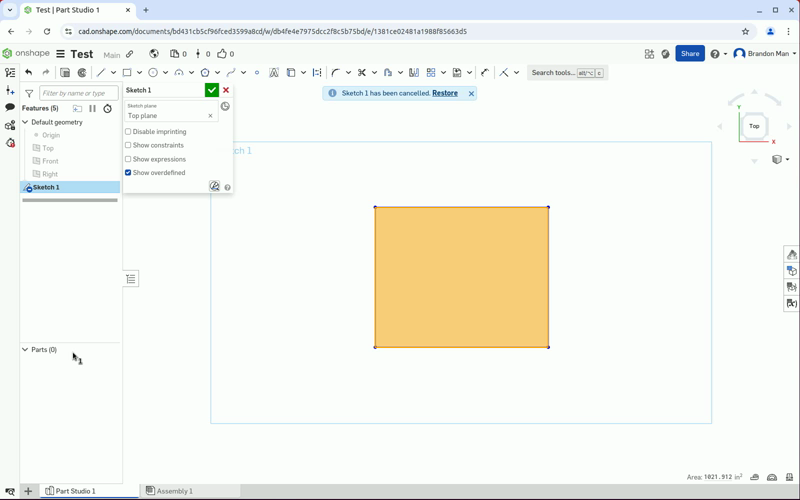
key(shift+e)
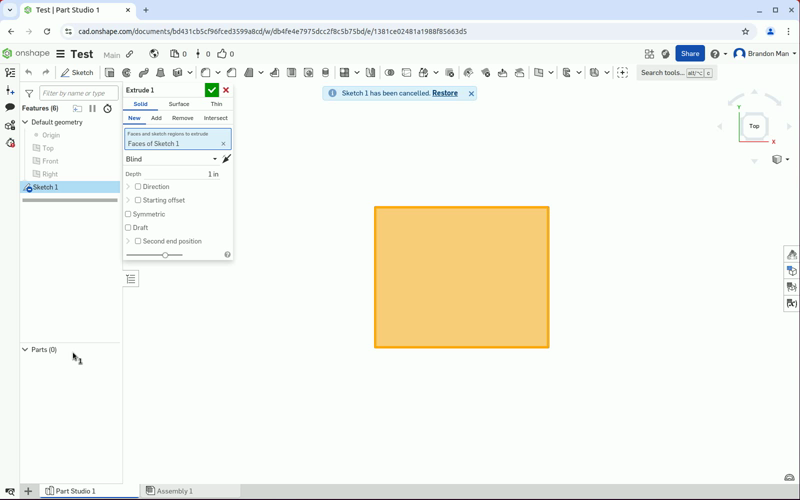
mouse_move(143, 106)
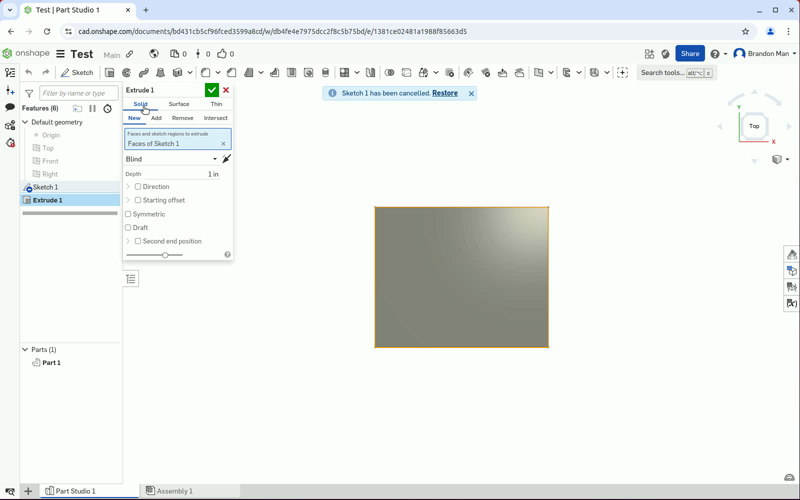
click(143, 106)
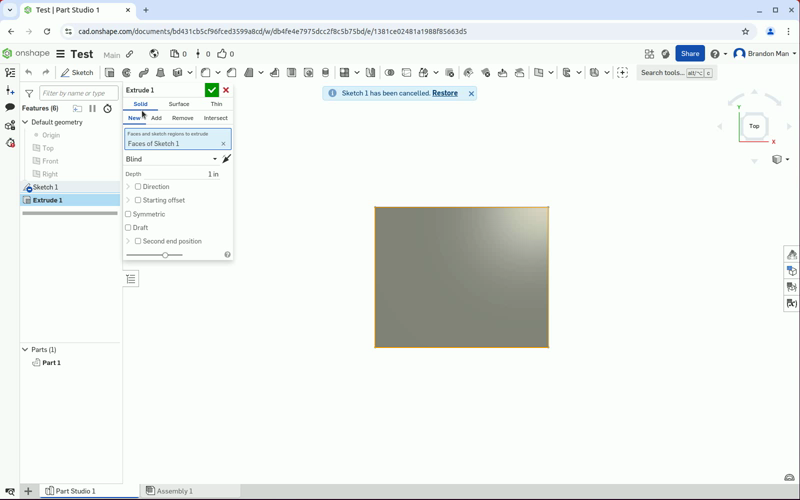
mouse_move(137, 120)
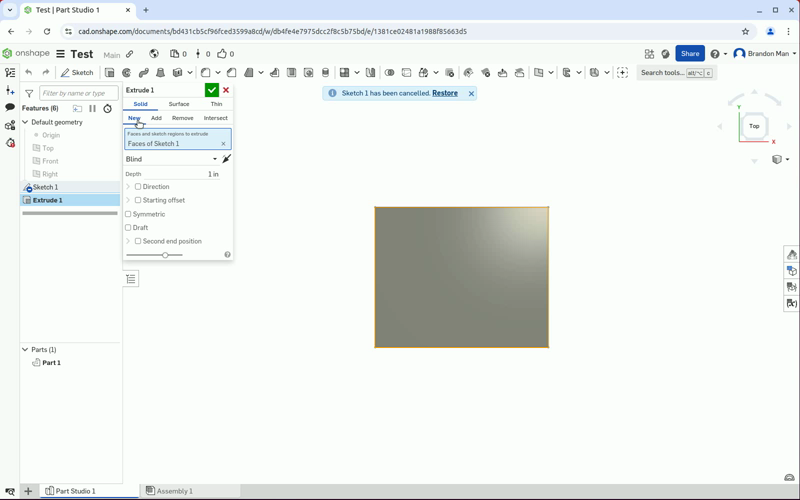
click(137, 120)
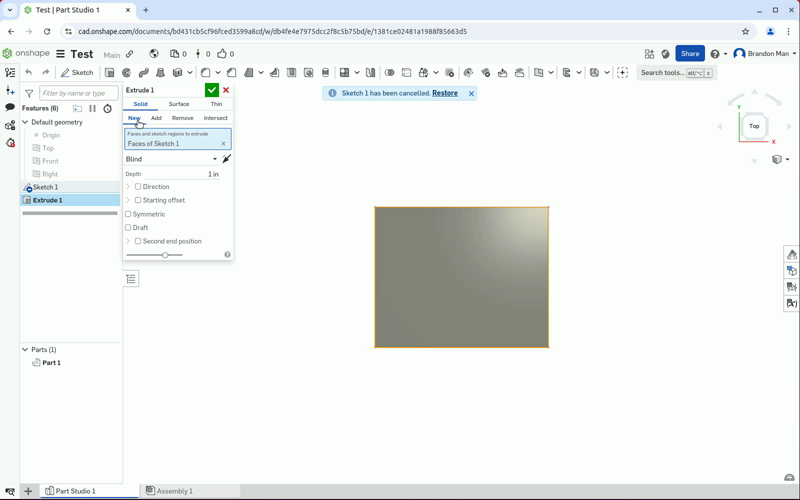
key(tab, 4)
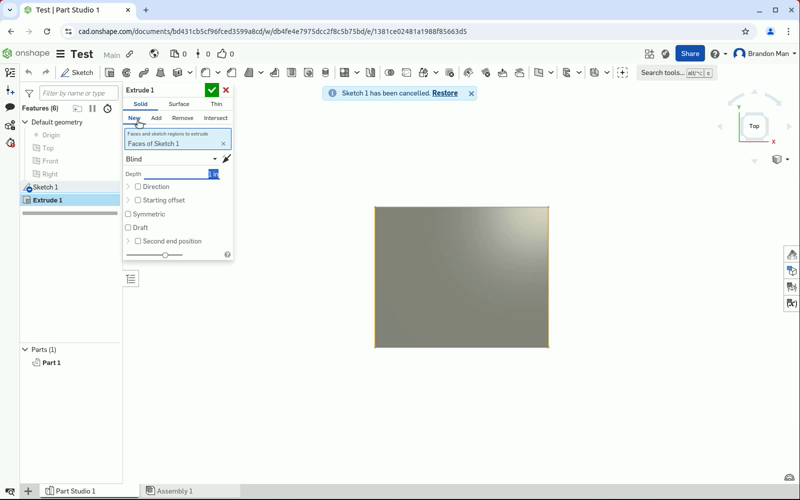
text(4.092)
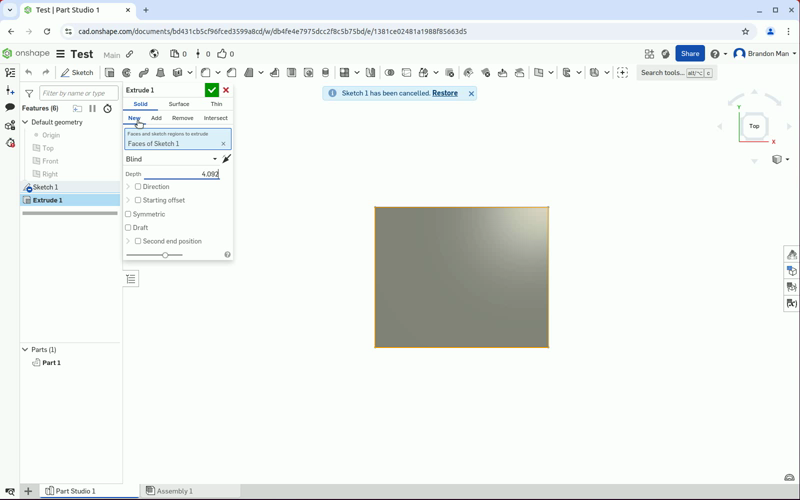
key(enter)
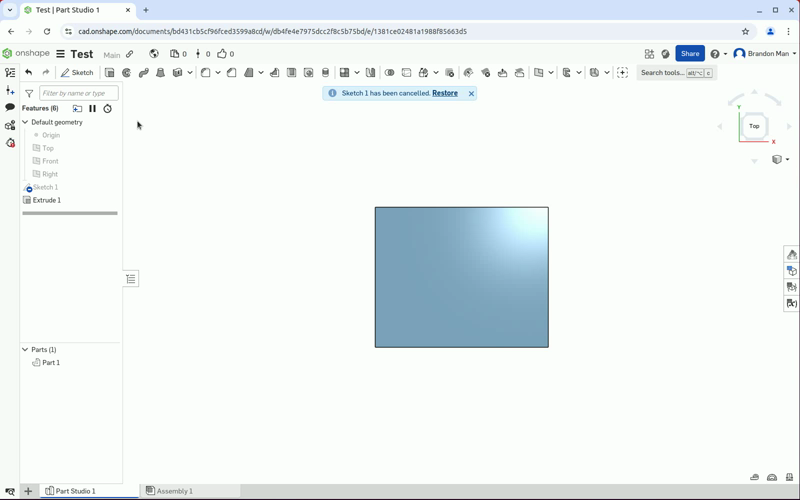
key(shift+h)
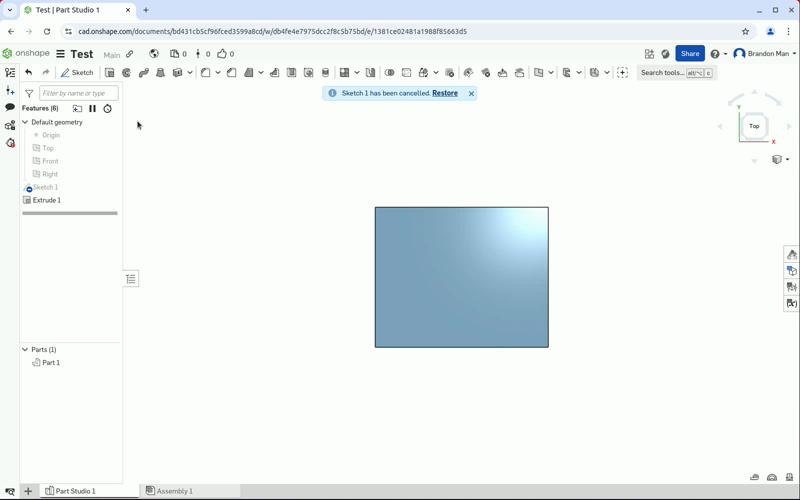
key(shift+h)
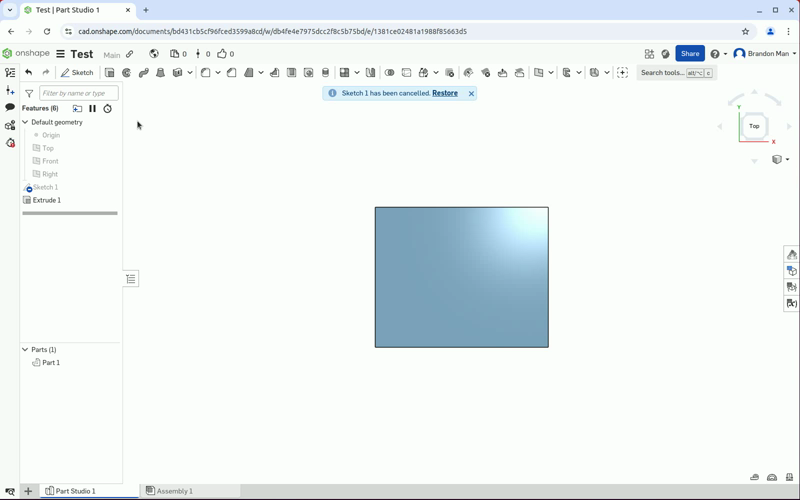
mouse_move(73, 189)
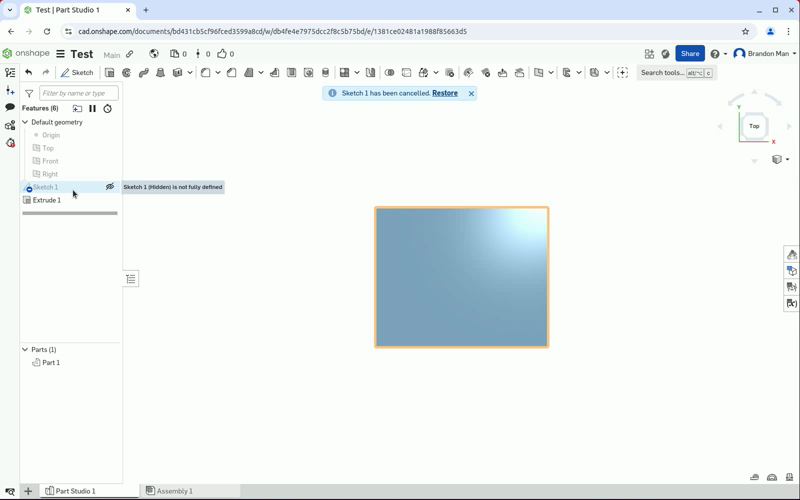
click(73, 189)
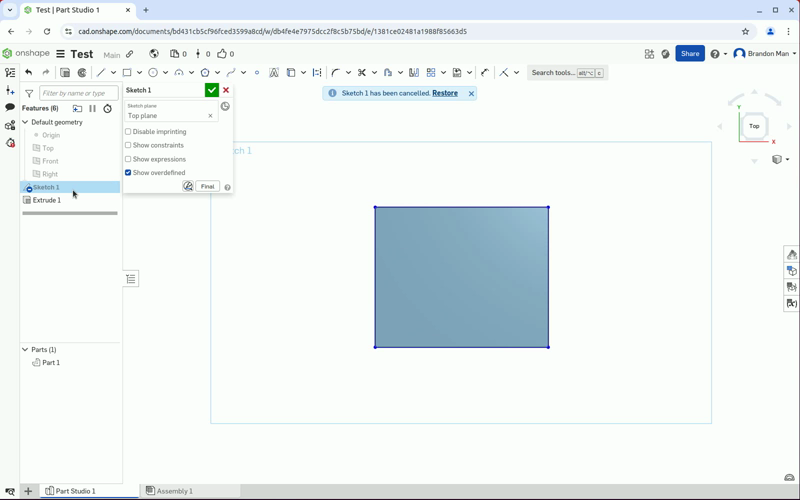
mouse_move(229, 92)
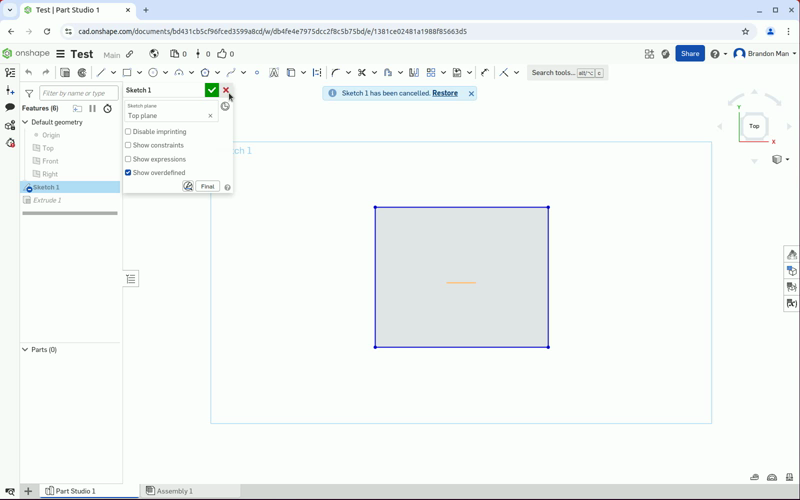
click(229, 92)
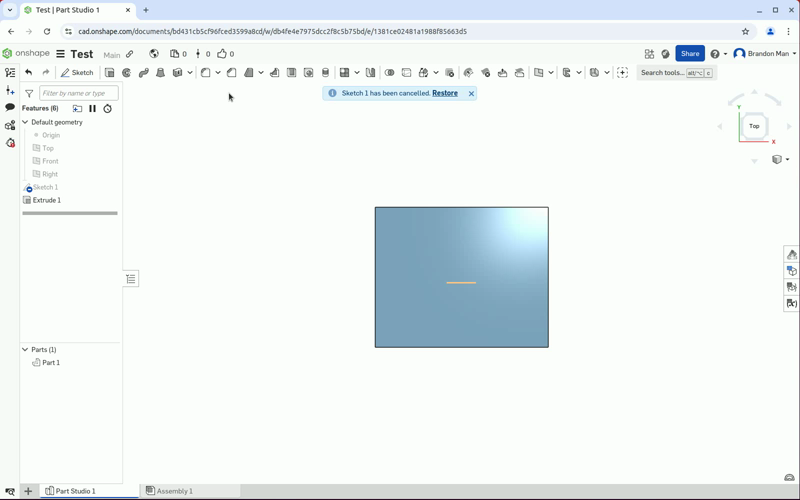
mouse_move(541, 75)
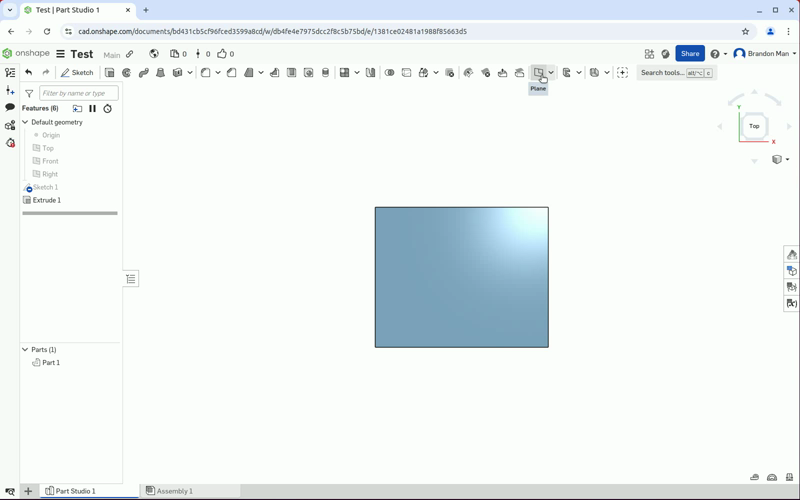
click(541, 75)
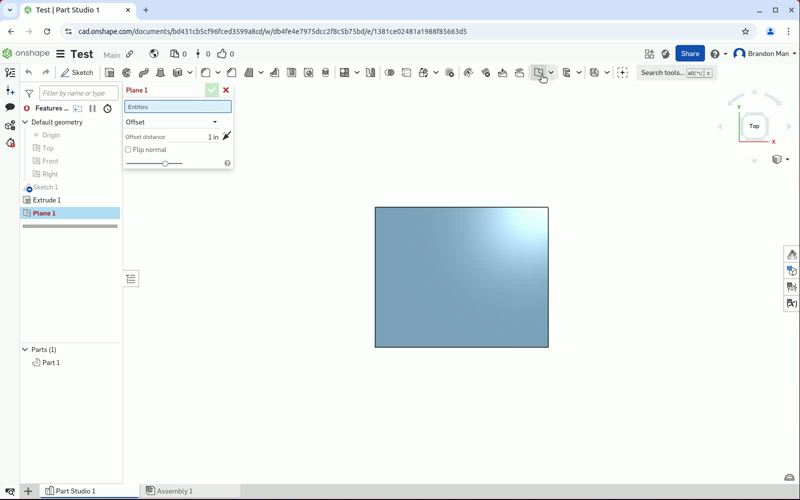
mouse_move(73, 150)
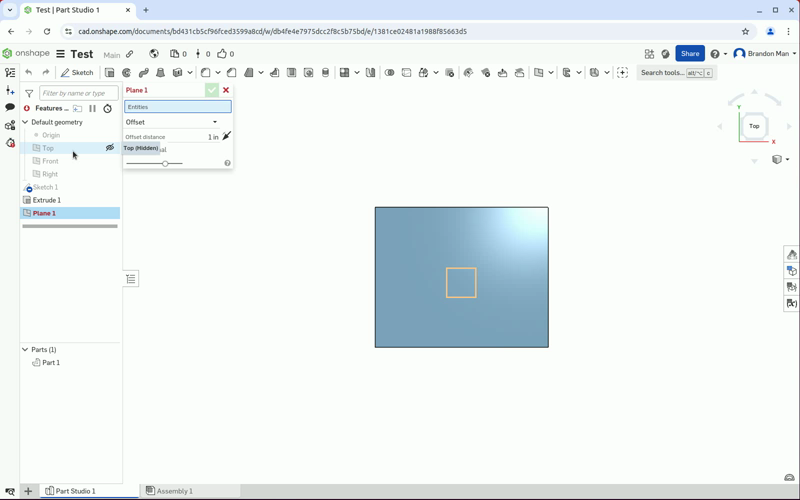
click(73, 150)
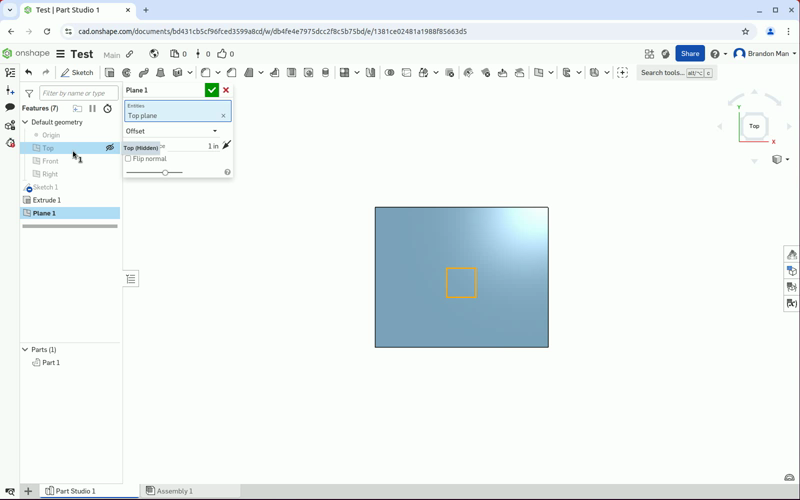
key(tab, 2)
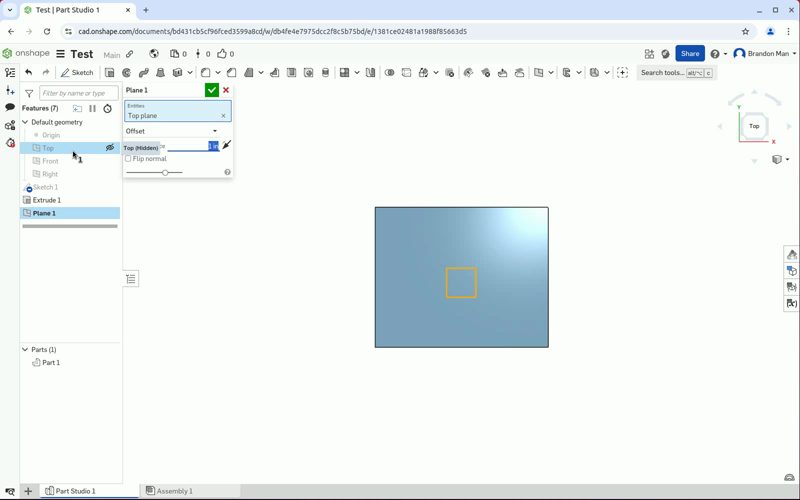
text(4.098)
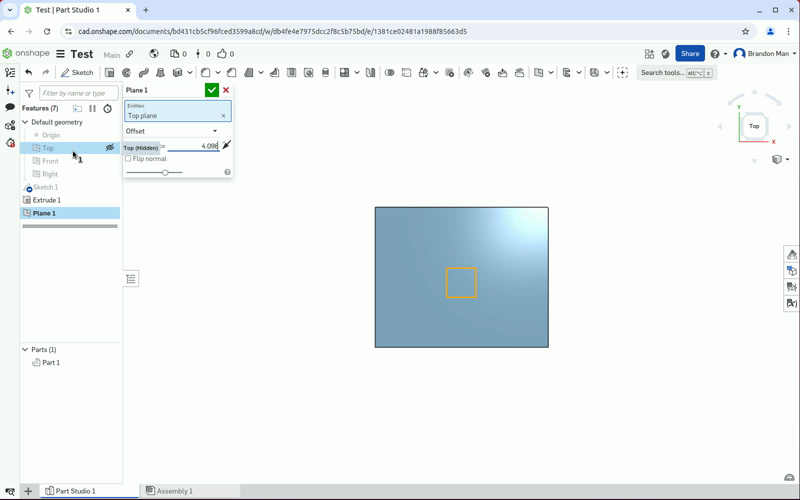
key(enter, 2)
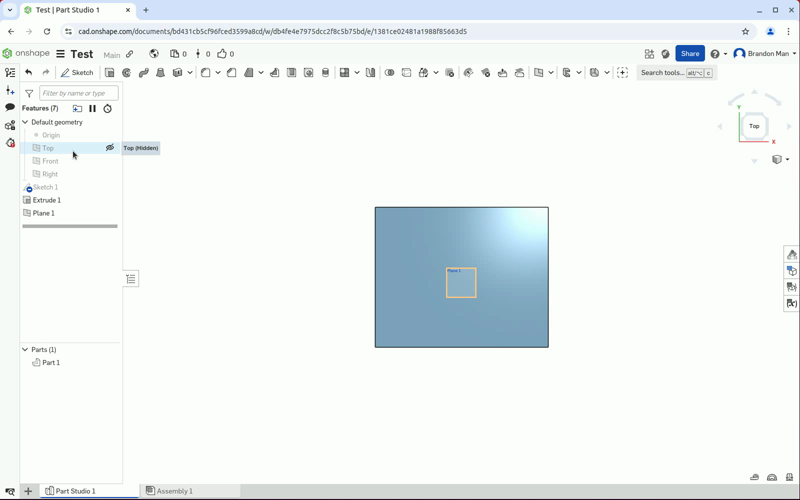
key(shift+s)
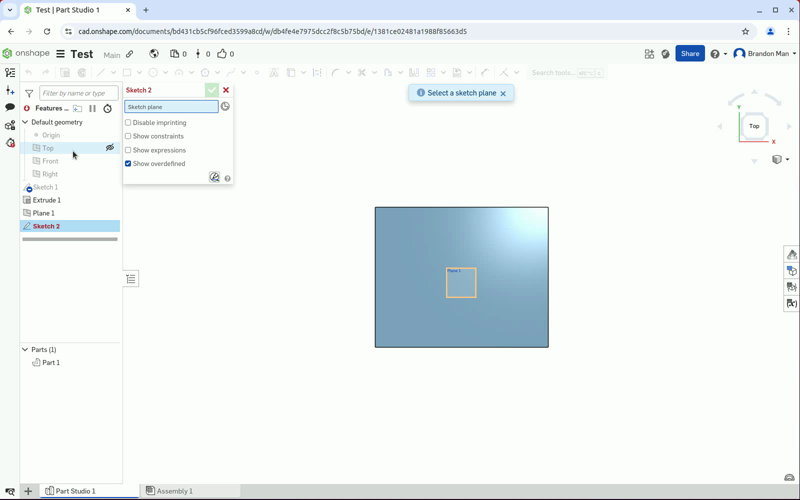
mouse_move(73, 215)
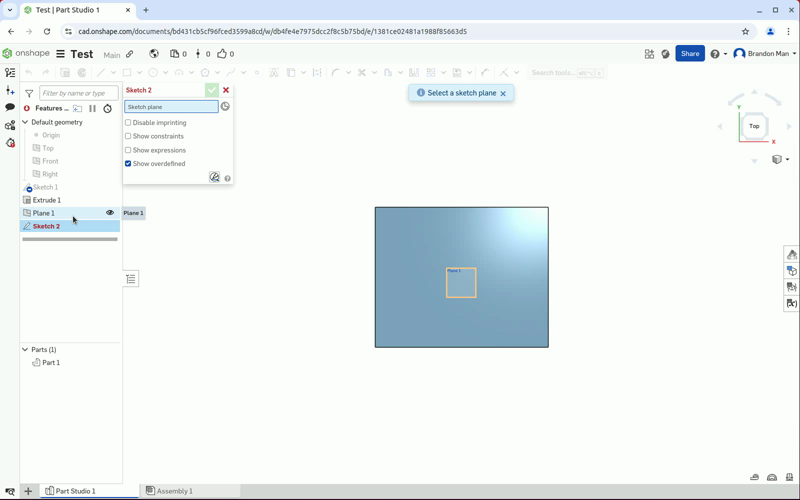
click(73, 215)
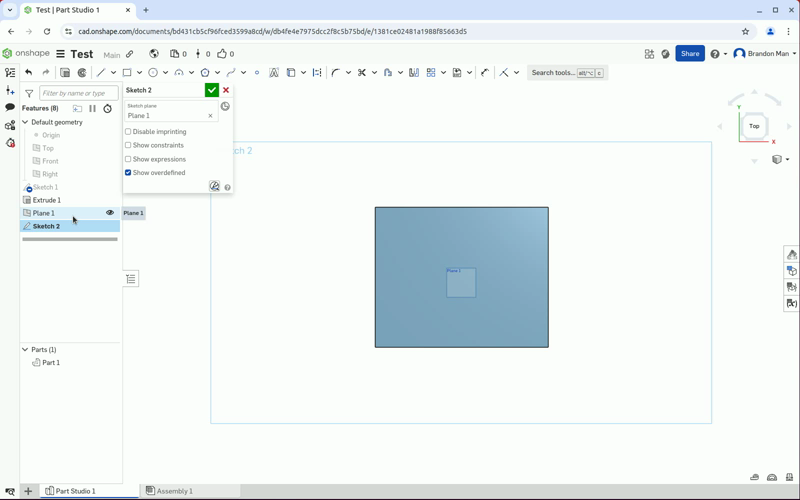
mouse_move(73, 352)
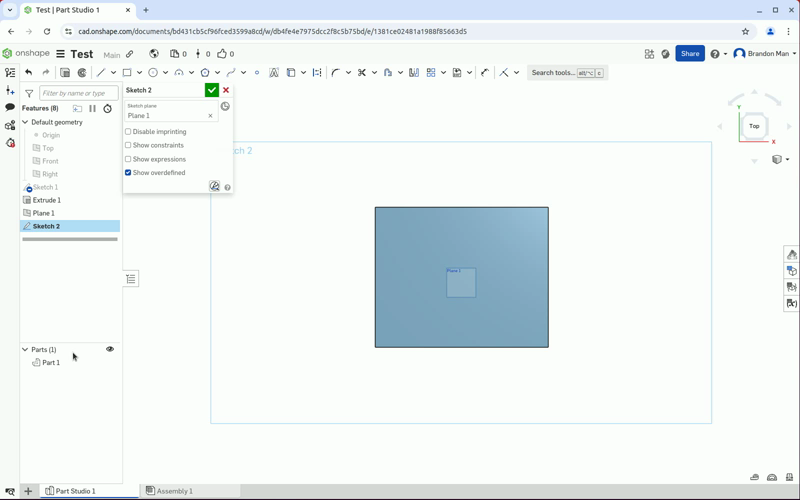
key(y)
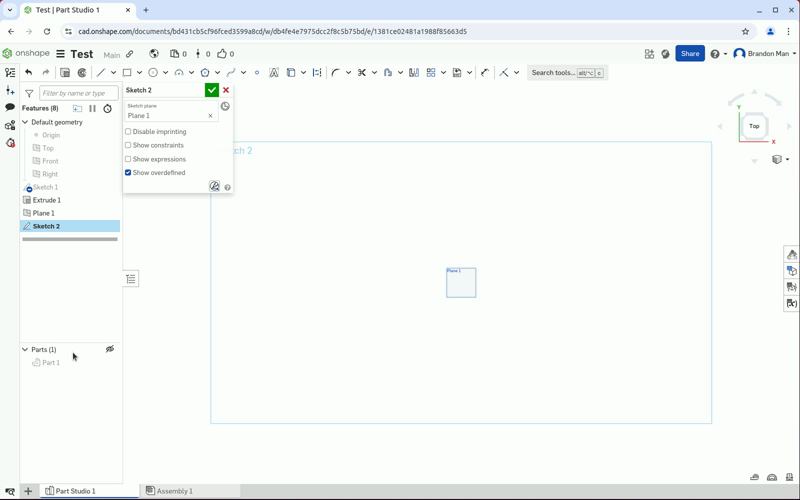
key(l)
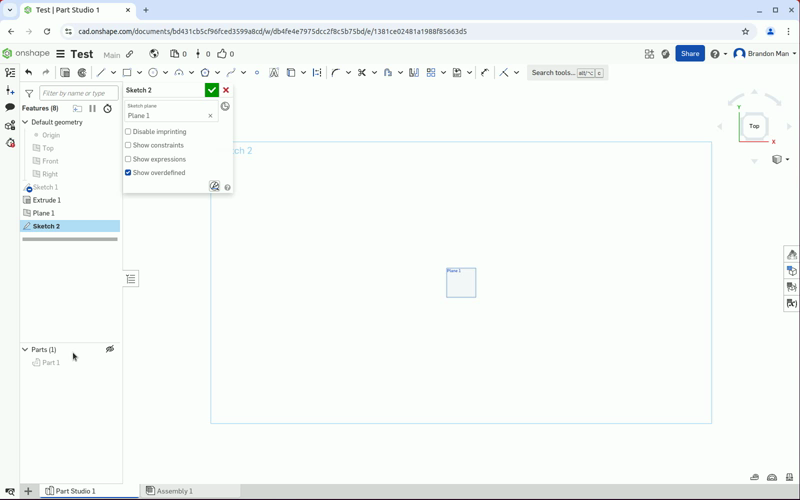
key_down(shift)
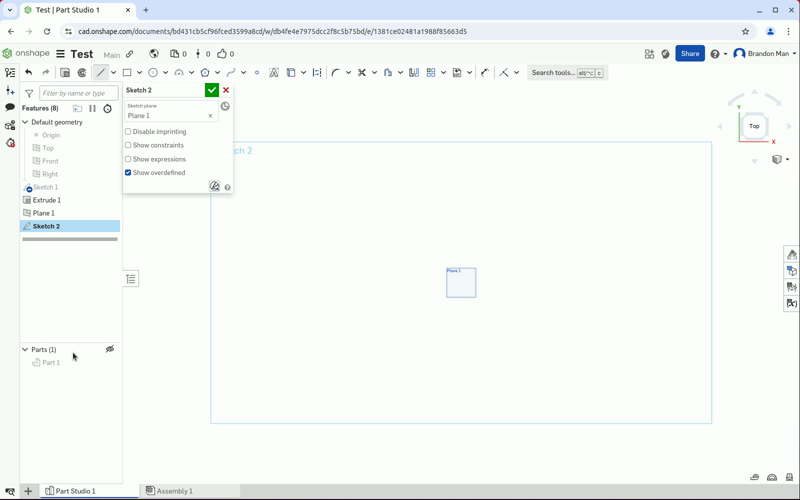
mouse_move(375, 347)
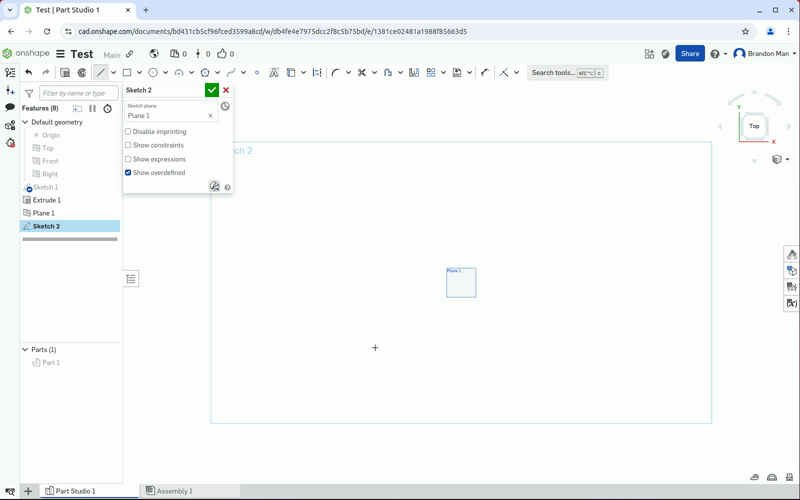
click(375, 347)
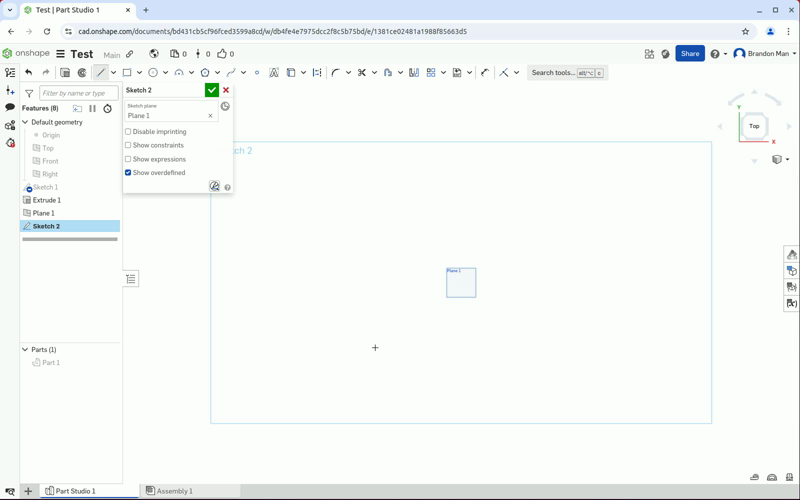
key_up(shift)
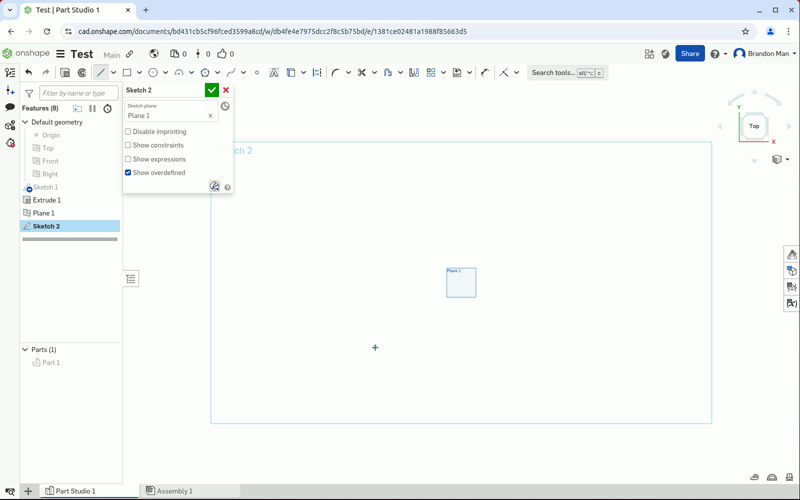
key_down(shift)
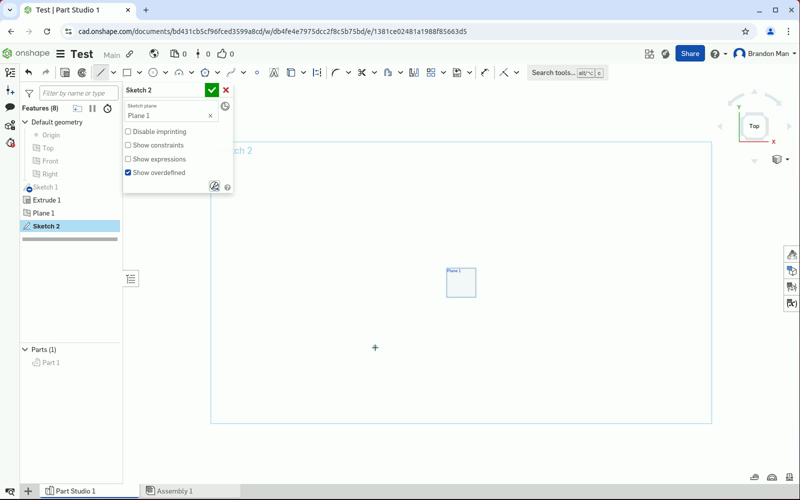
mouse_move(508, 347)
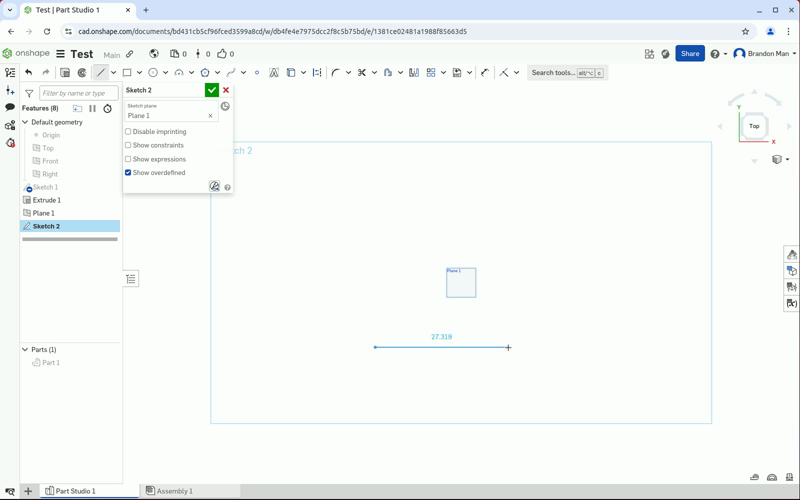
click(508, 347)
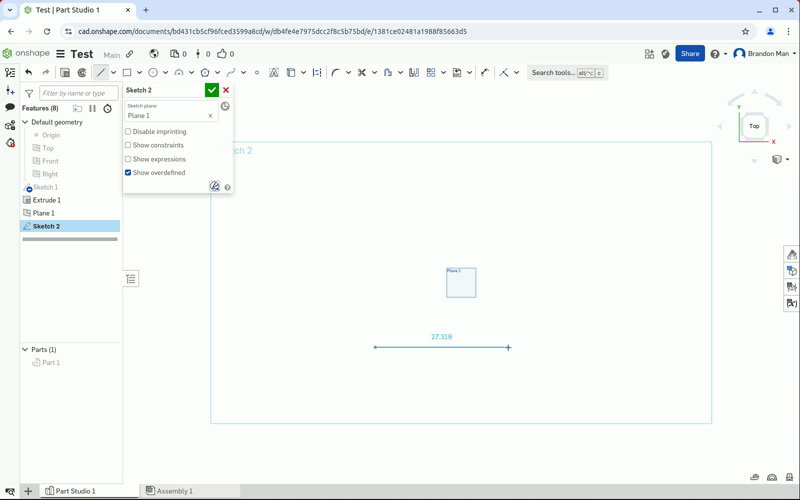
key_up(shift)
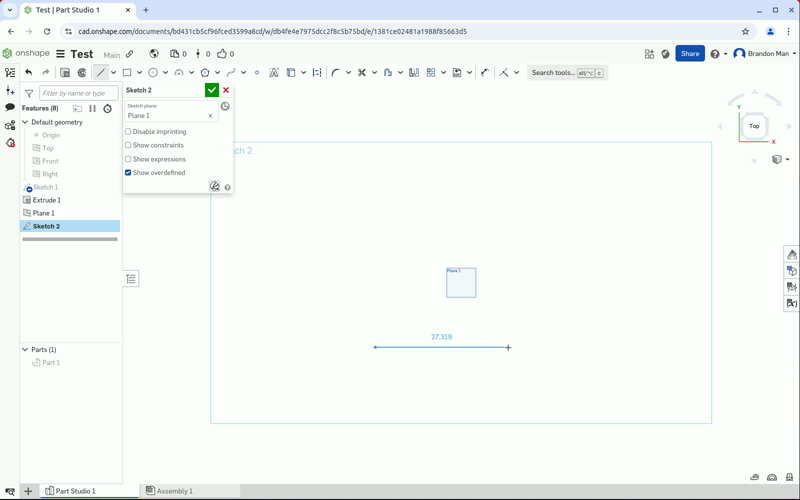
key_down(shift)
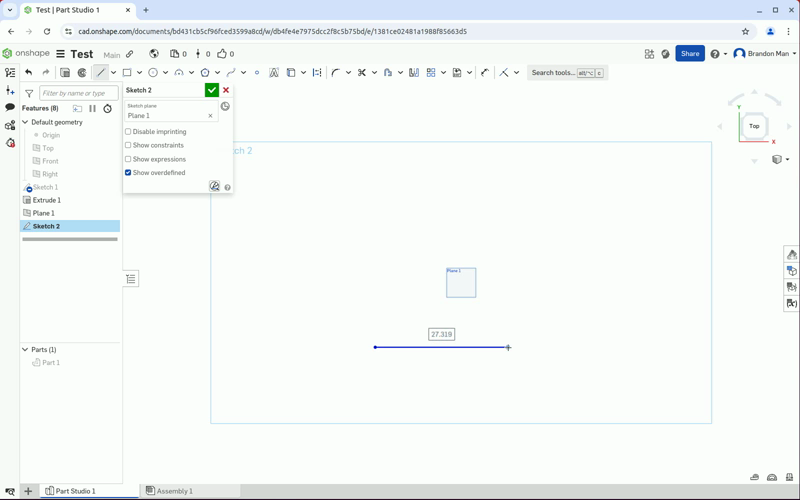
mouse_move(508, 207)
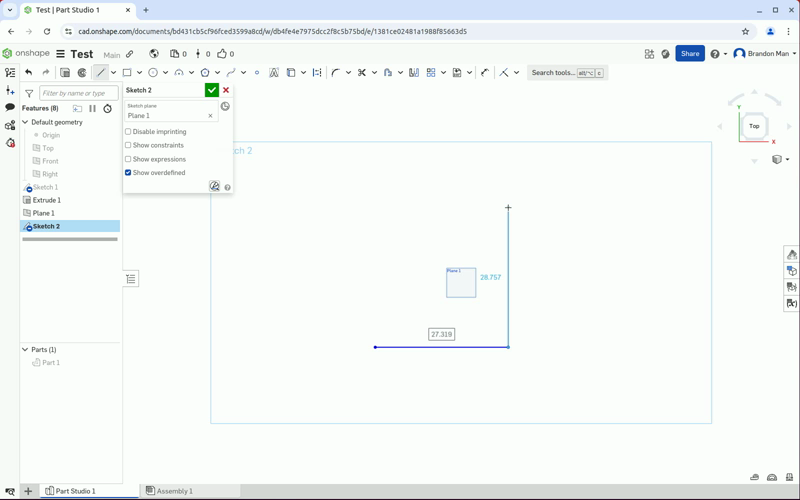
click(508, 207)
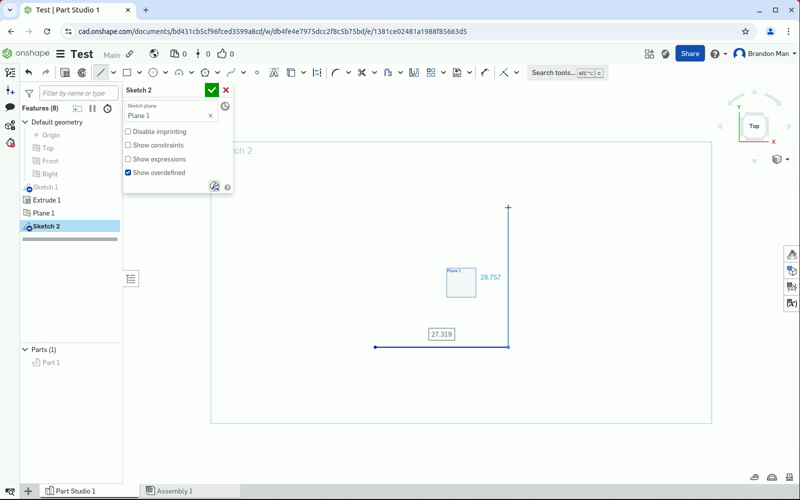
key_up(shift)
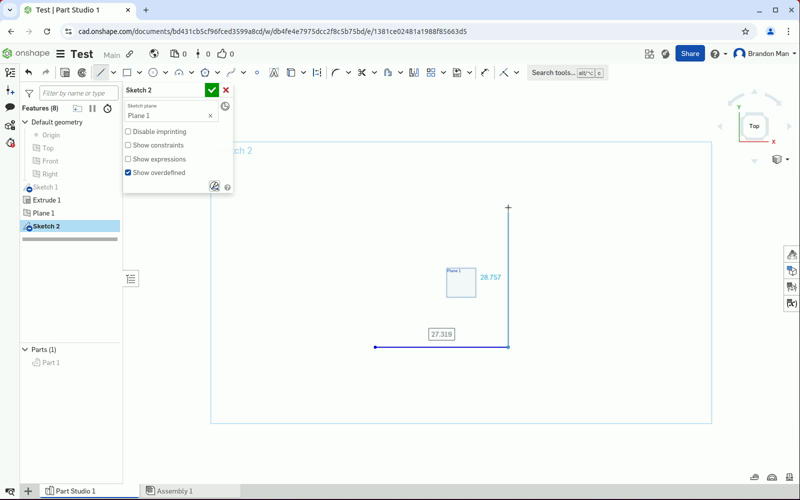
key_down(shift)
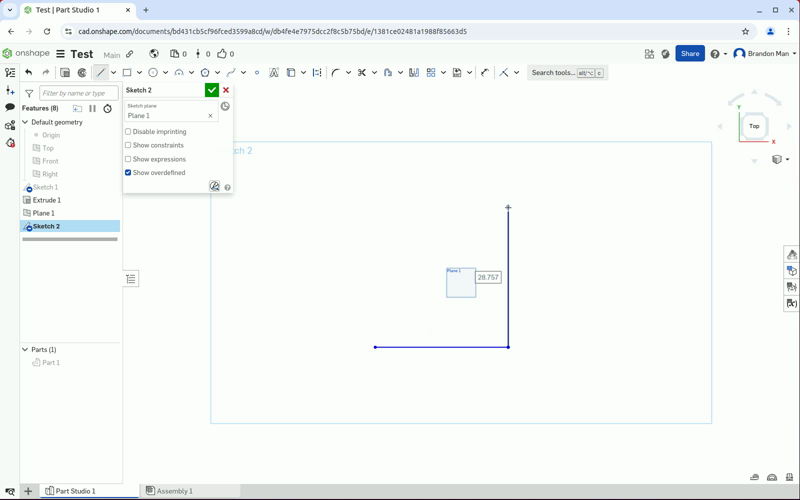
mouse_move(375, 207)
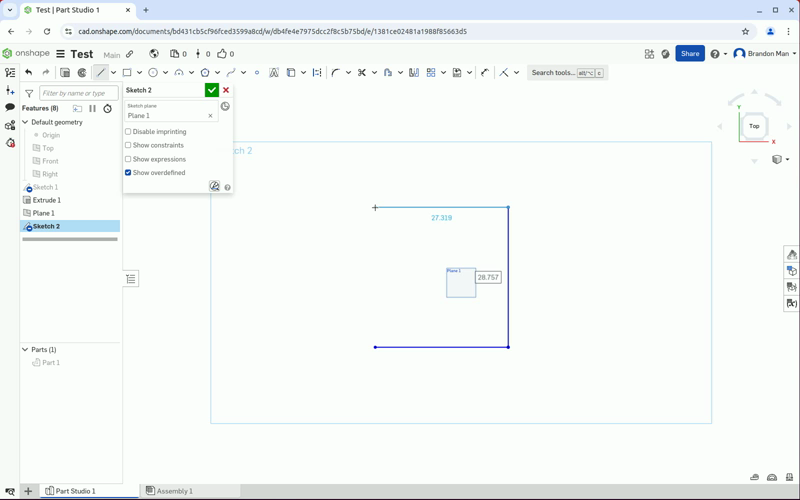
click(375, 207)
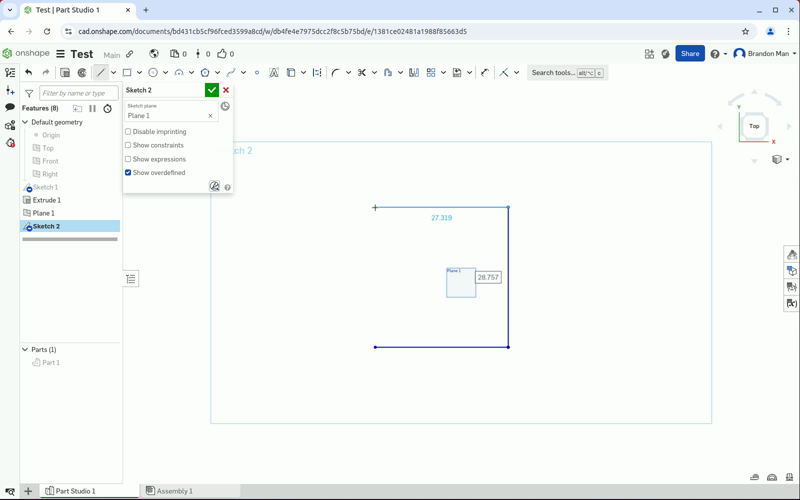
key_up(shift)
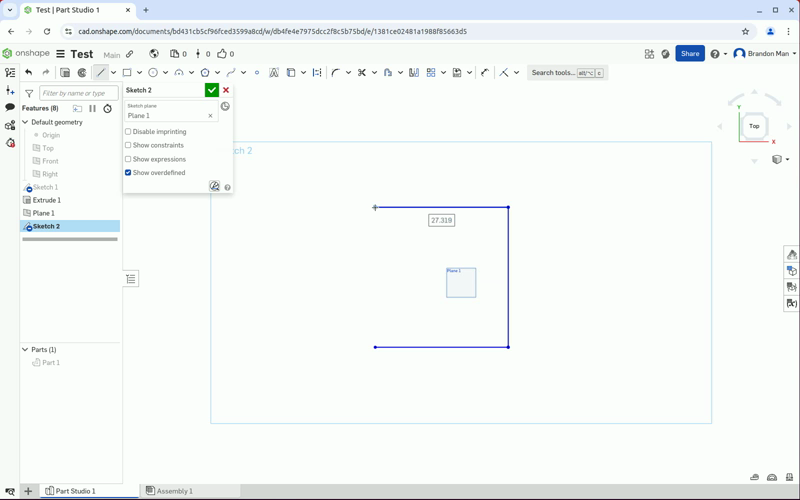
key_down(shift)
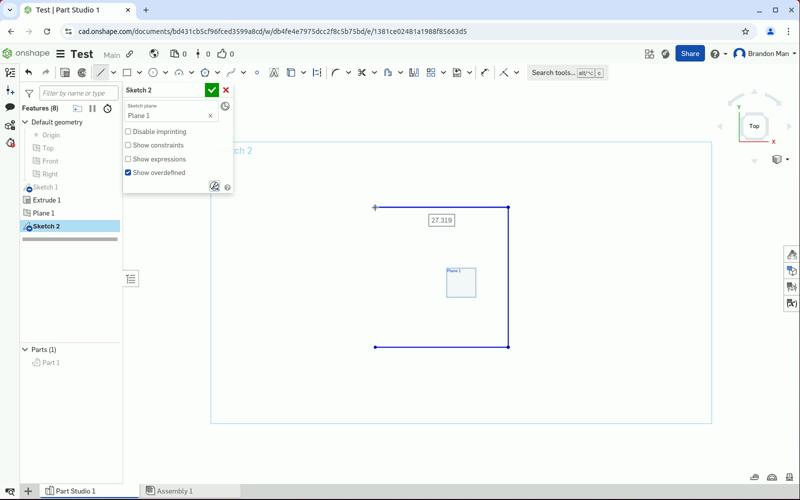
mouse_move(375, 347)
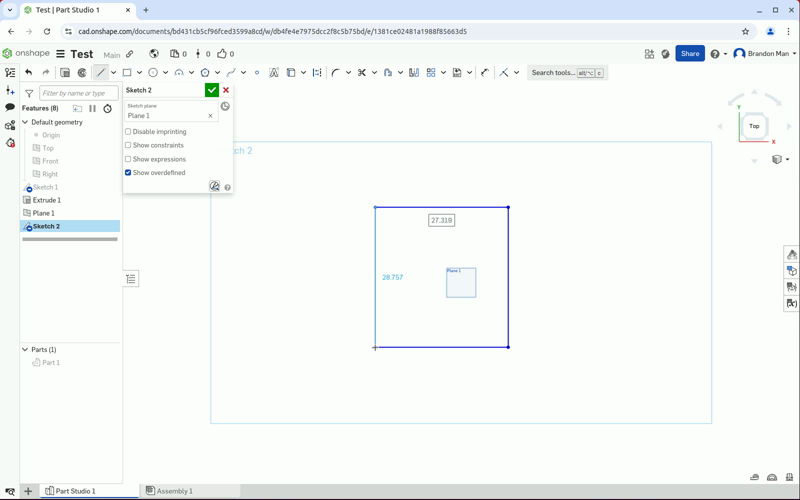
key_up(shift)
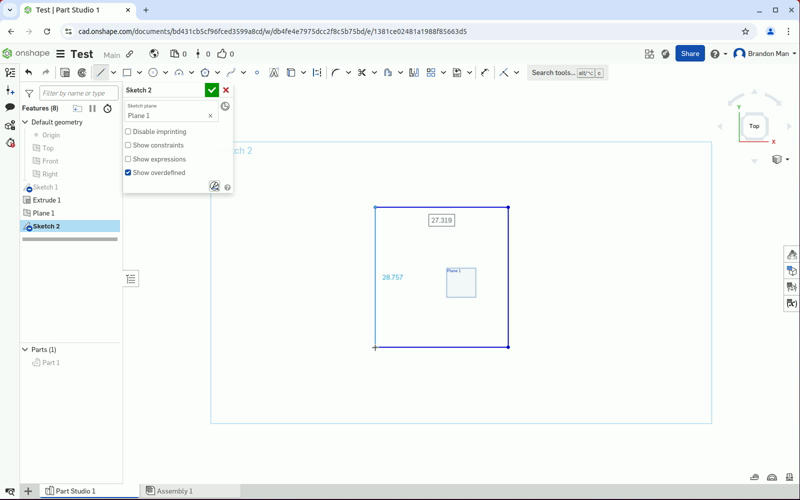
click(375, 347)
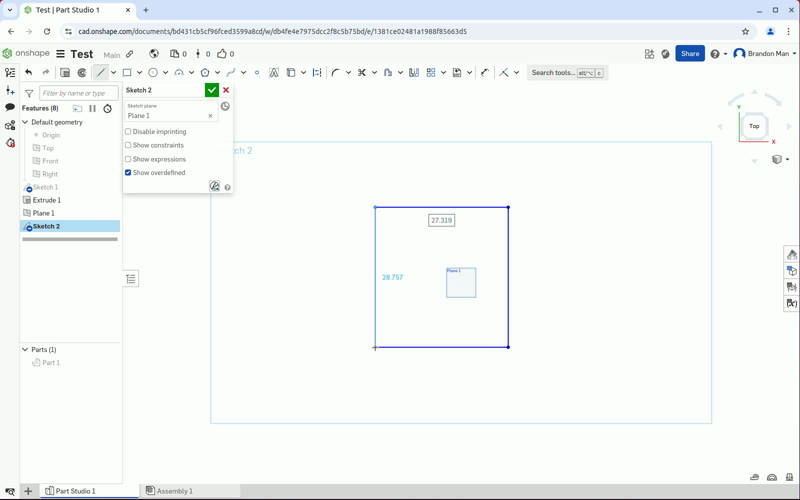
key(esc)
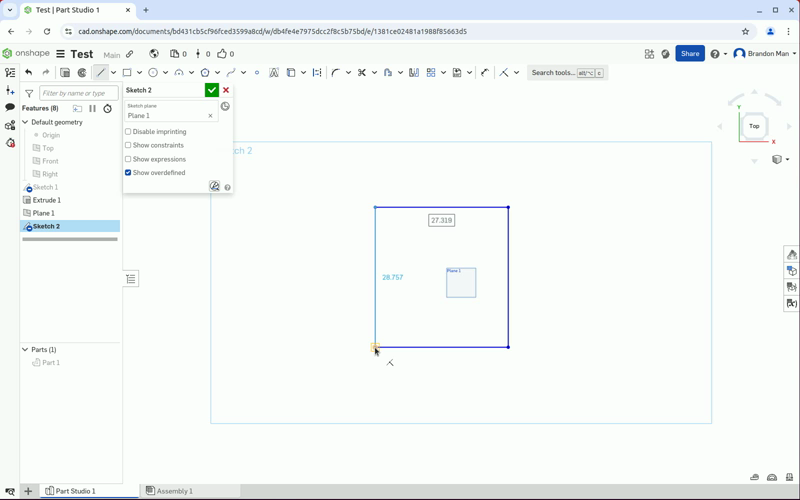
mouse_move(438, 331)
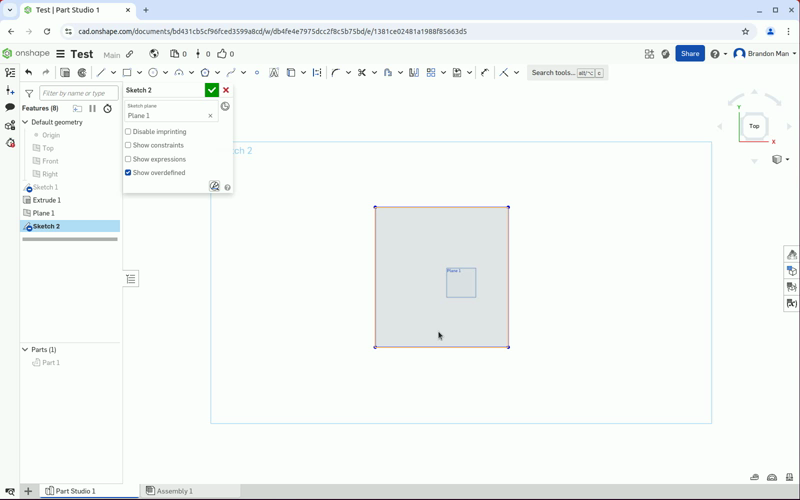
click(438, 331)
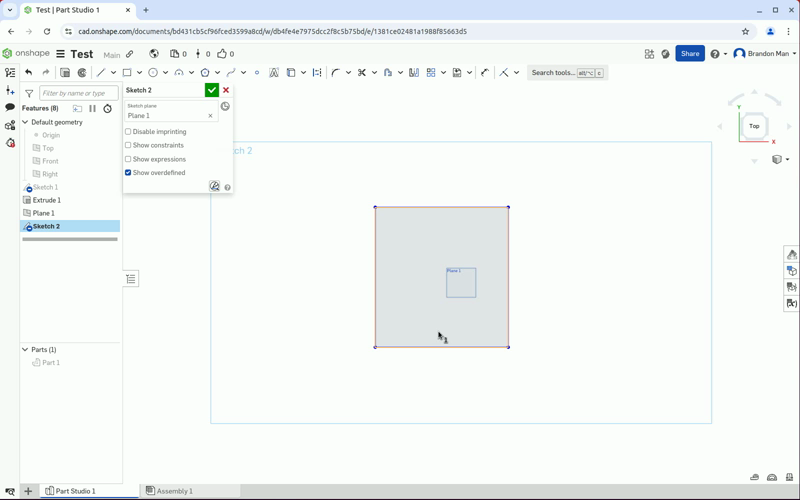
mouse_move(73, 352)
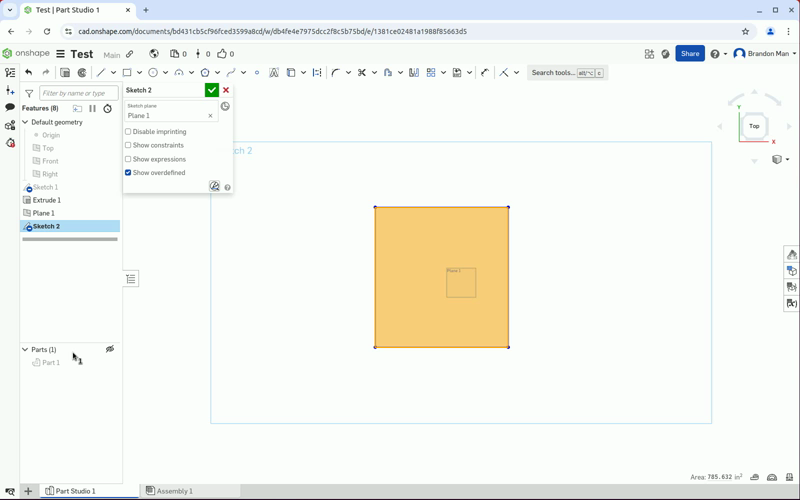
key(shift+y)
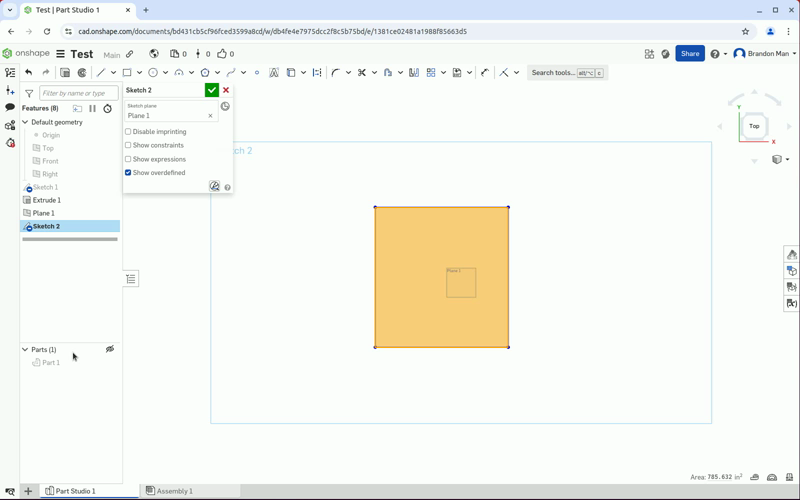
key(shift+e)
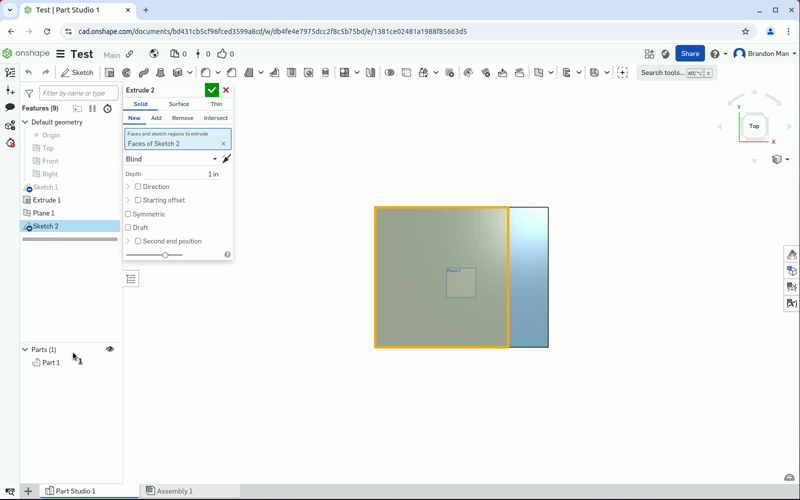
mouse_move(143, 106)
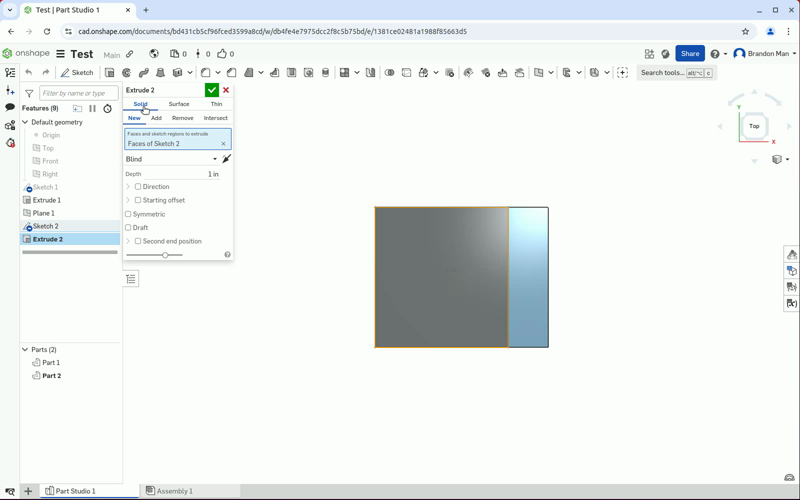
click(143, 106)
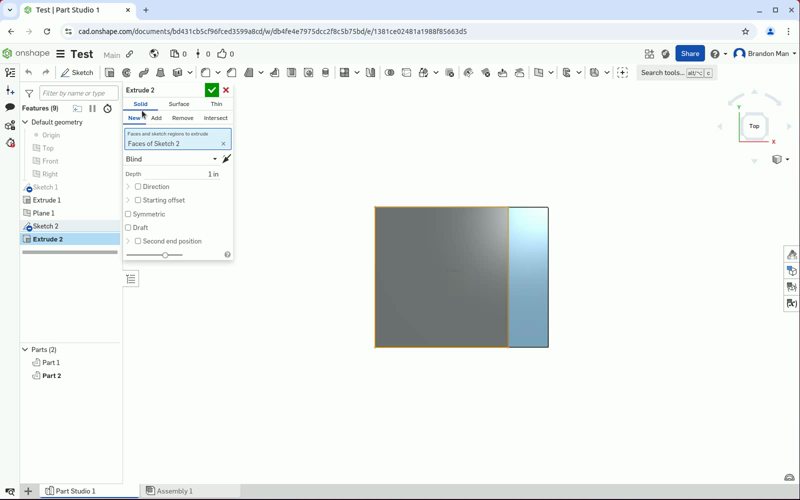
mouse_move(137, 120)
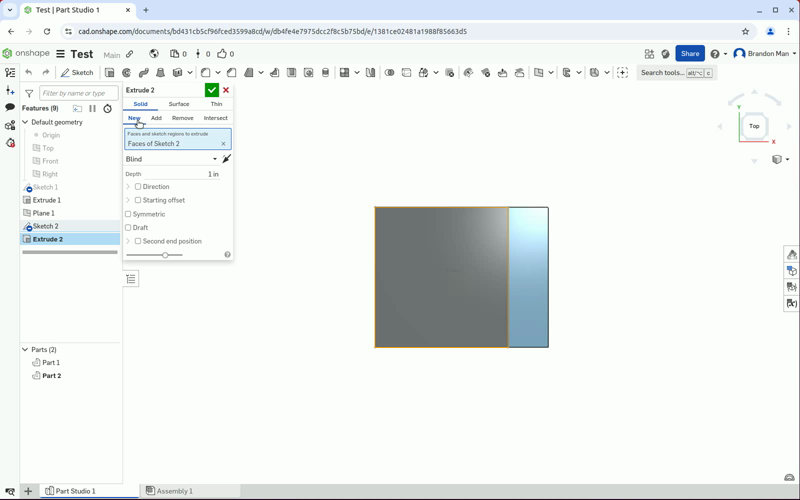
click(137, 120)
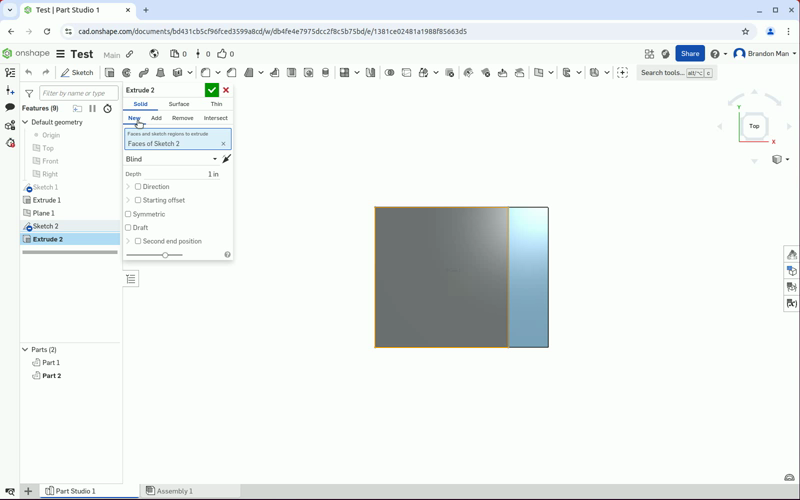
key(tab, 4)
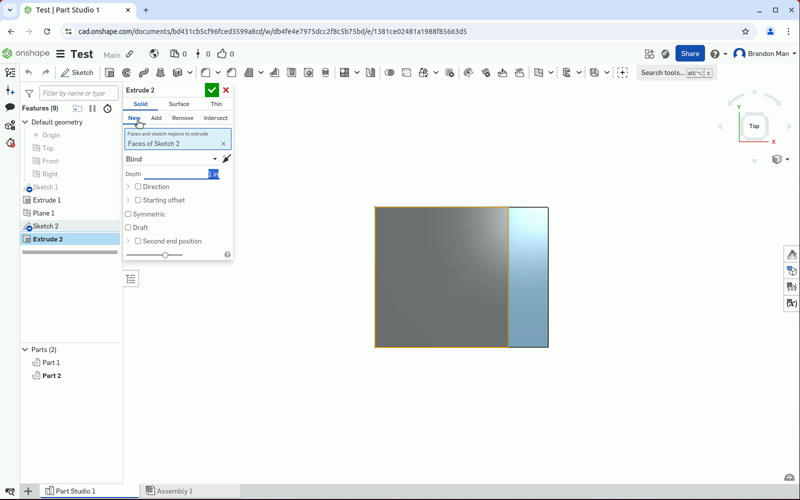
text(4.092)
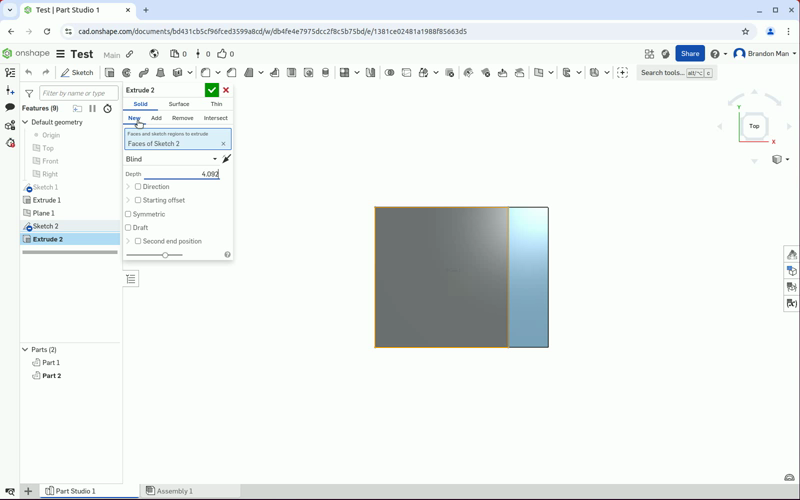
key(enter)
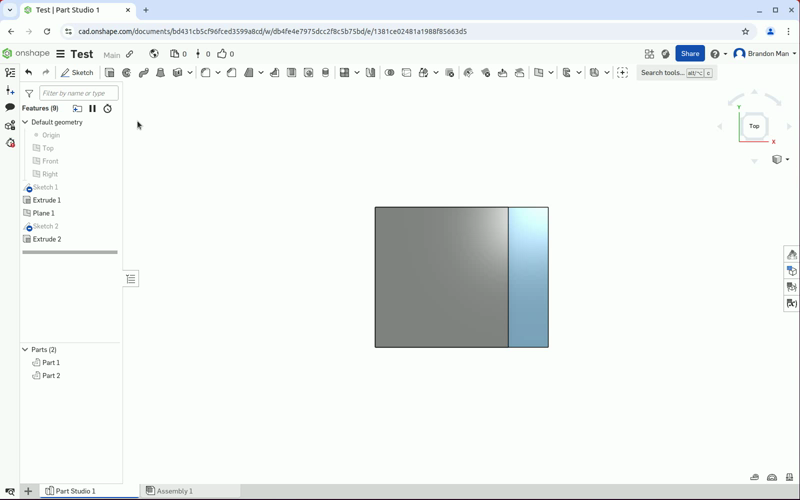
key(shift+h)
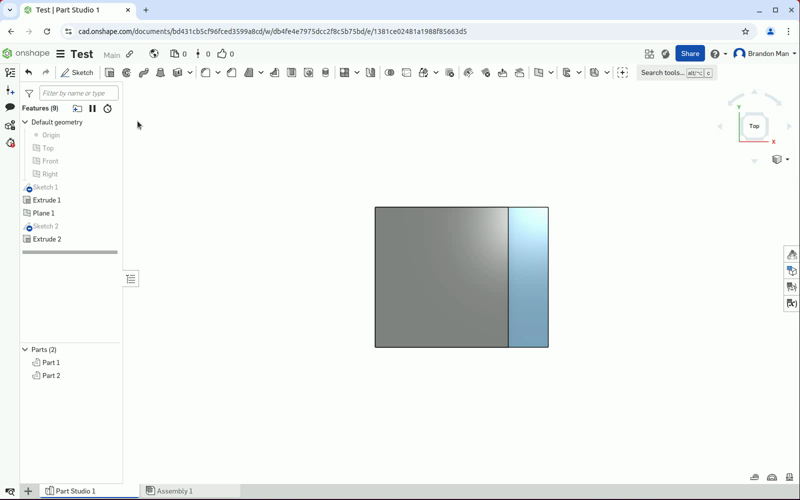
key(shift+h)
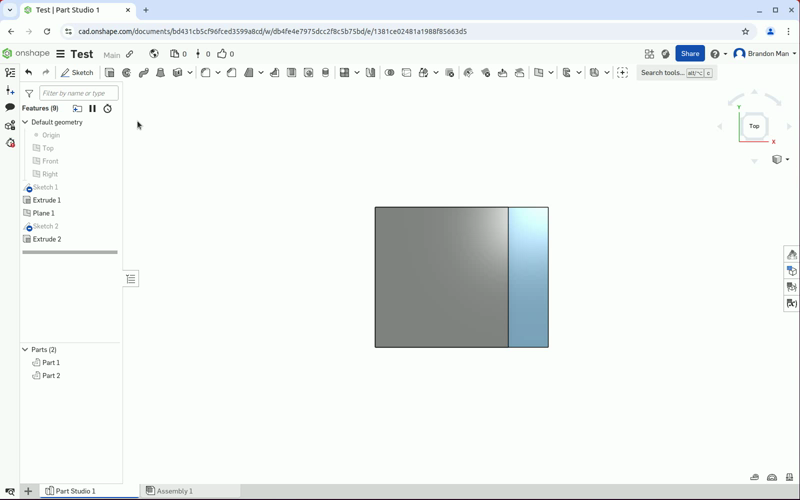
mouse_move(73, 189)
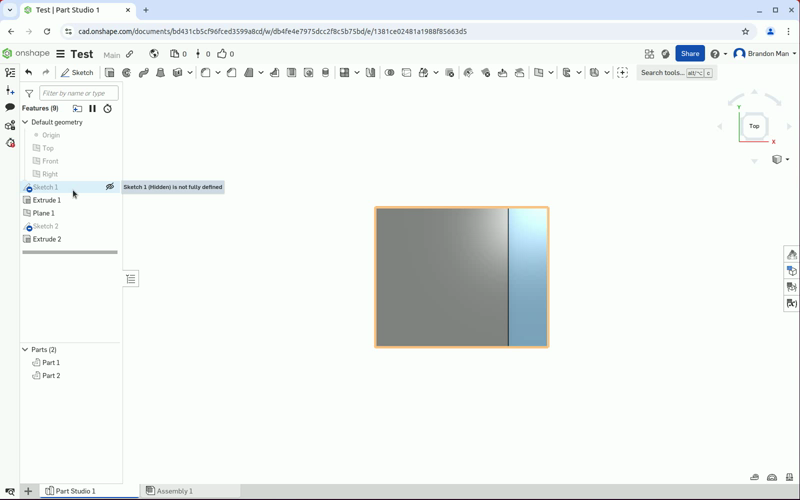
click(73, 189)
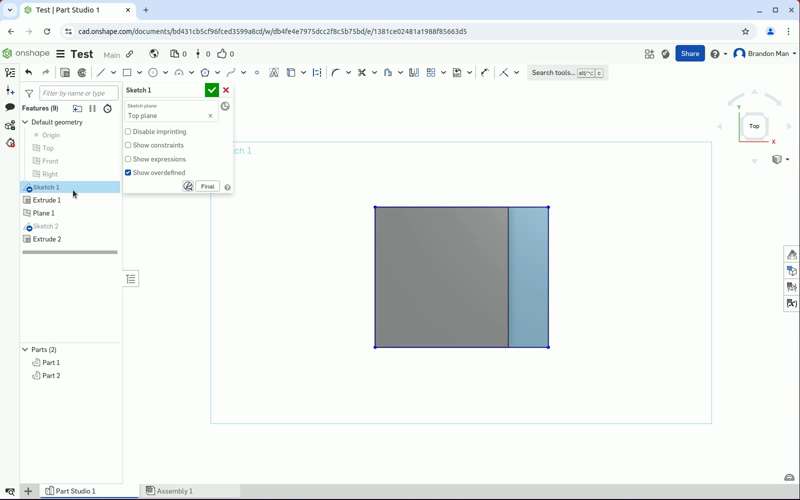
mouse_move(229, 92)
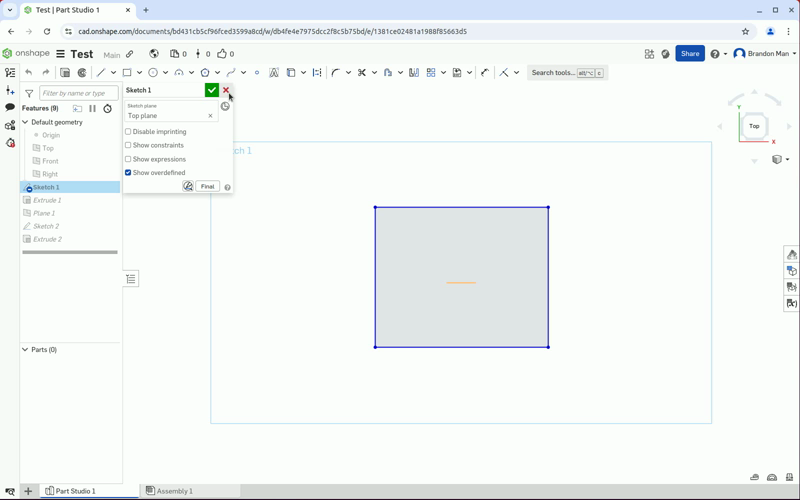
click(229, 92)
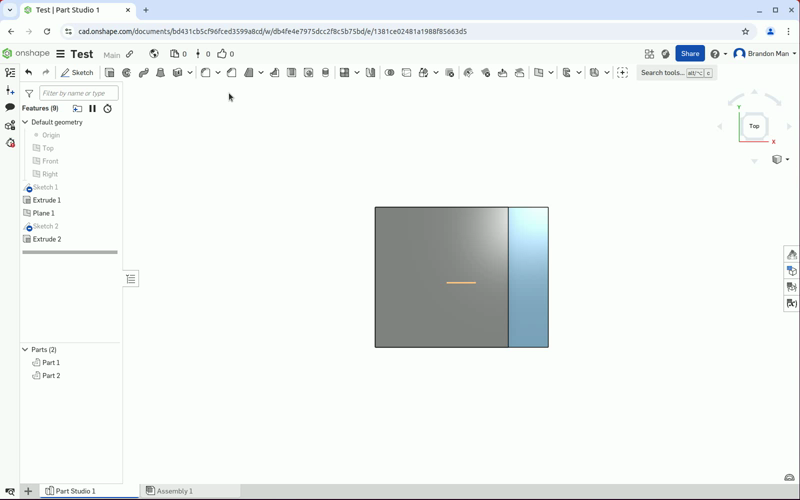
mouse_move(541, 75)
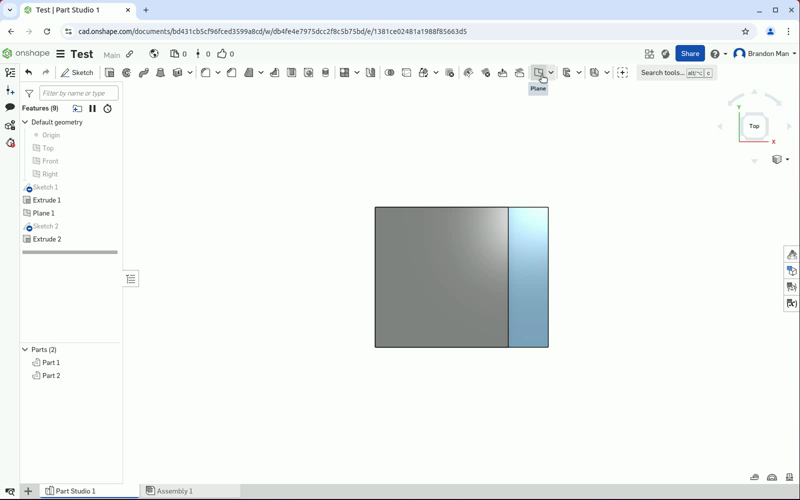
click(541, 75)
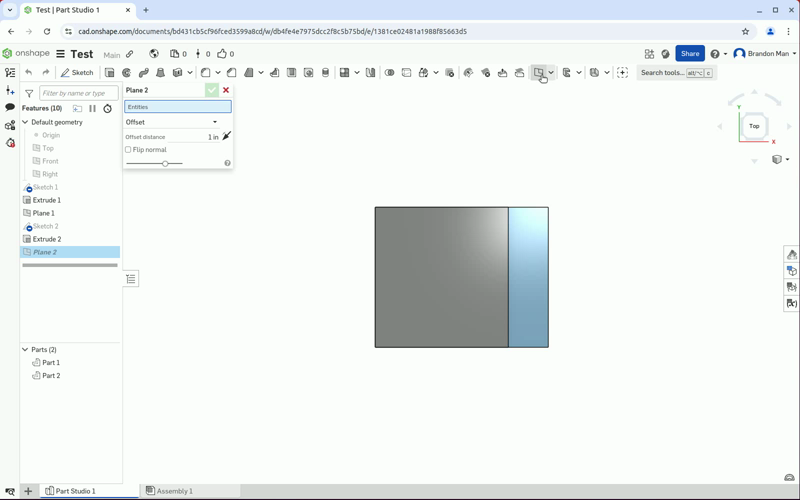
mouse_move(73, 150)
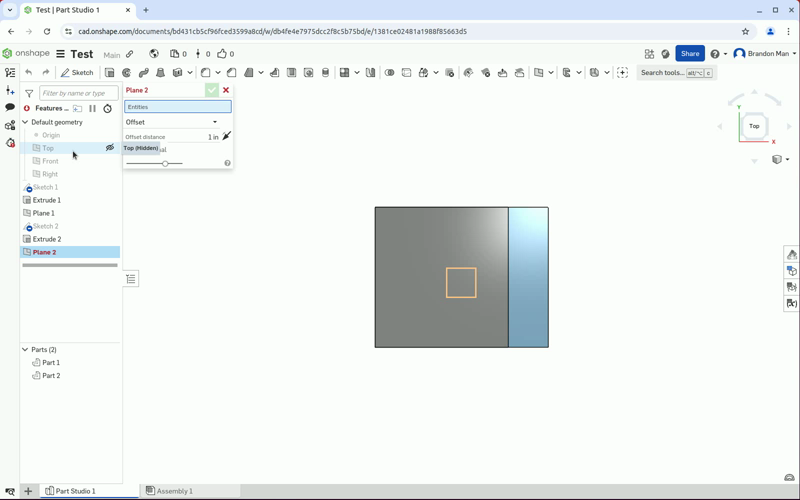
click(73, 150)
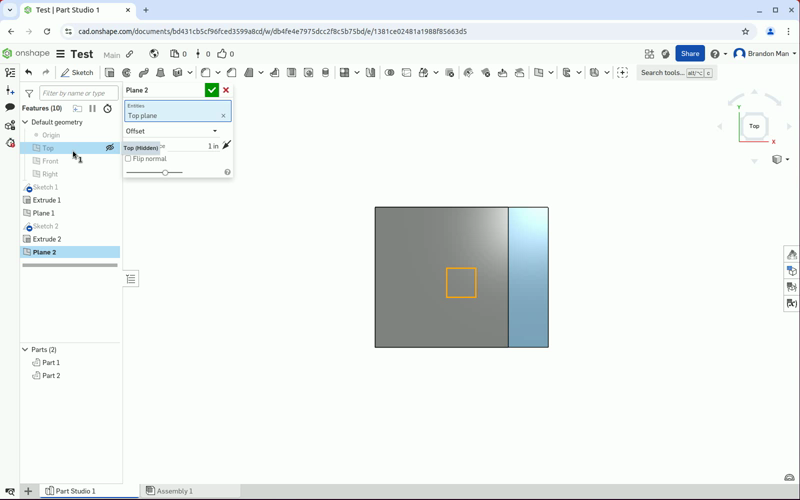
key(tab, 2)
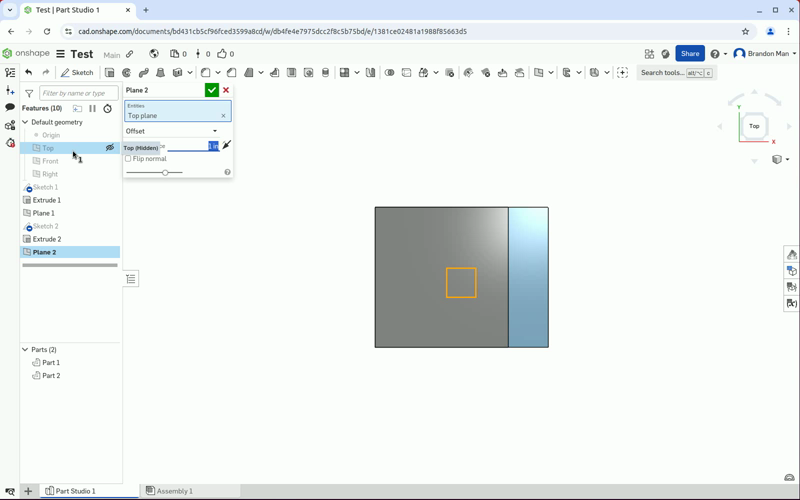
text(8.196)
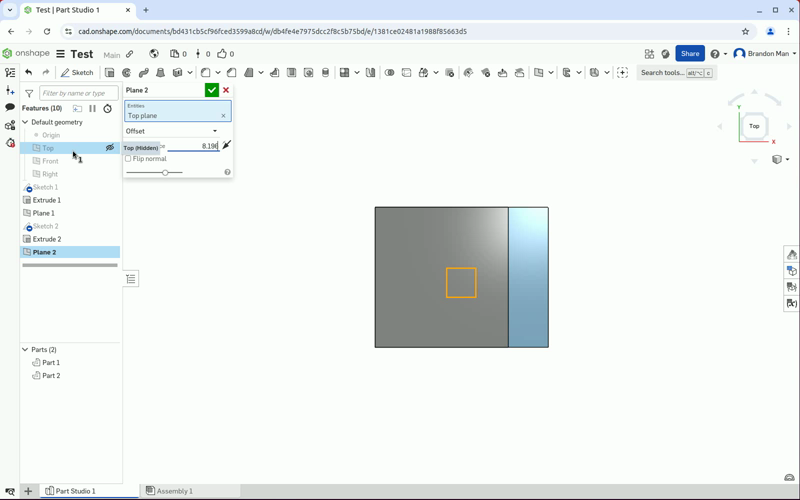
key(enter, 2)
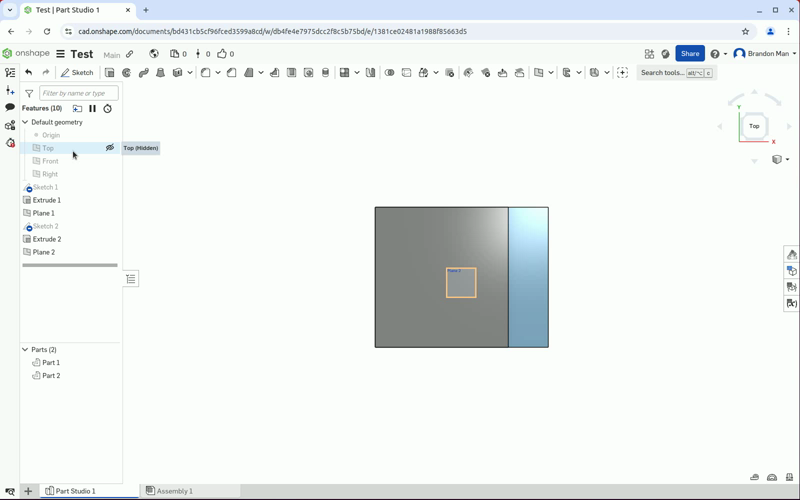
key(shift+s)
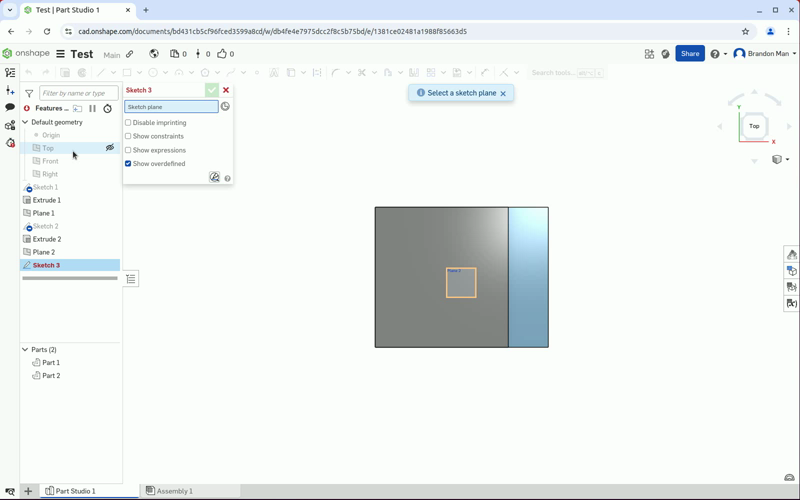
mouse_move(73, 254)
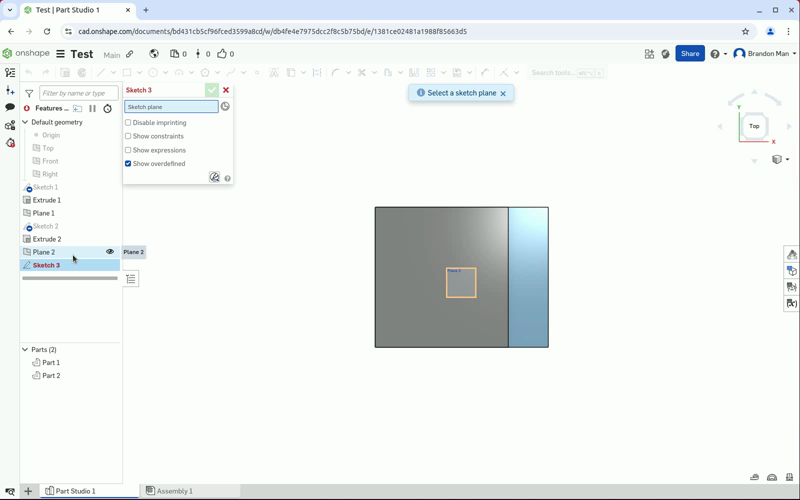
click(73, 254)
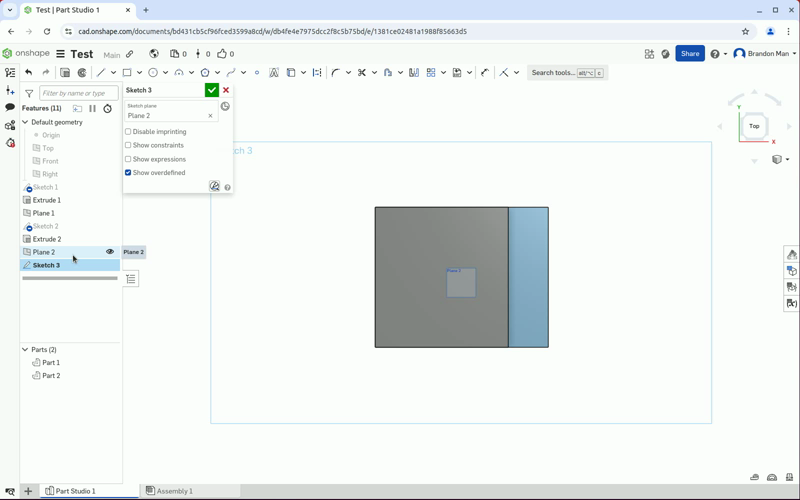
mouse_move(73, 352)
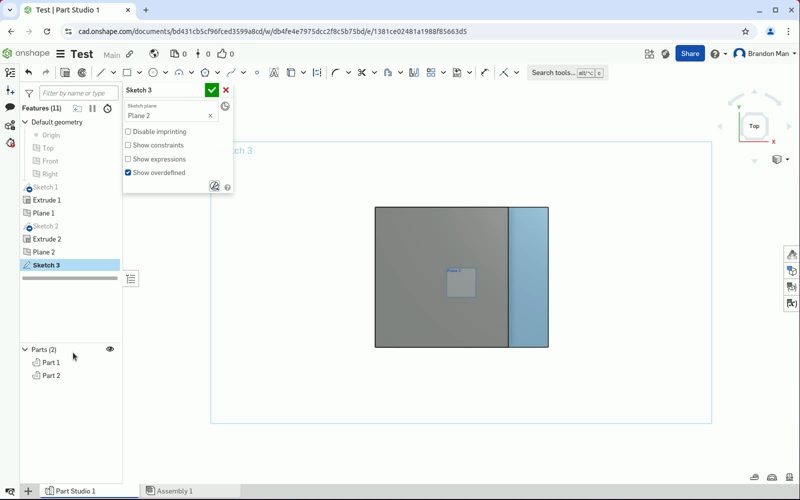
key(y)
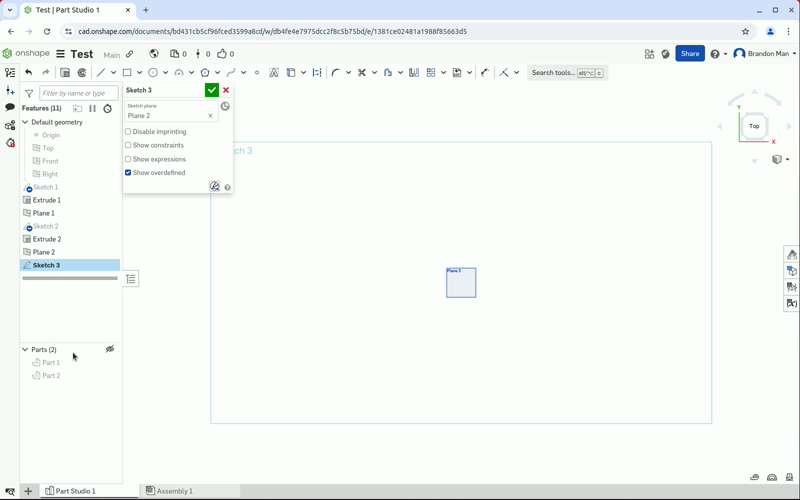
key(l)
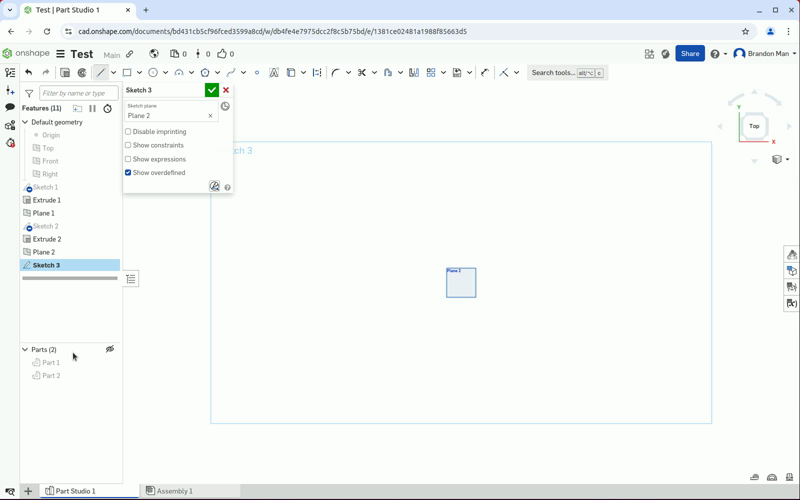
key_down(shift)
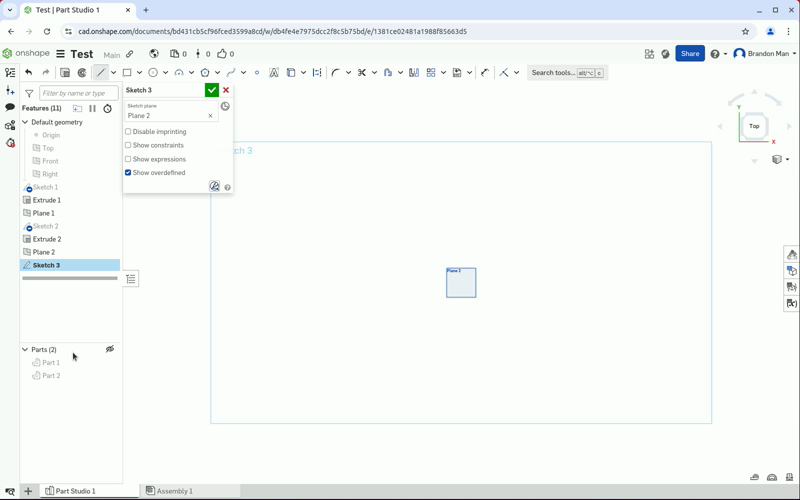
mouse_move(375, 347)
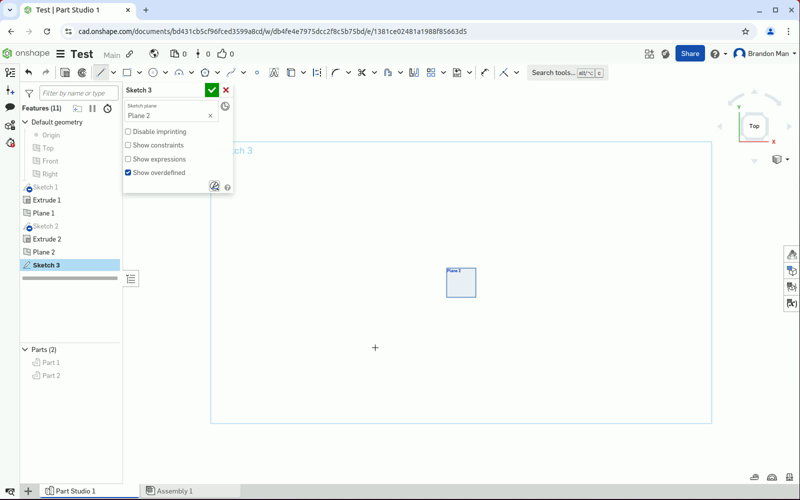
click(375, 347)
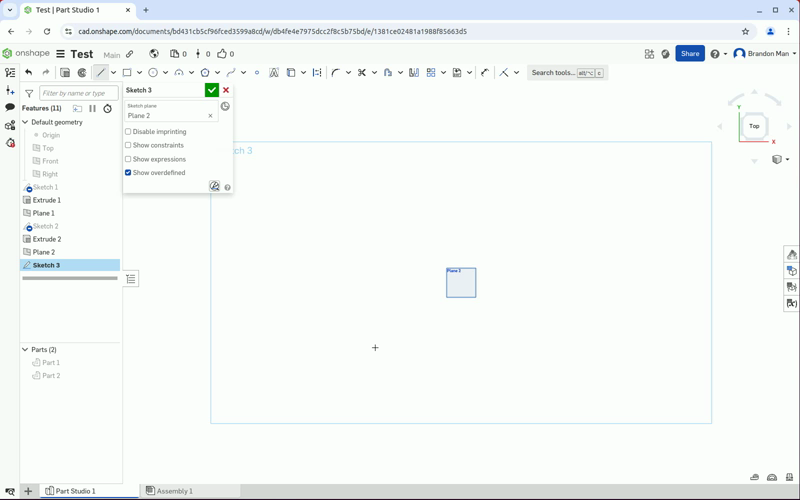
key_up(shift)
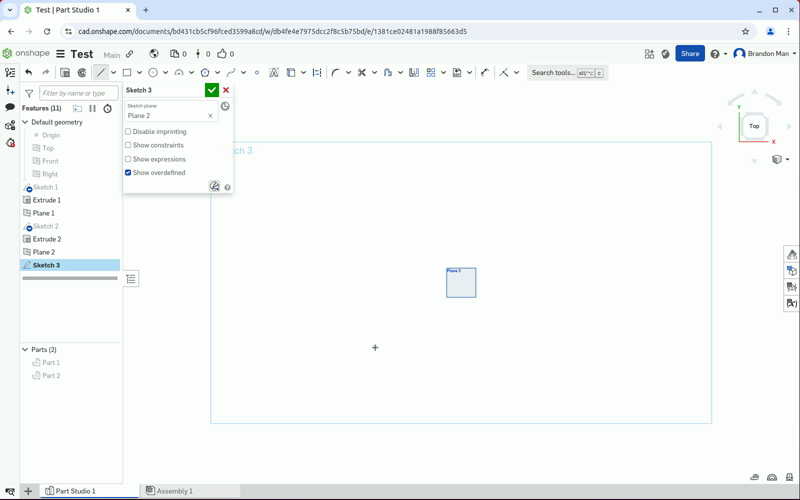
key_down(shift)
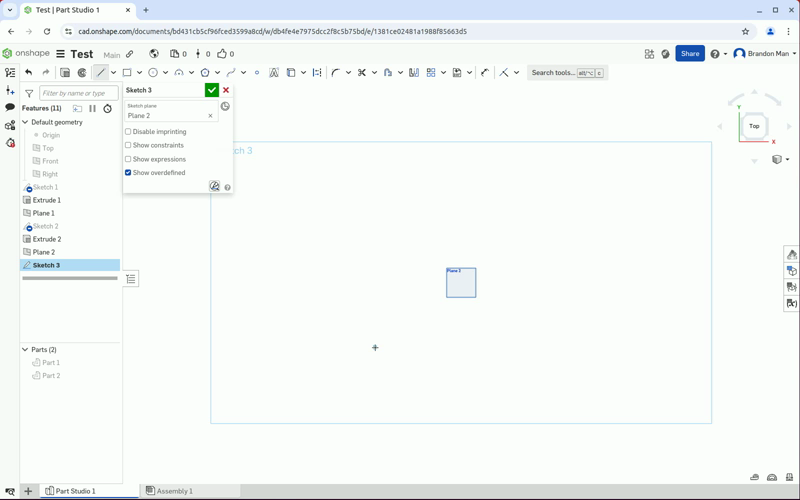
mouse_move(468, 347)
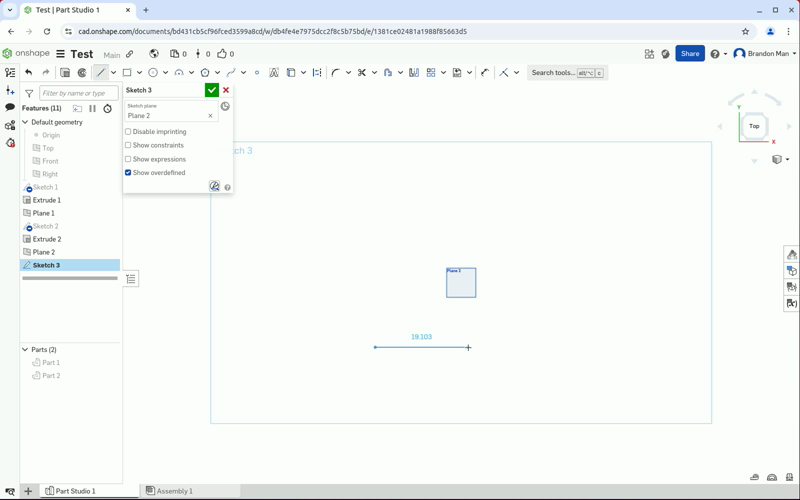
click(468, 347)
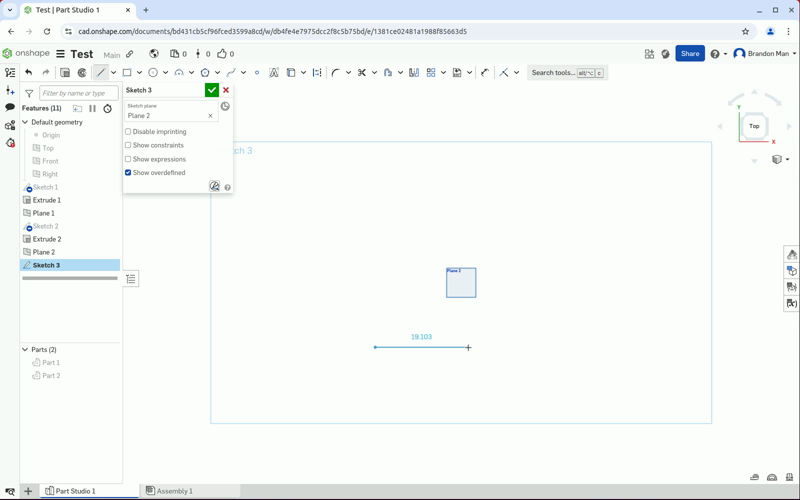
key_up(shift)
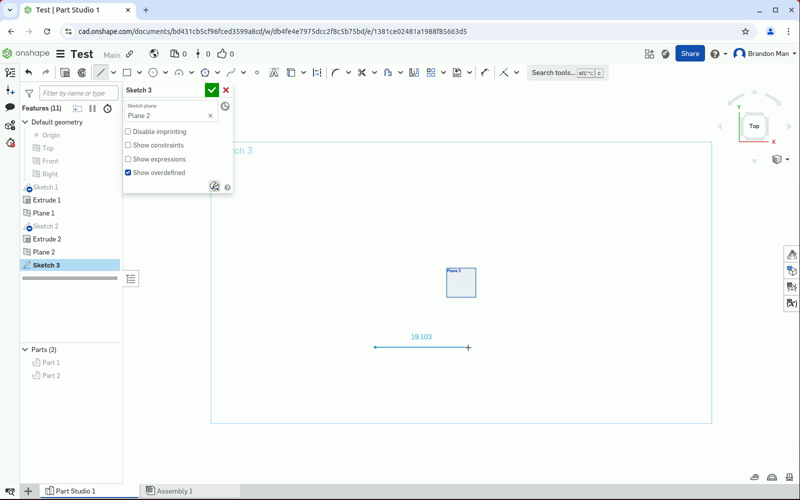
key_down(shift)
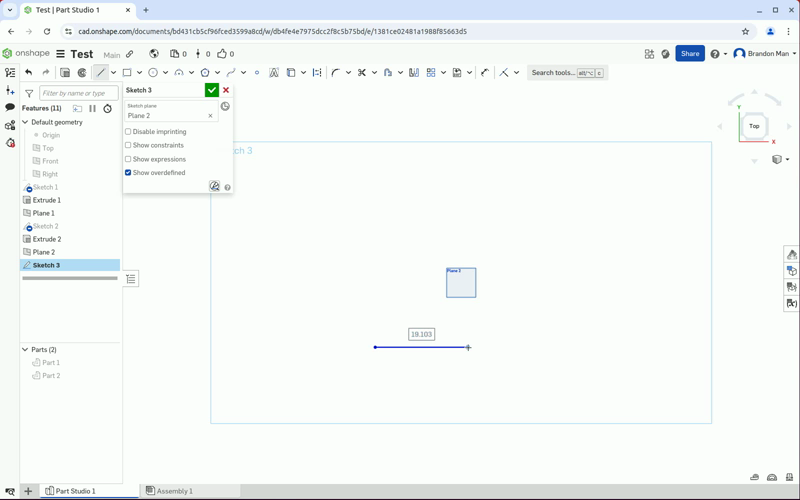
mouse_move(468, 207)
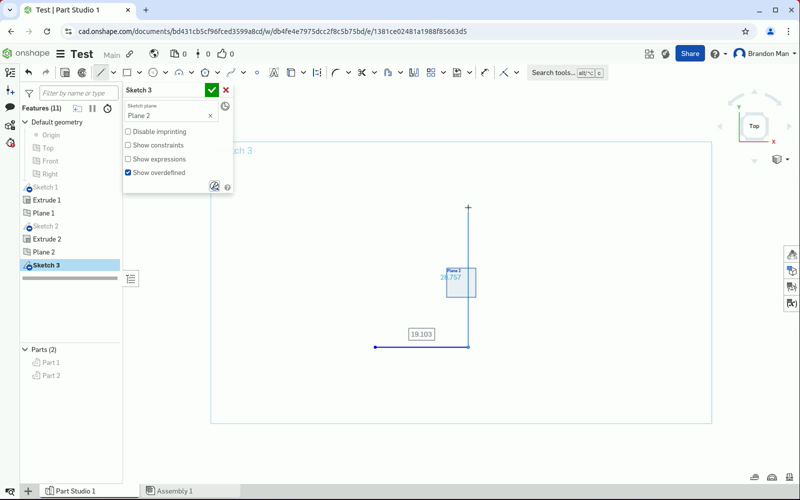
click(468, 207)
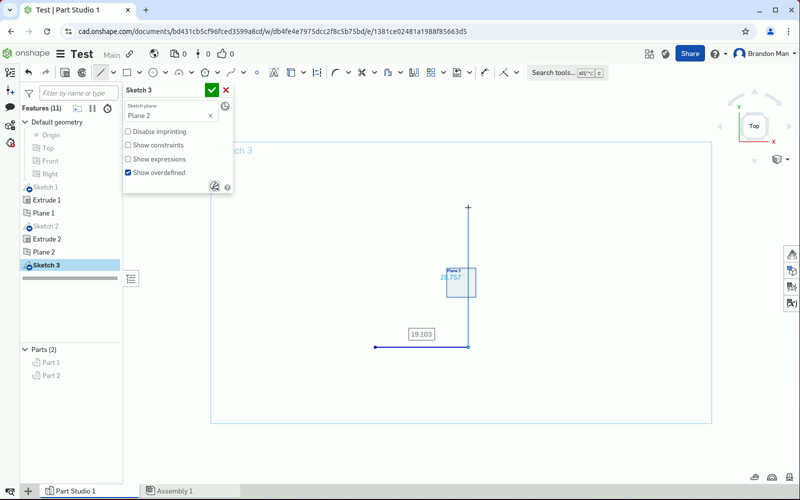
key_up(shift)
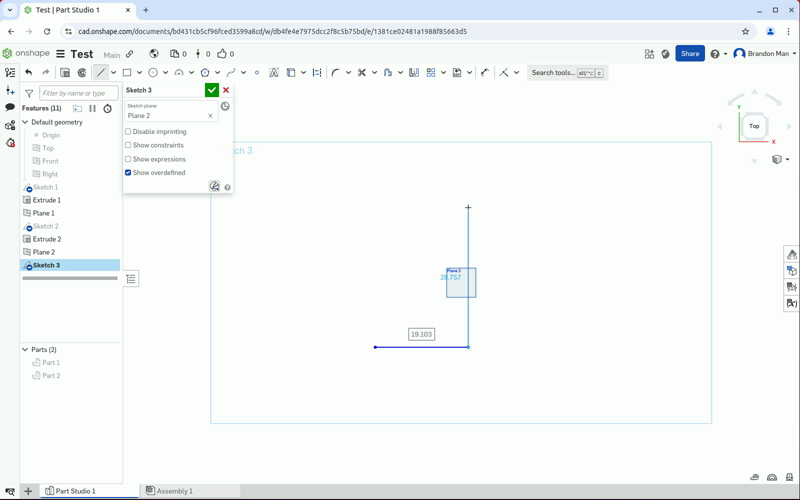
key_down(shift)
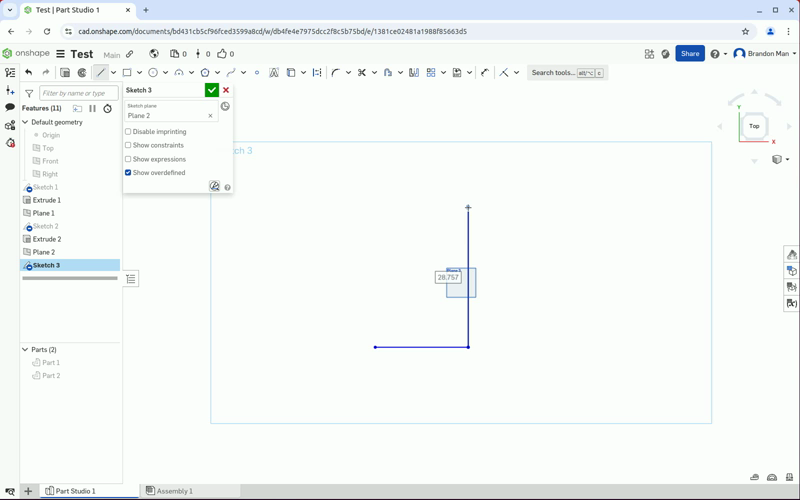
mouse_move(375, 207)
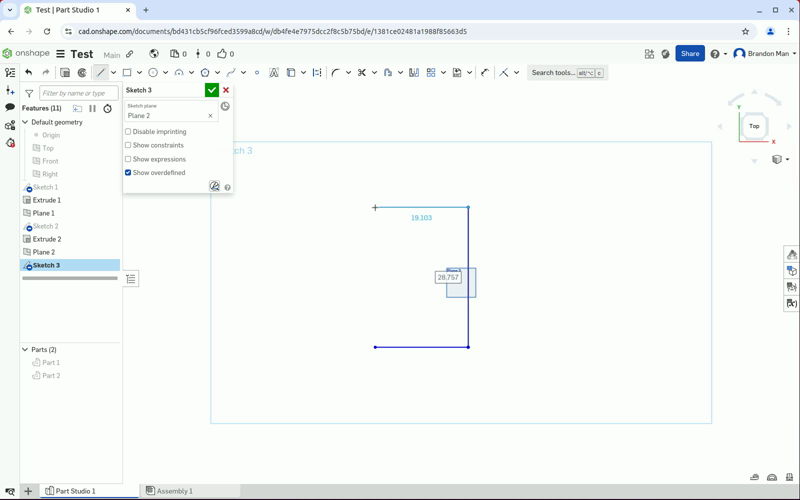
click(375, 207)
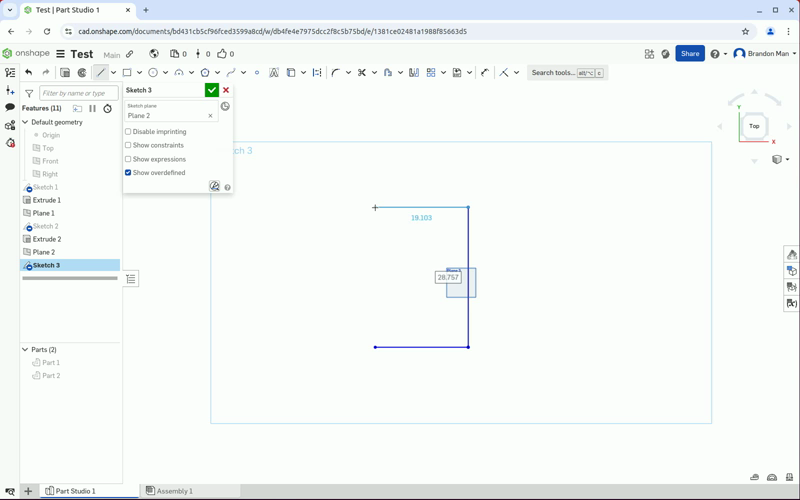
key_up(shift)
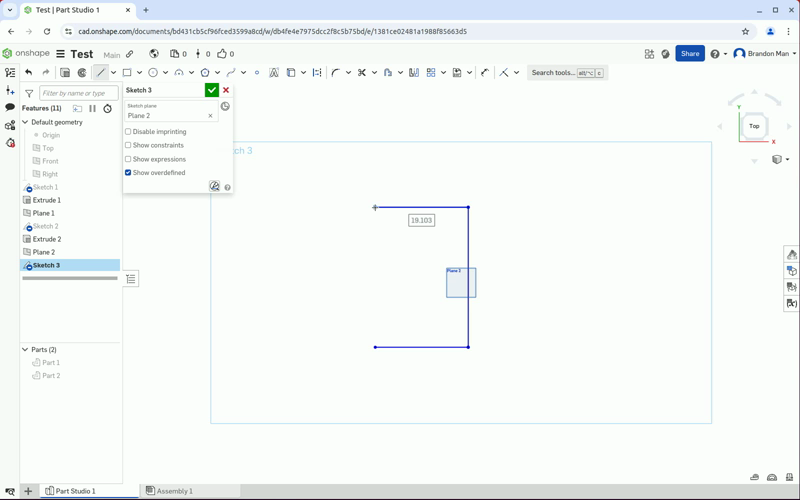
key_down(shift)
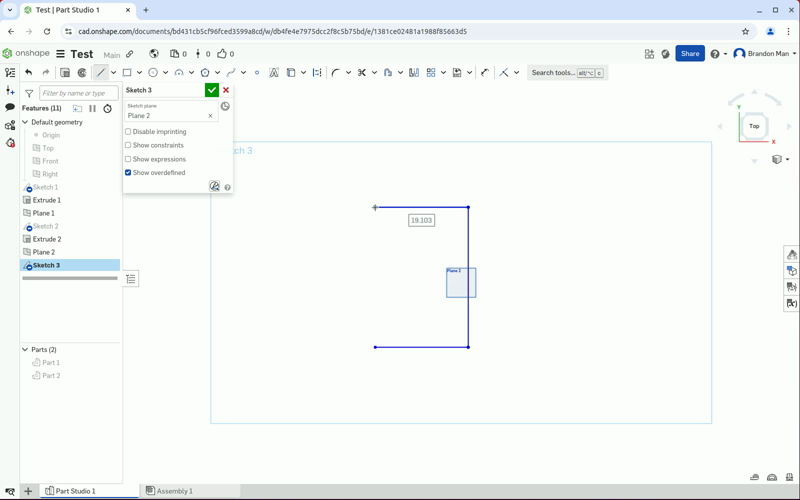
mouse_move(375, 347)
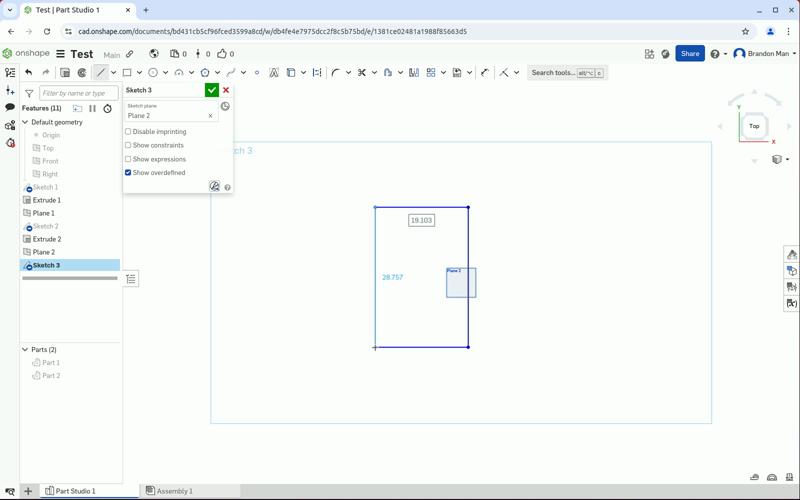
key_up(shift)
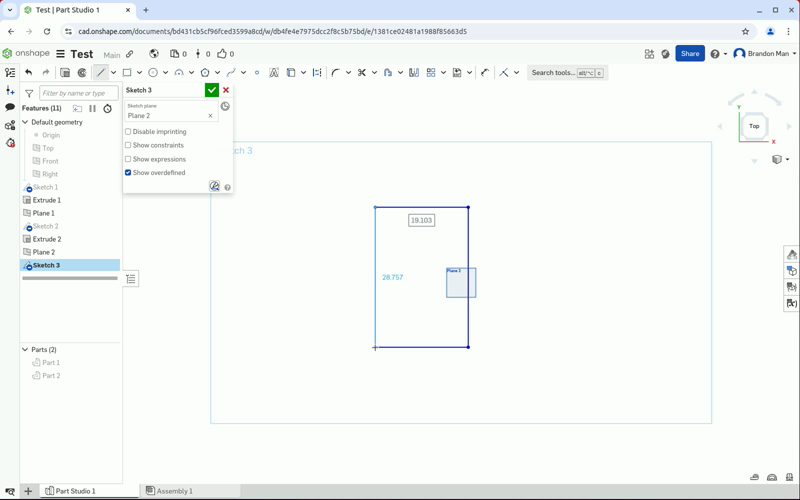
click(375, 347)
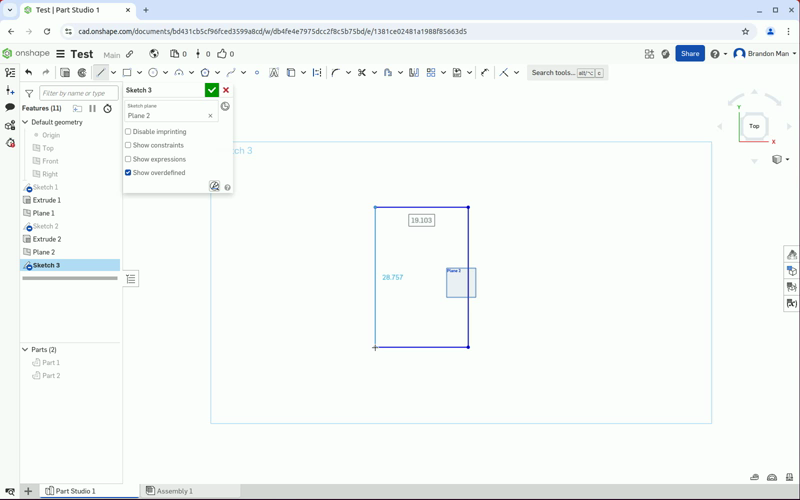
key(esc)
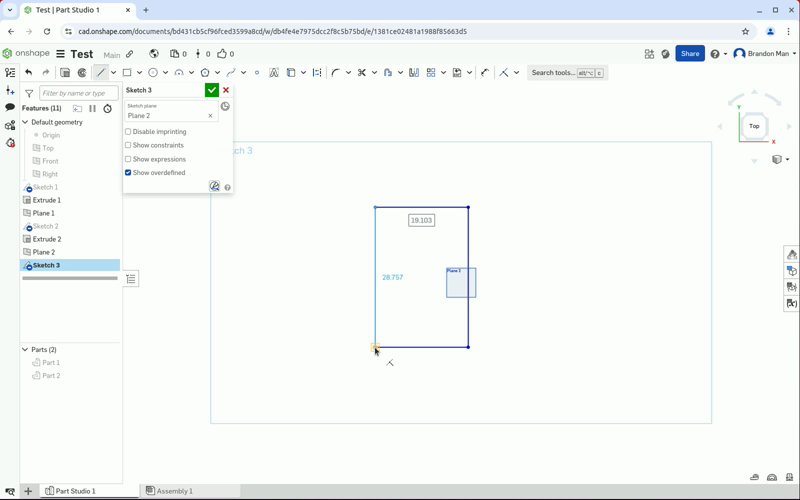
mouse_move(447, 275)
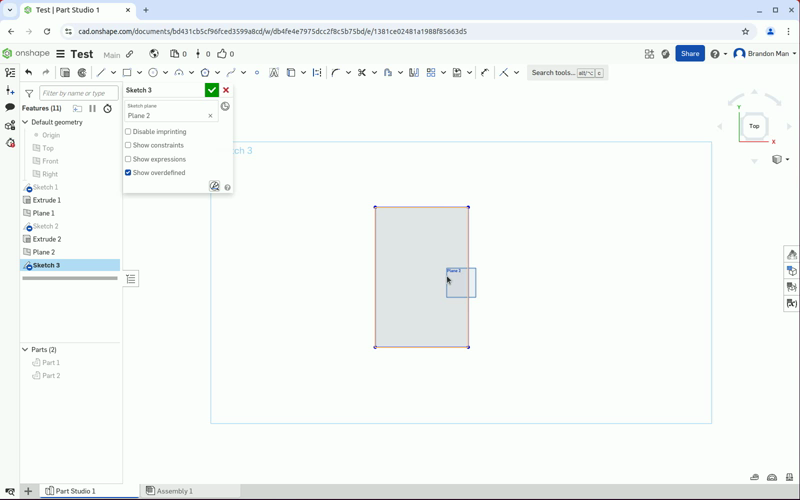
click(447, 275)
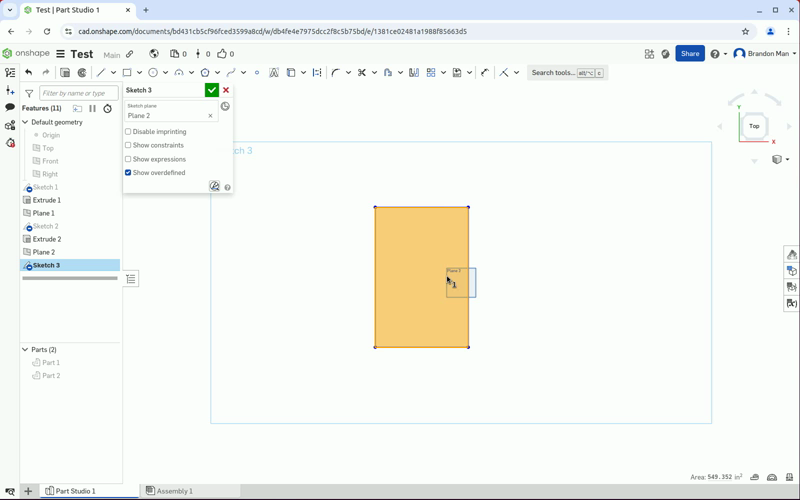
mouse_move(73, 352)
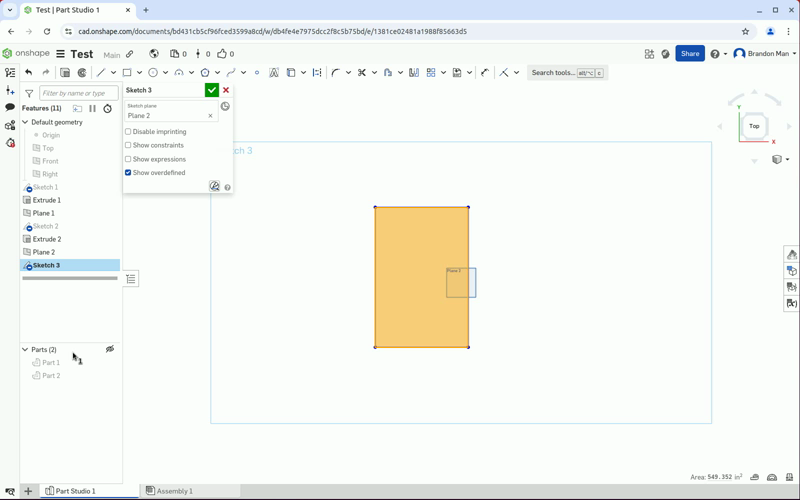
key(shift+y)
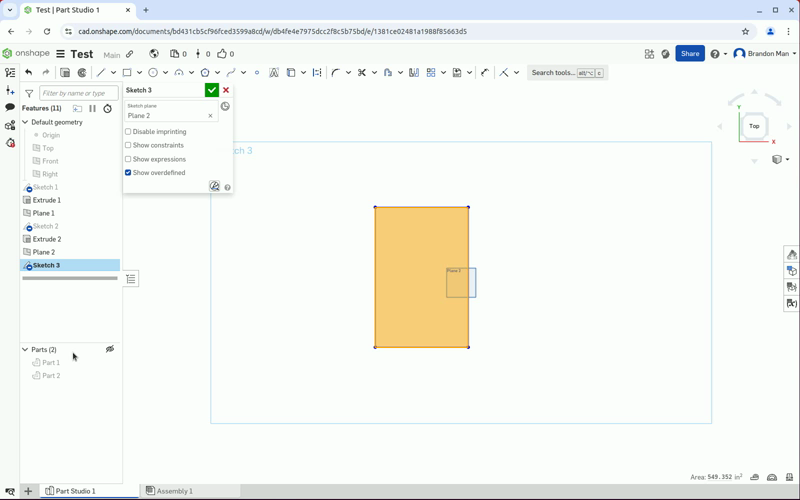
key(shift+e)
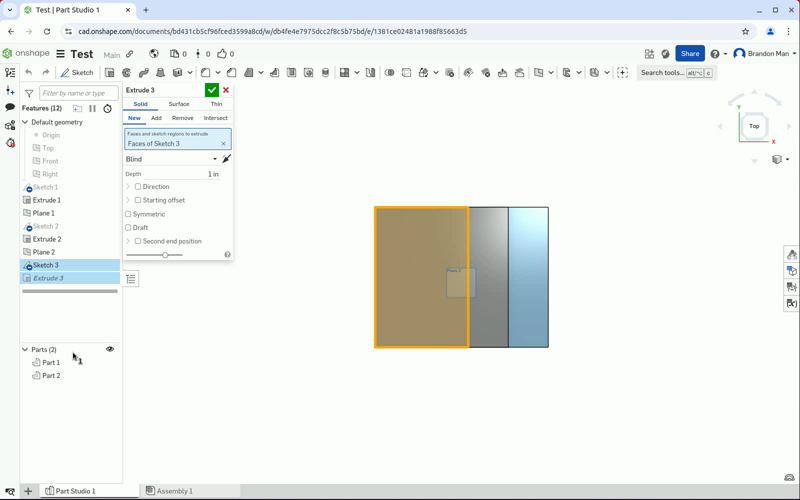
mouse_move(143, 106)
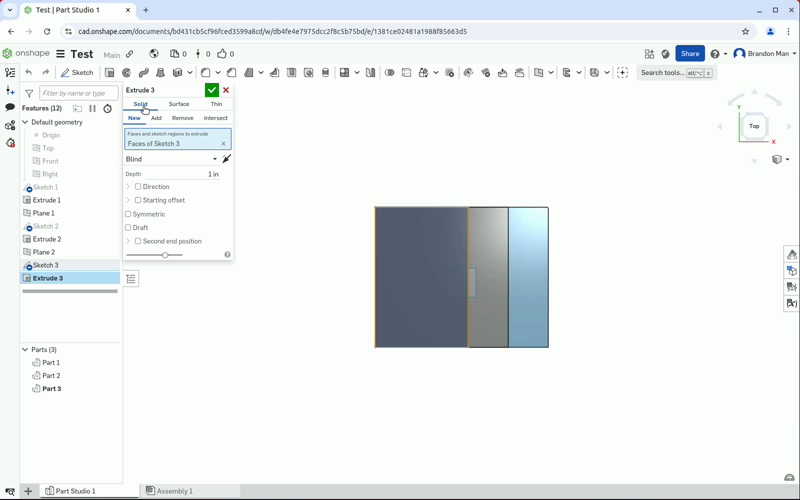
click(143, 106)
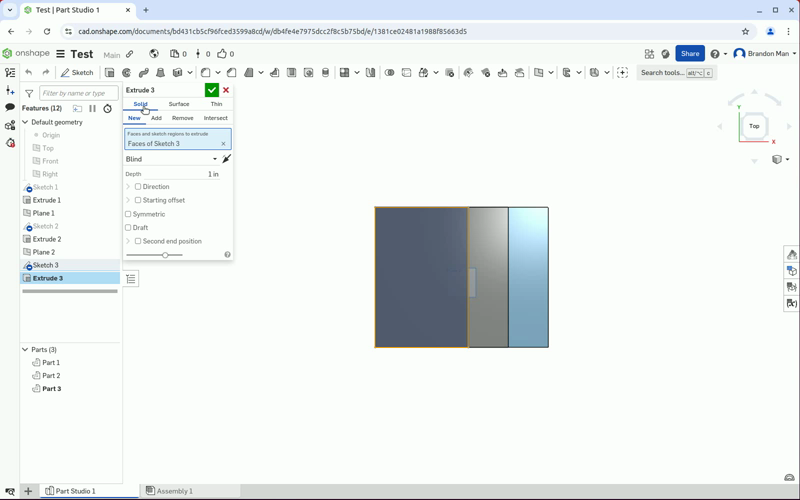
mouse_move(137, 120)
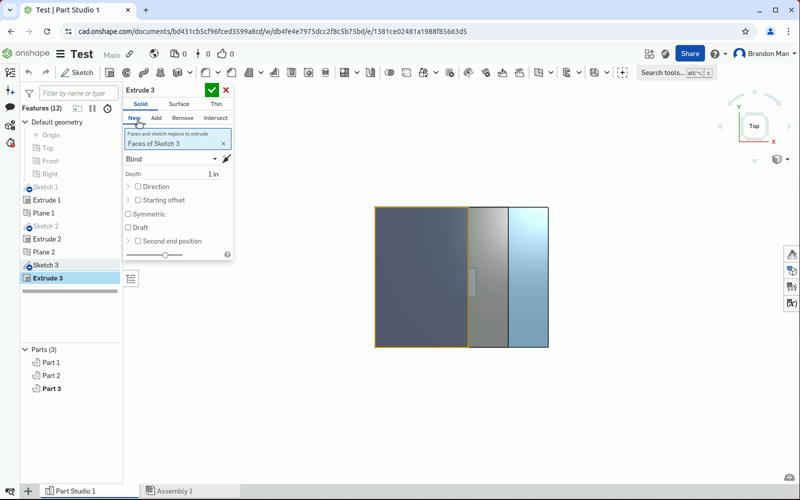
click(137, 120)
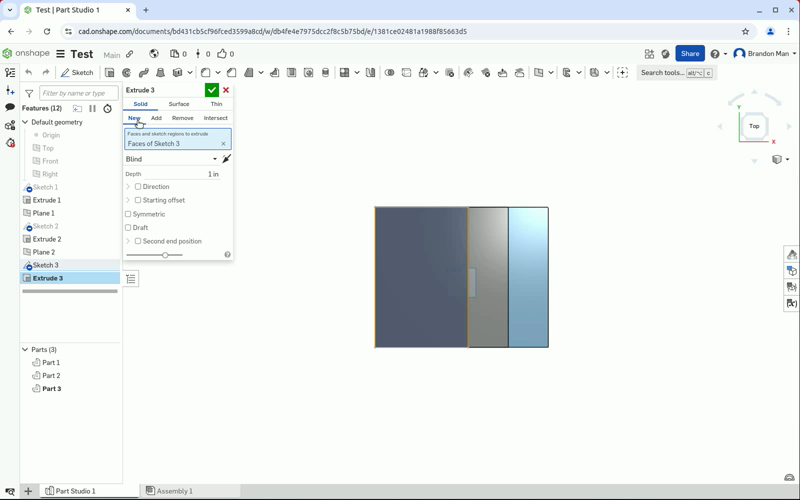
key(tab, 4)
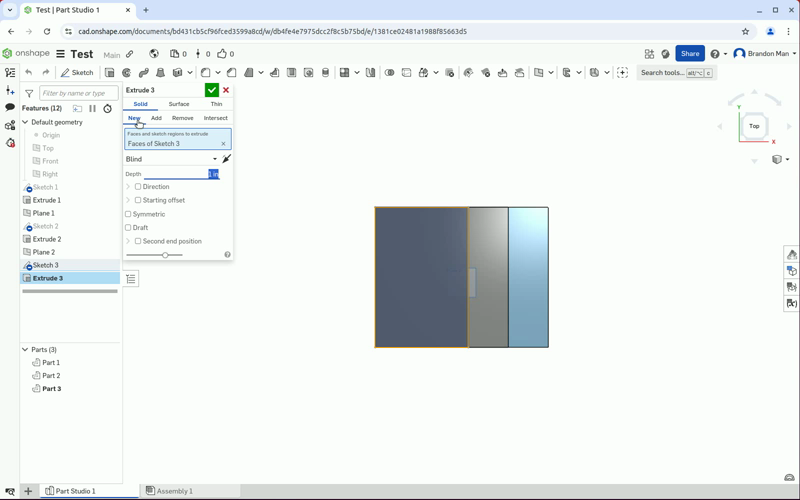
text(4.092)
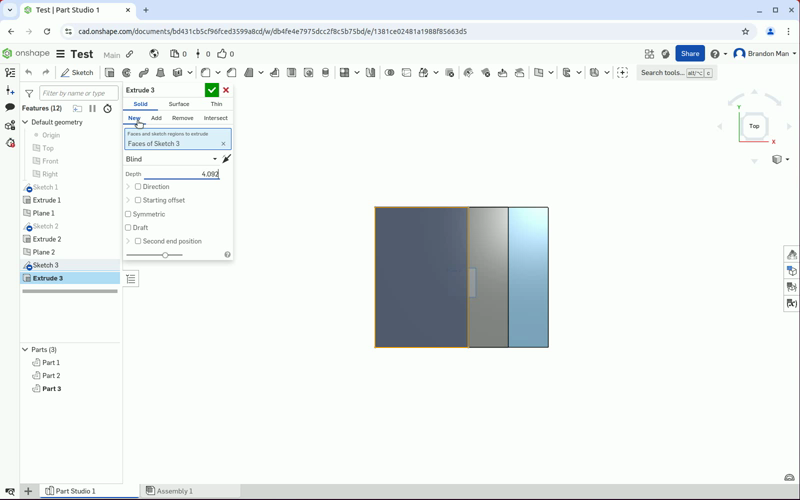
key(enter)
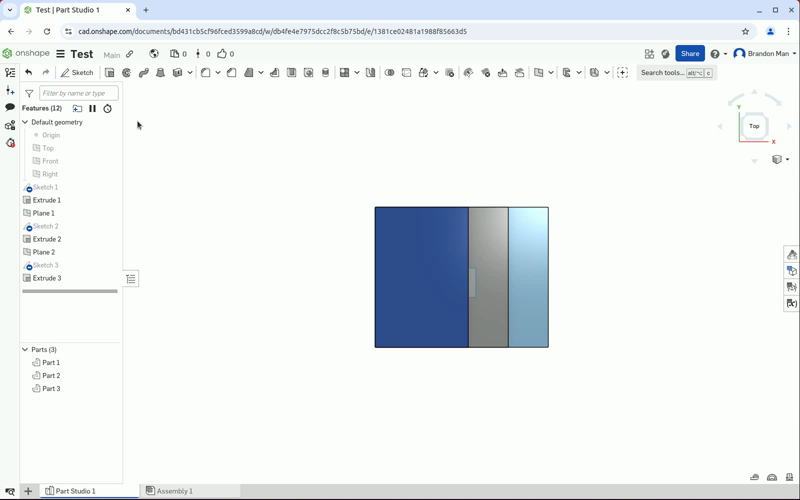
key(shift+h)
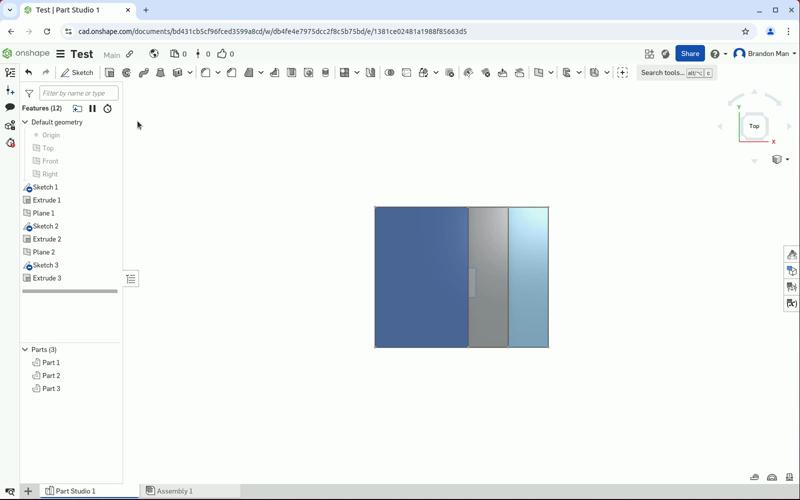
key(shift+h)
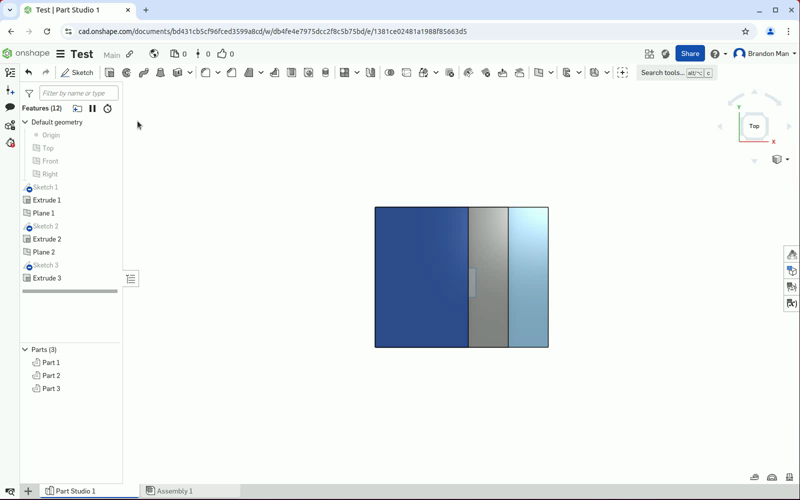
mouse_move(73, 189)
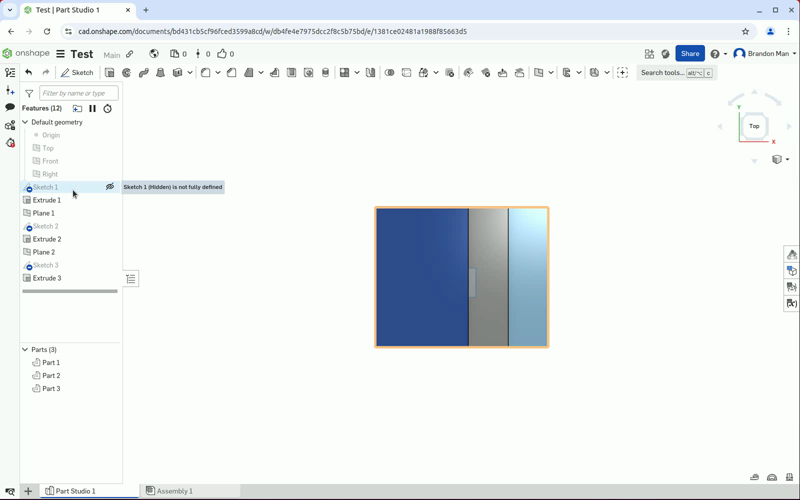
click(73, 189)
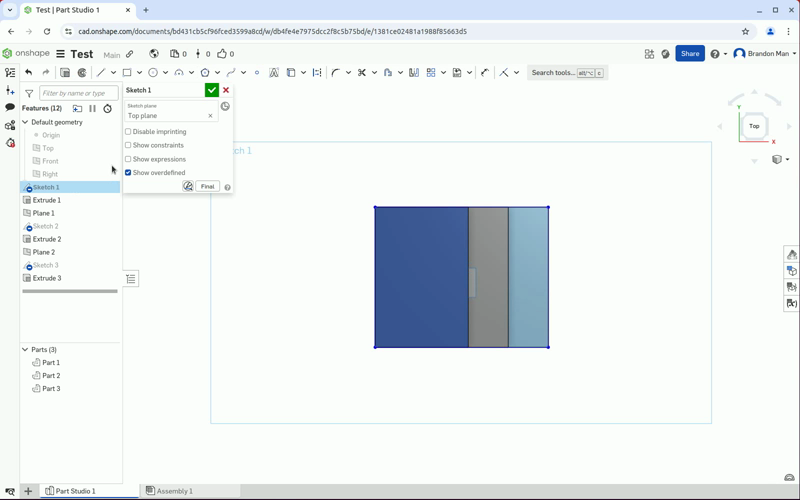
mouse_move(229, 92)
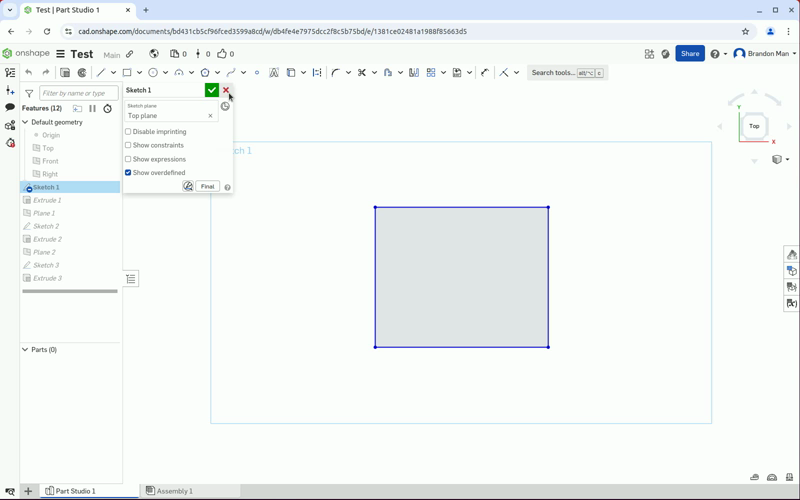
click(229, 92)
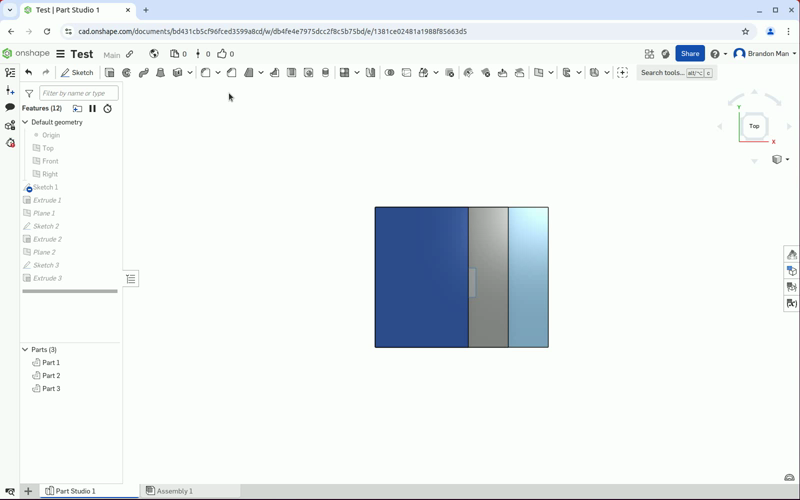
mouse_move(541, 75)
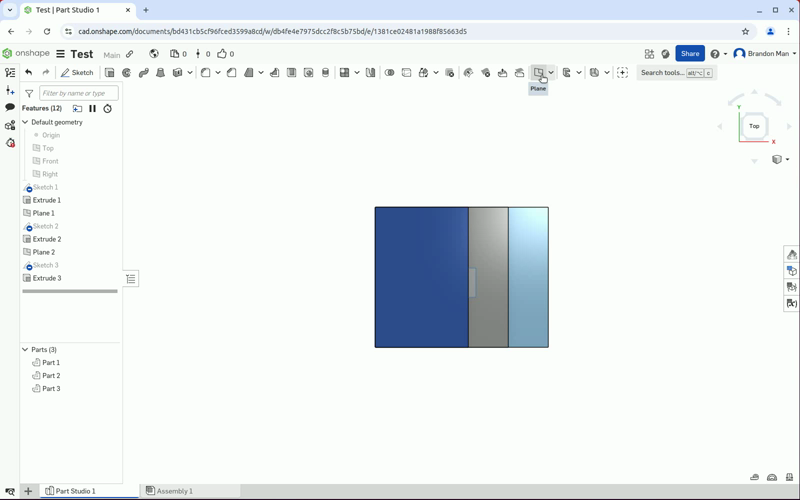
click(541, 75)
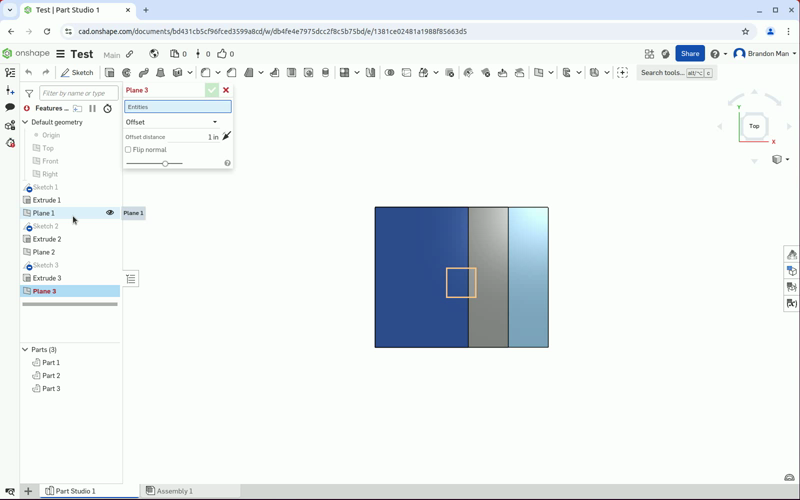
scroll(3)
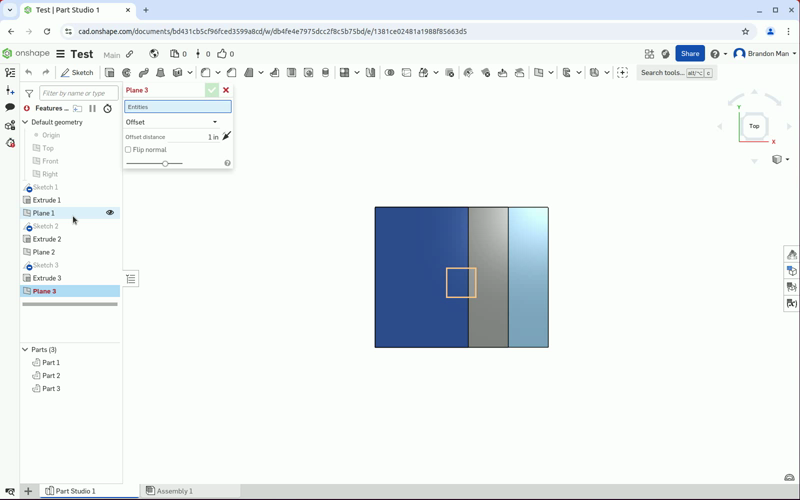
mouse_move(73, 150)
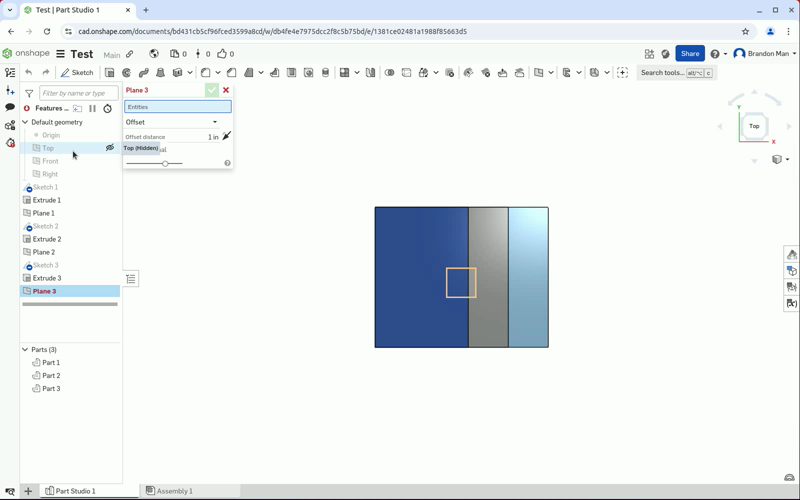
click(73, 150)
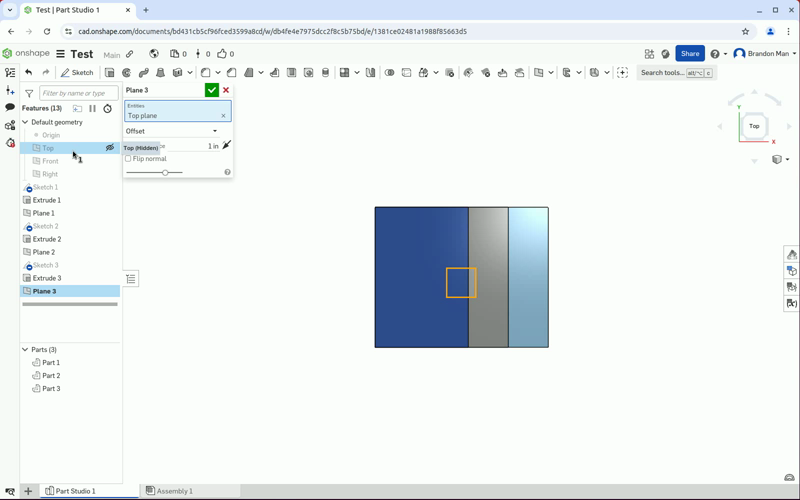
key(tab, 2)
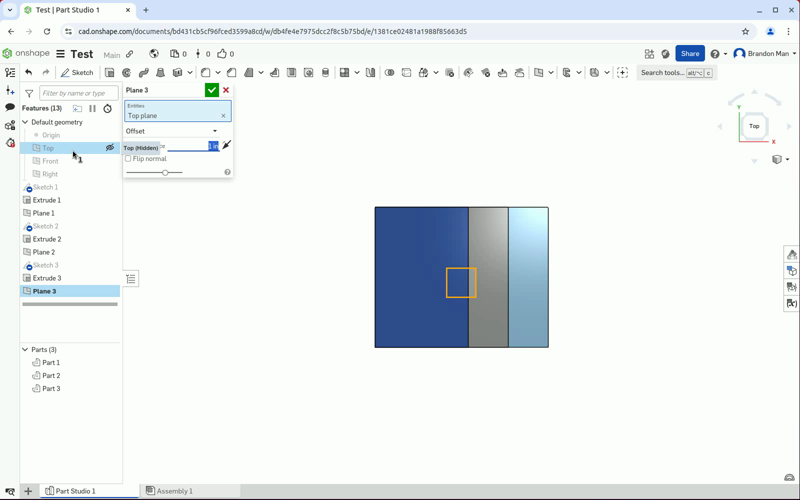
text(12.263)
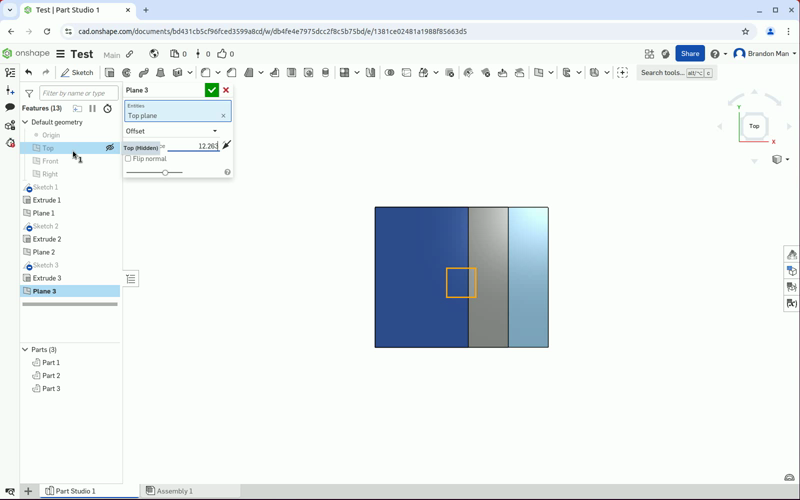
key(enter, 2)
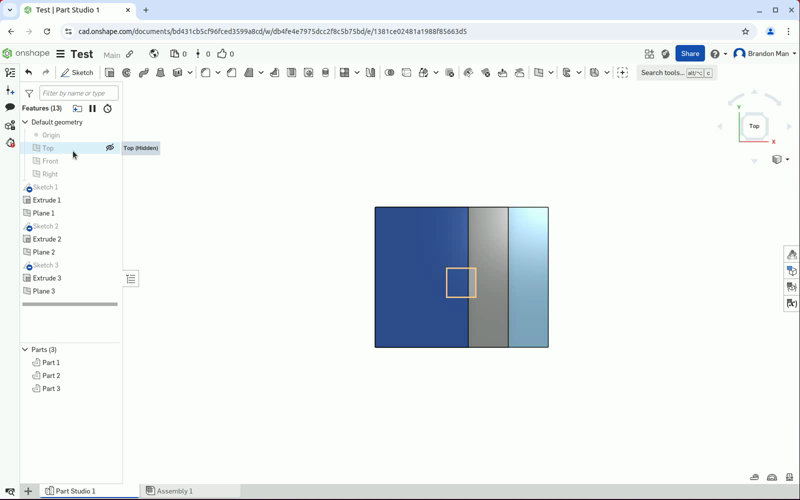
key(shift+s)
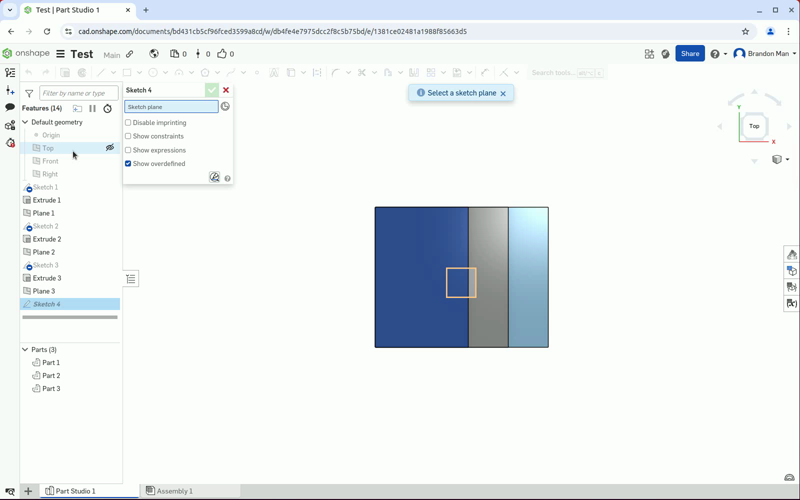
mouse_move(73, 293)
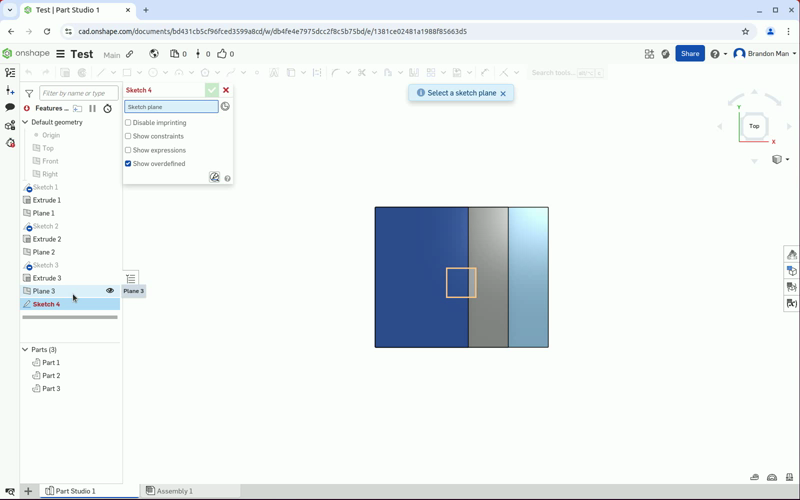
click(73, 293)
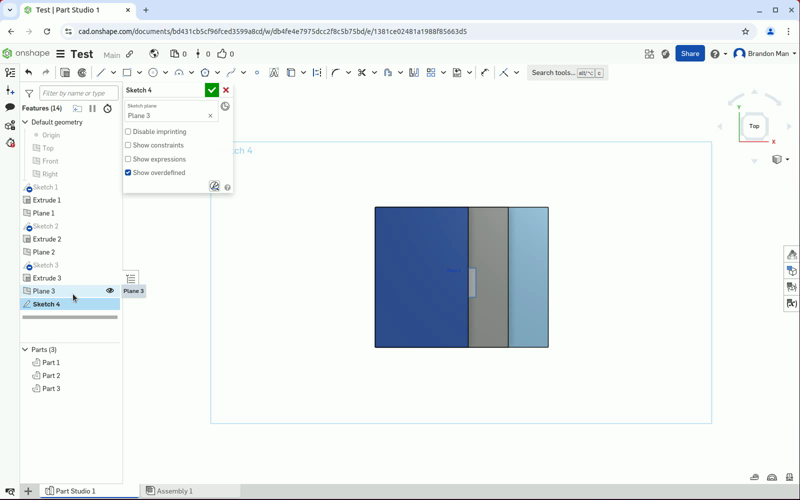
mouse_move(73, 352)
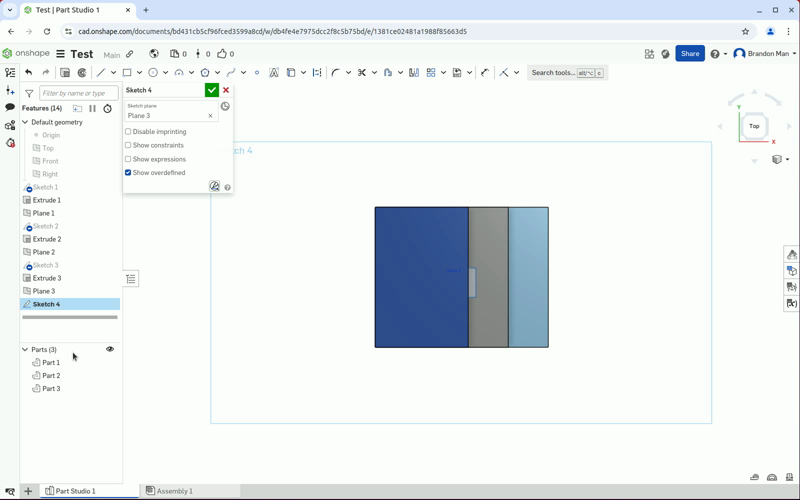
key(y)
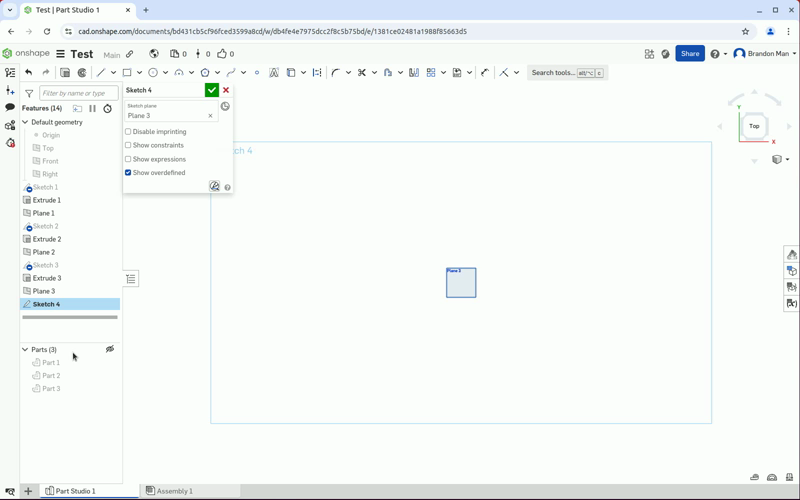
key(l)
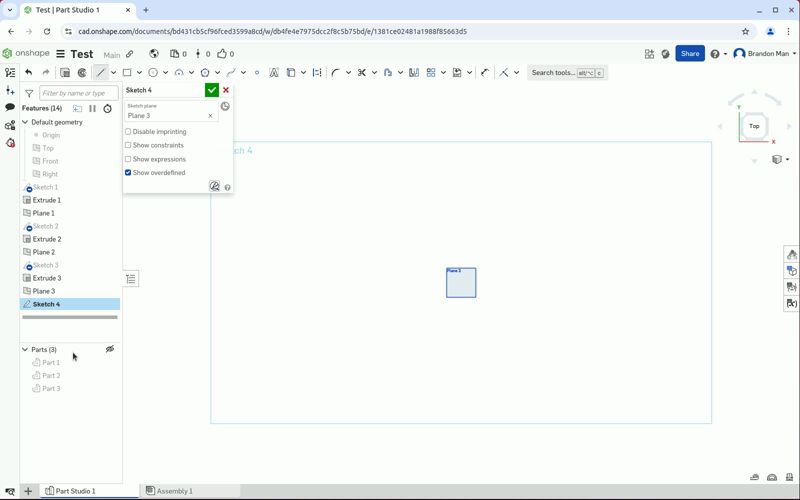
key_down(shift)
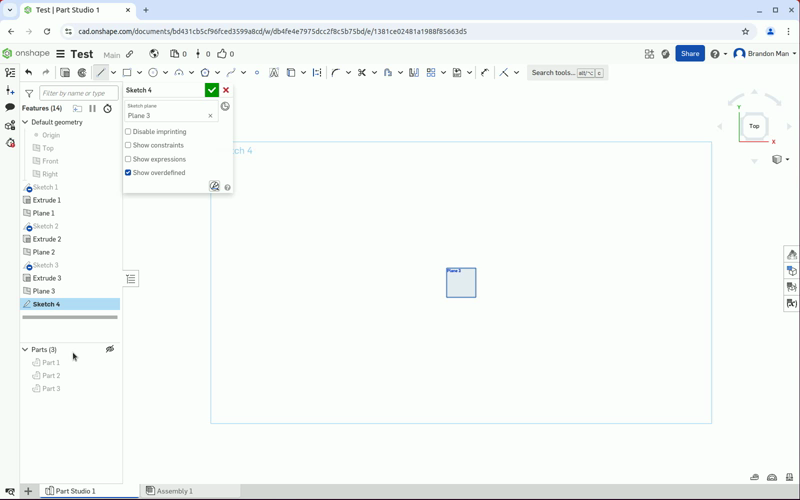
mouse_move(375, 347)
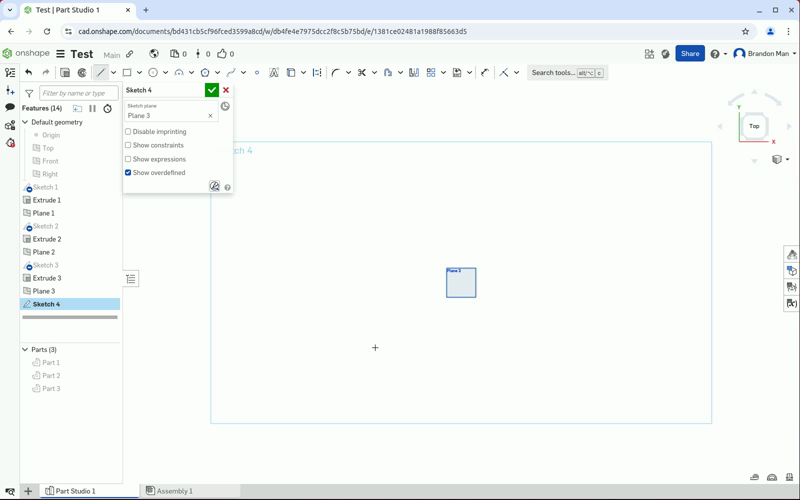
click(375, 347)
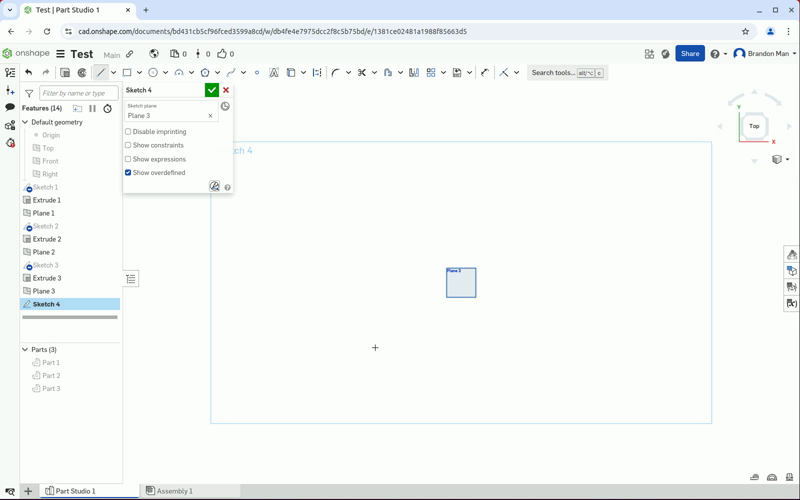
key_up(shift)
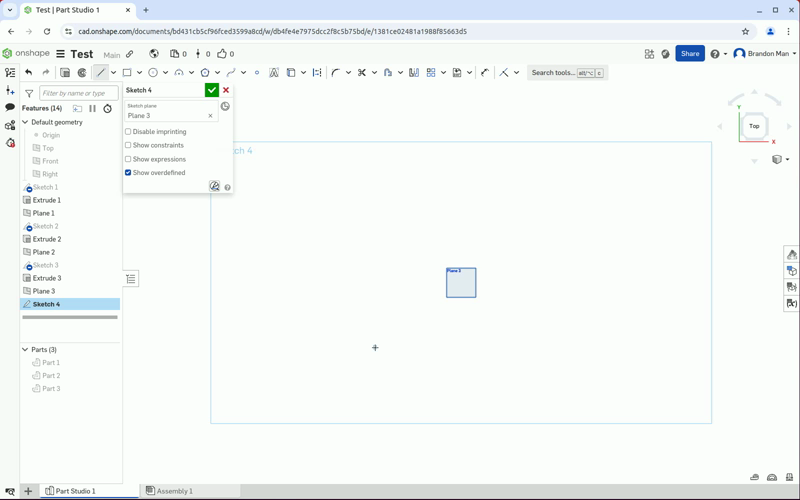
key_down(shift)
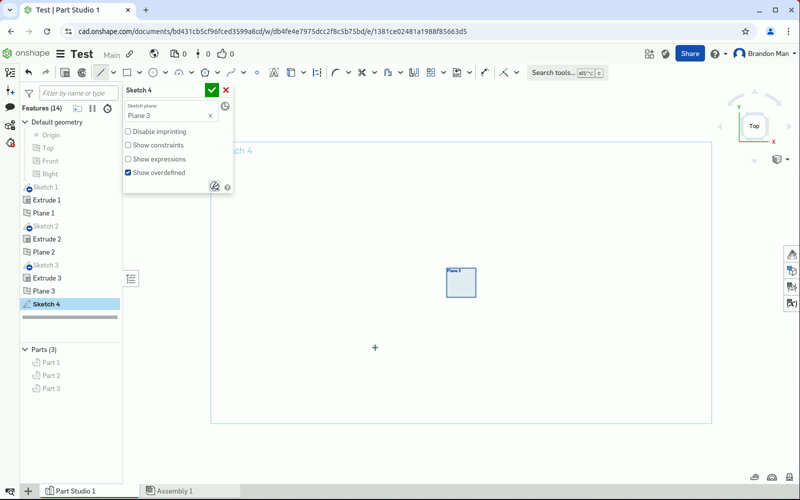
mouse_move(405, 347)
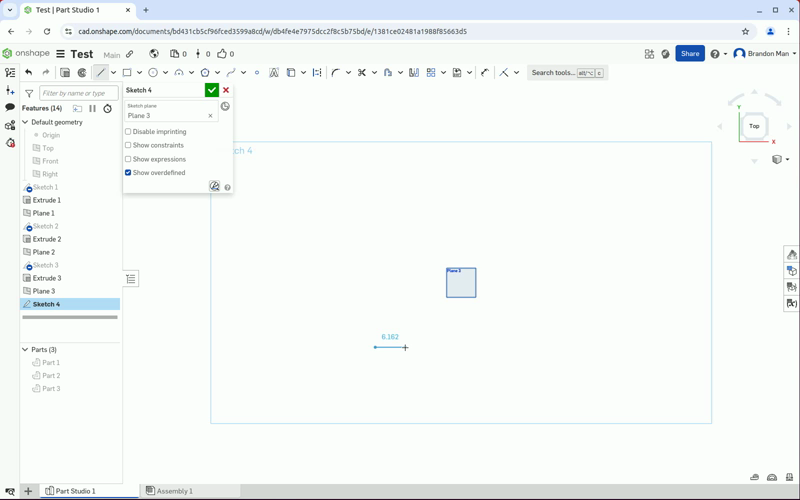
mouse_move(428, 347)
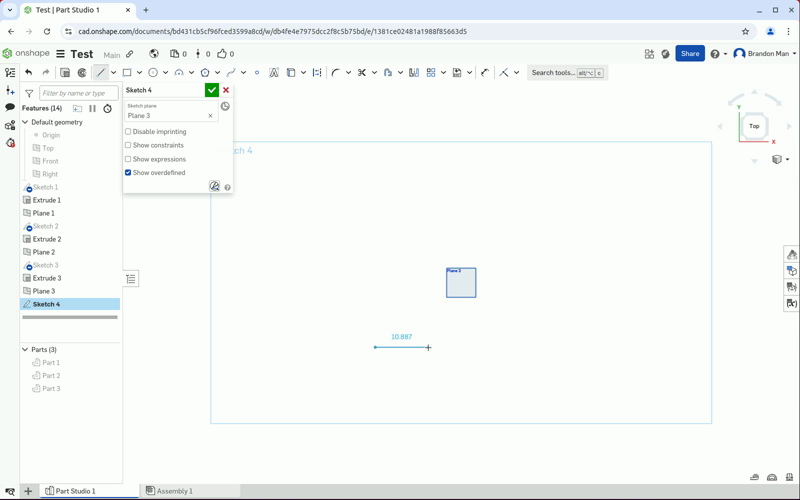
click(428, 347)
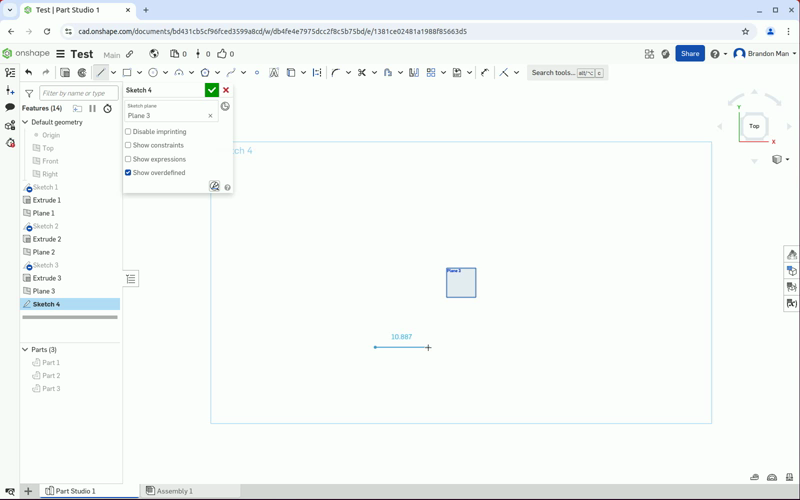
key_up(shift)
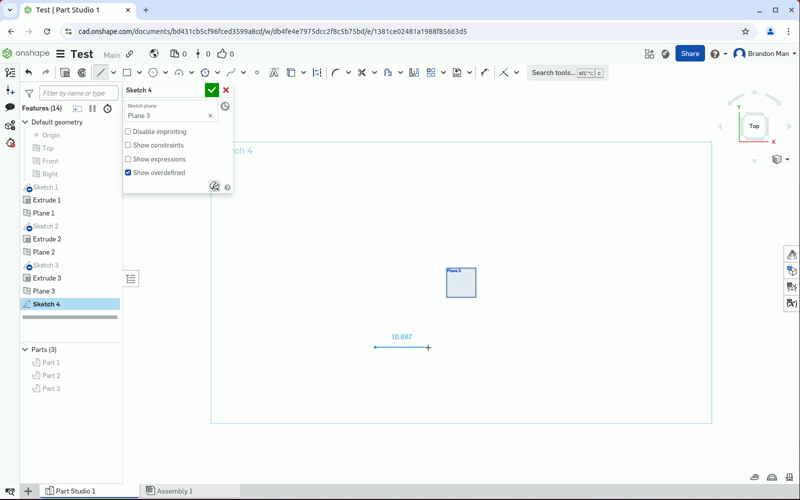
key_down(shift)
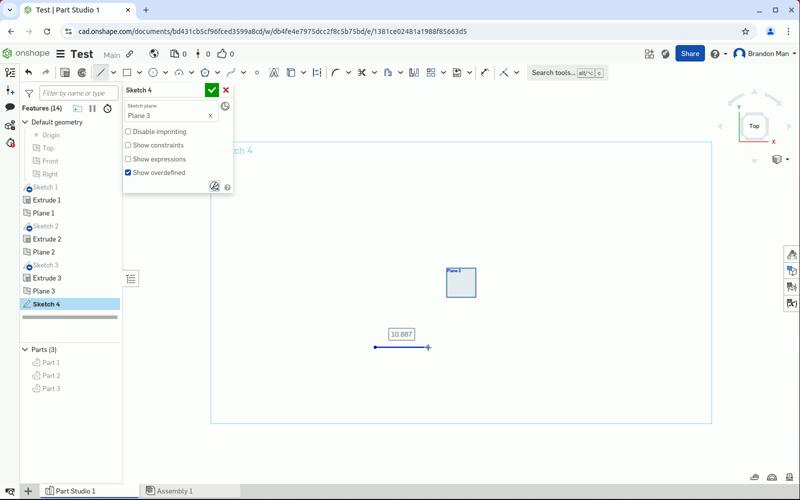
mouse_move(428, 207)
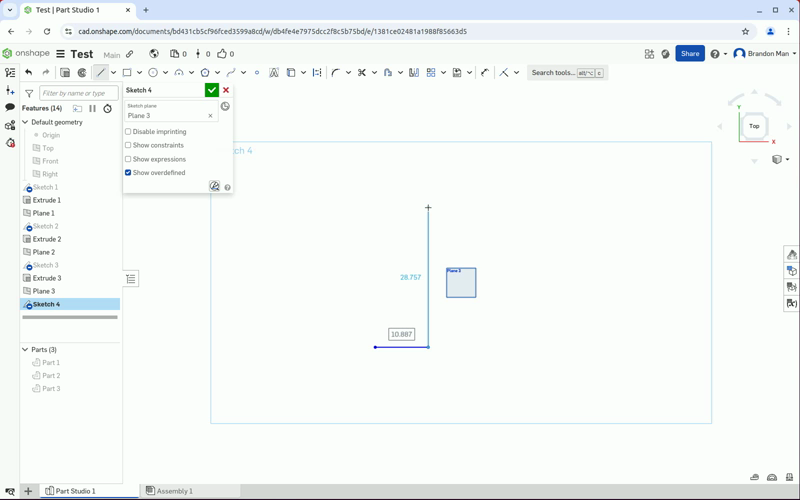
click(428, 207)
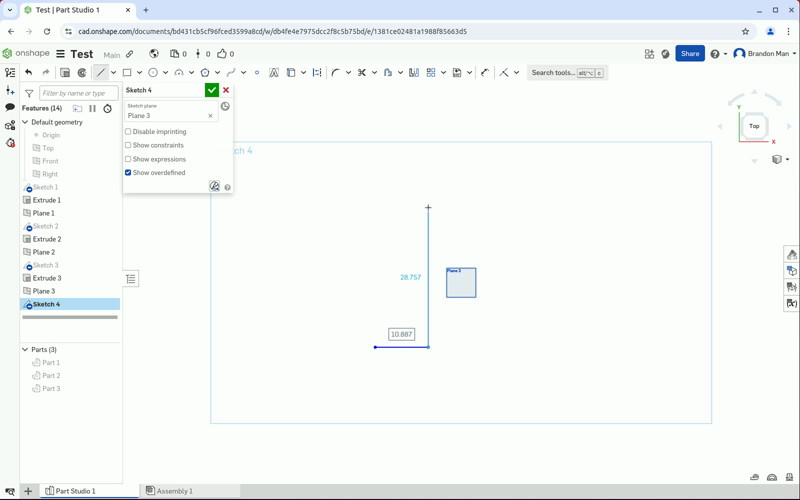
key_up(shift)
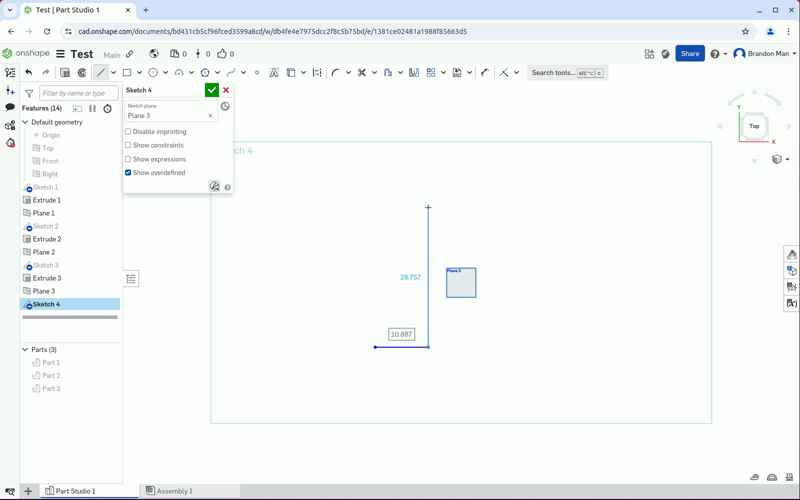
key_down(shift)
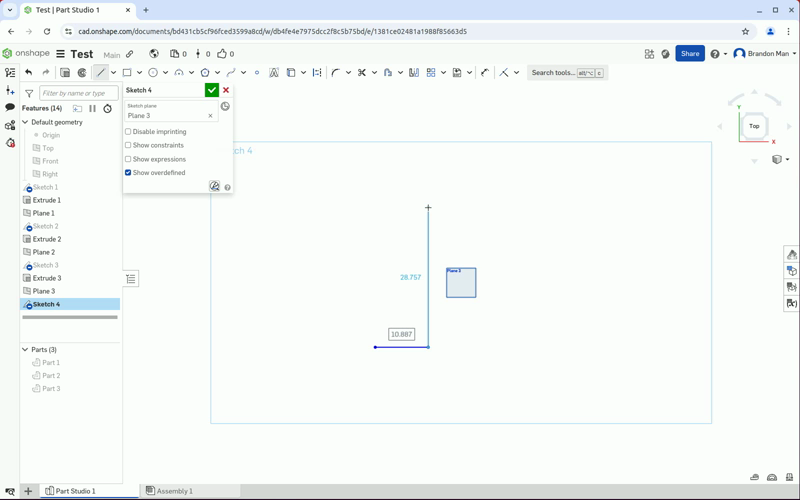
mouse_move(458, 207)
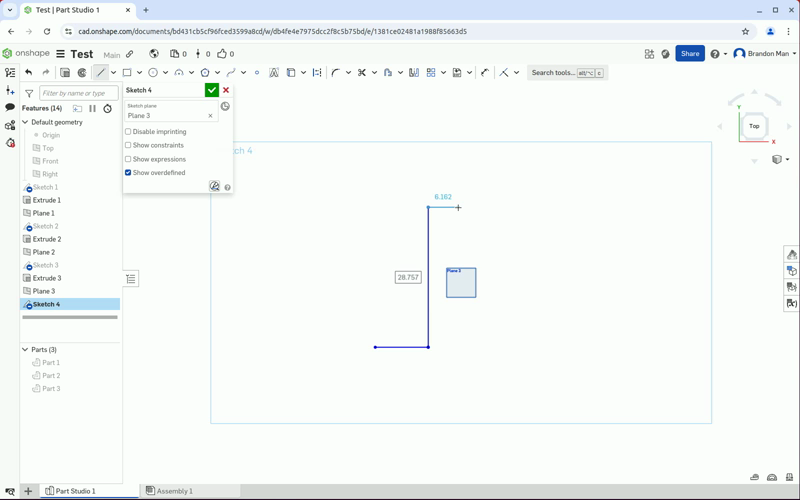
mouse_move(375, 207)
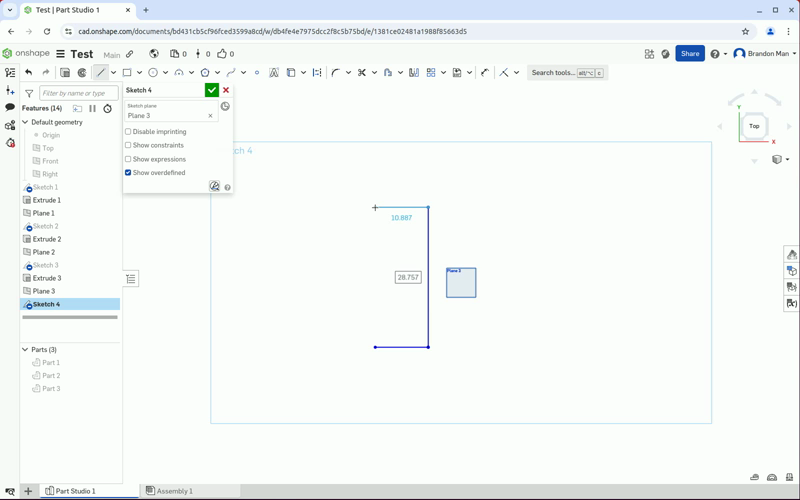
click(375, 207)
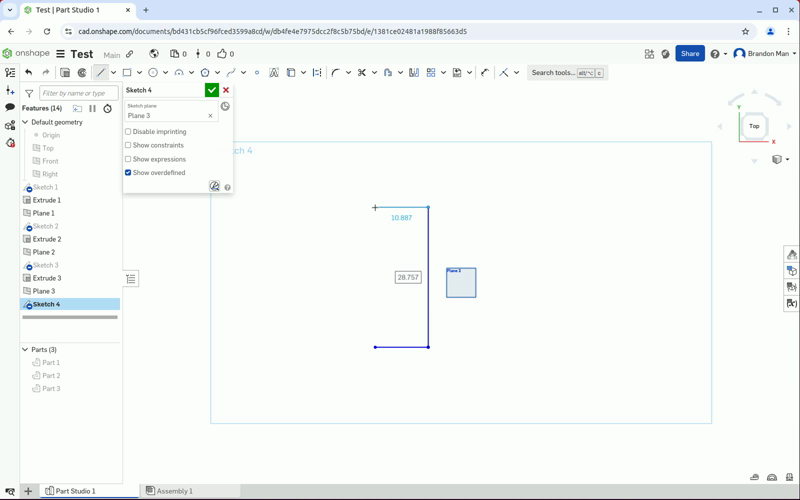
key_up(shift)
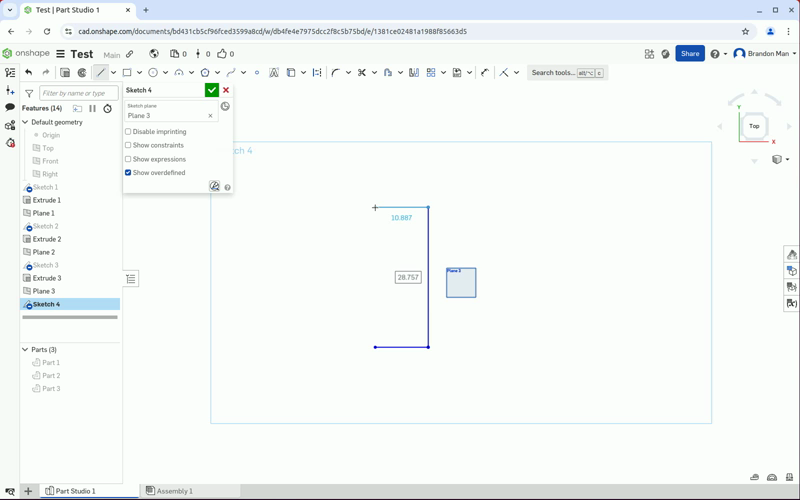
key_down(shift)
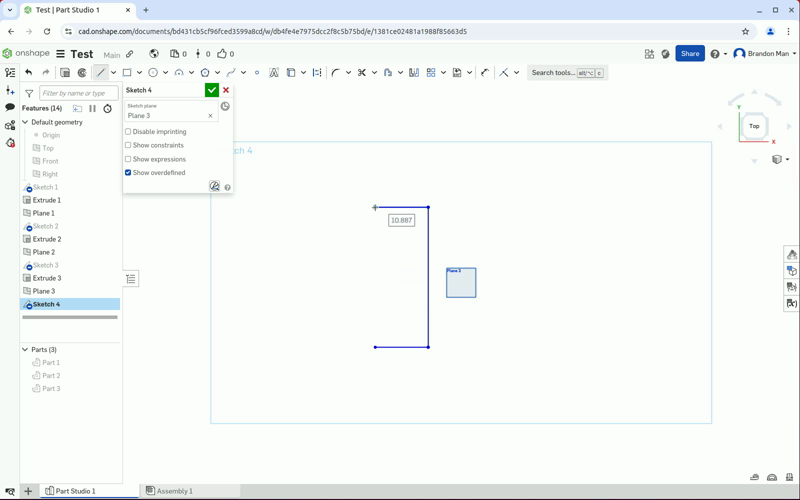
mouse_move(375, 347)
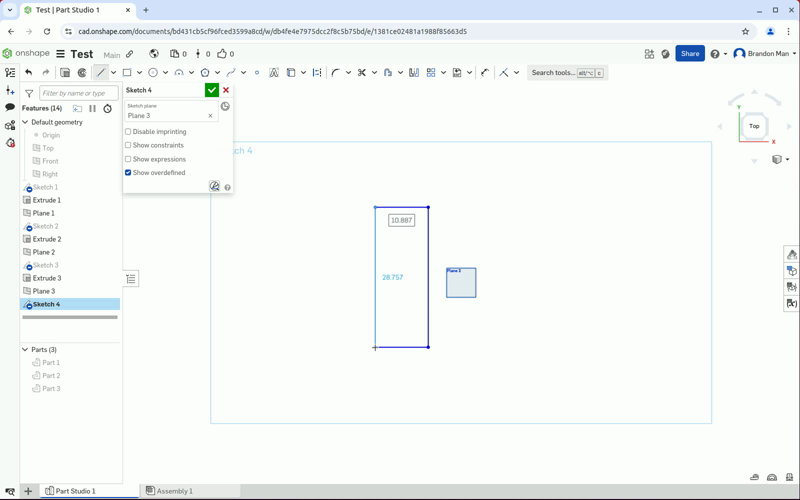
key_up(shift)
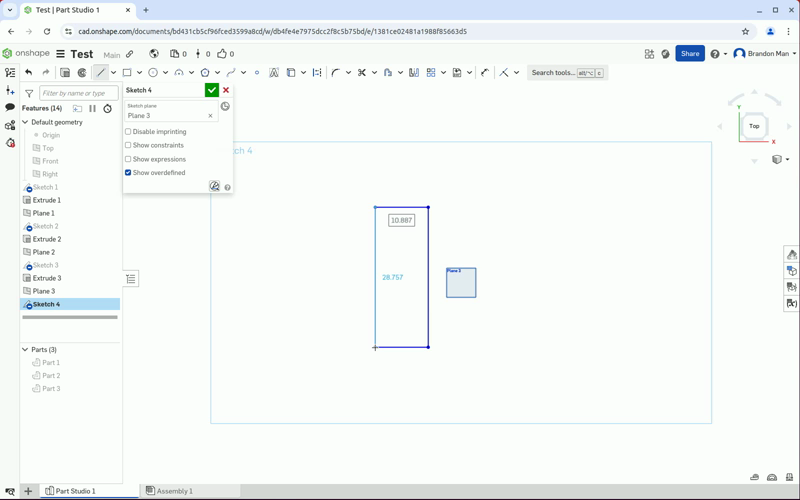
click(375, 347)
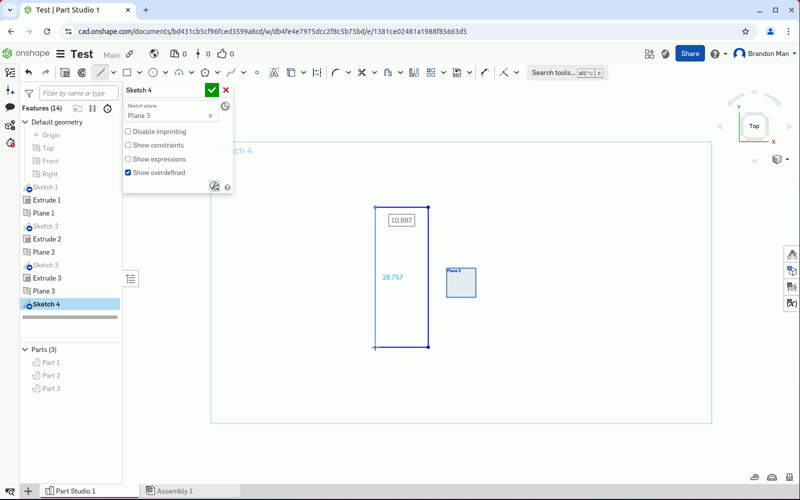
key(esc)
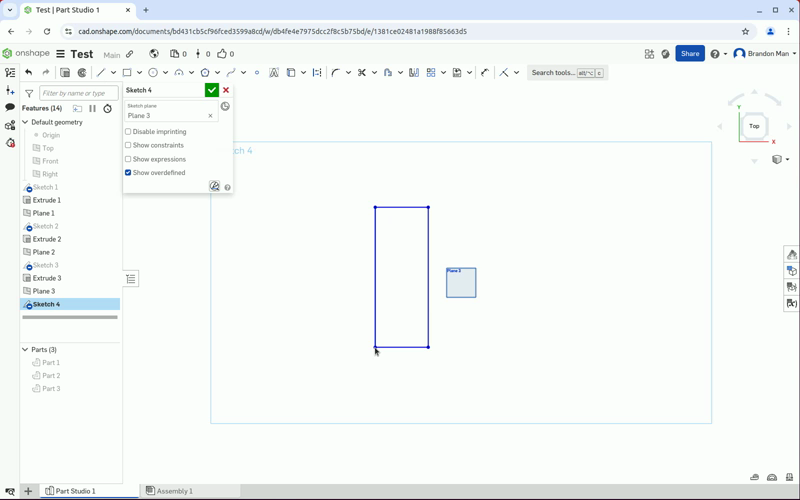
mouse_move(421, 305)
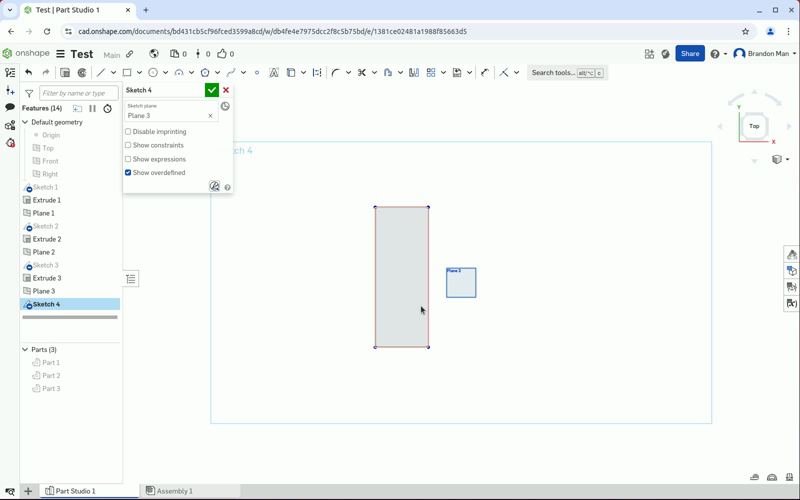
click(421, 305)
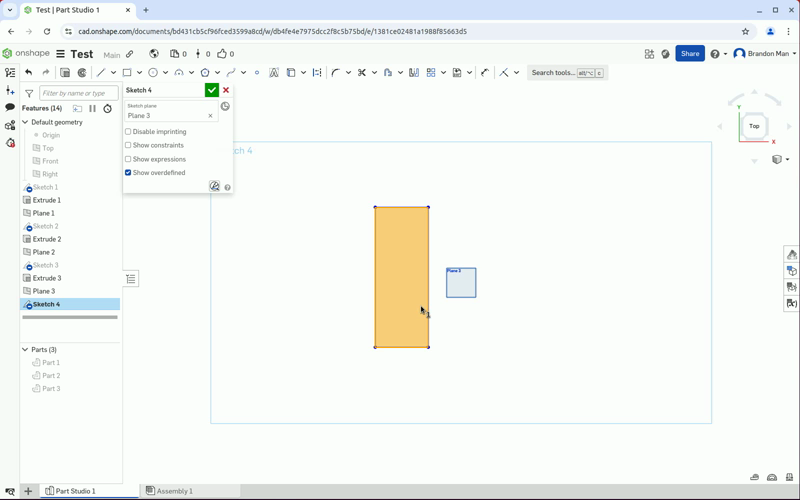
mouse_move(73, 352)
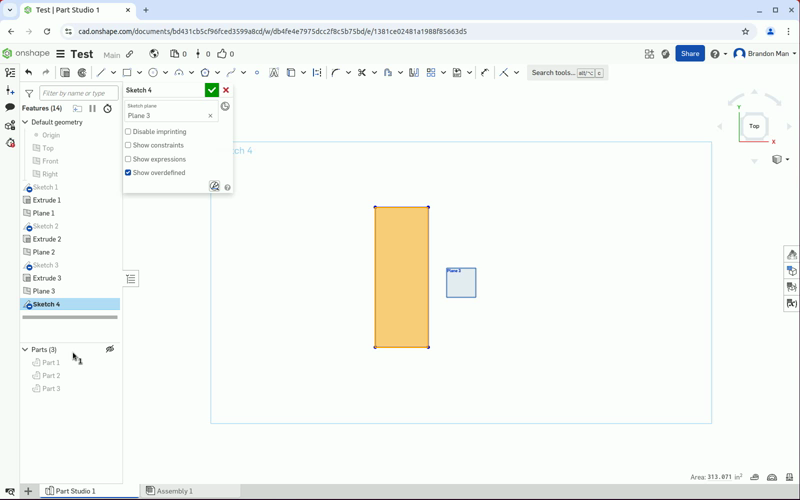
key(shift+y)
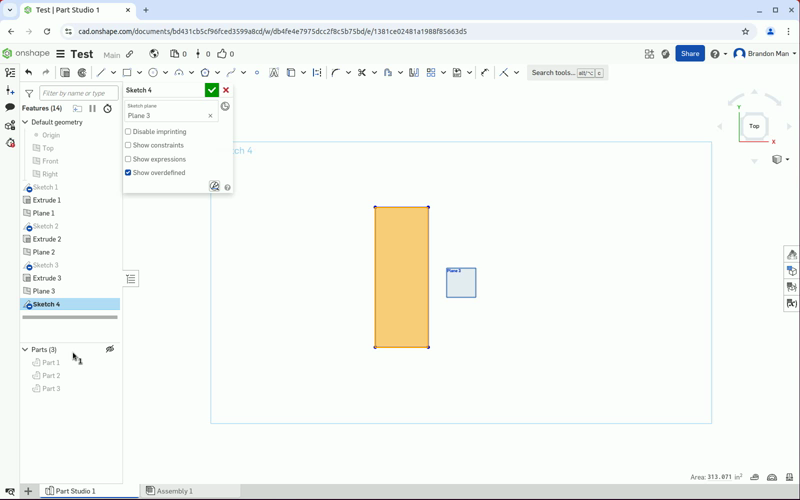
key(shift+e)
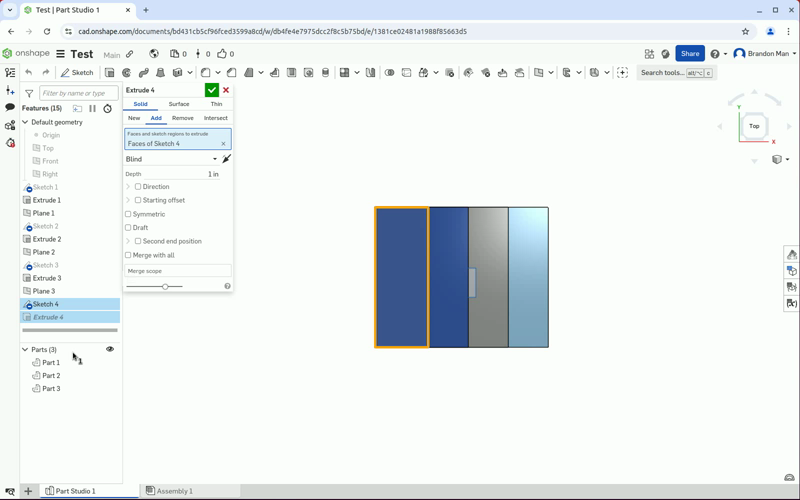
mouse_move(143, 106)
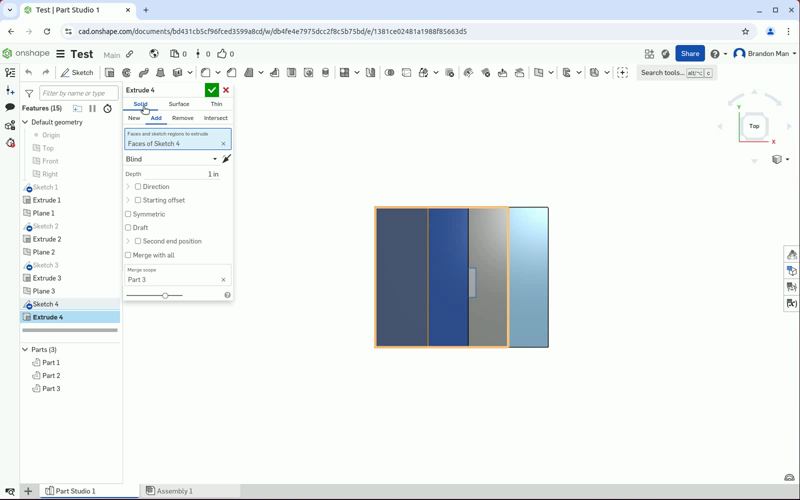
click(143, 106)
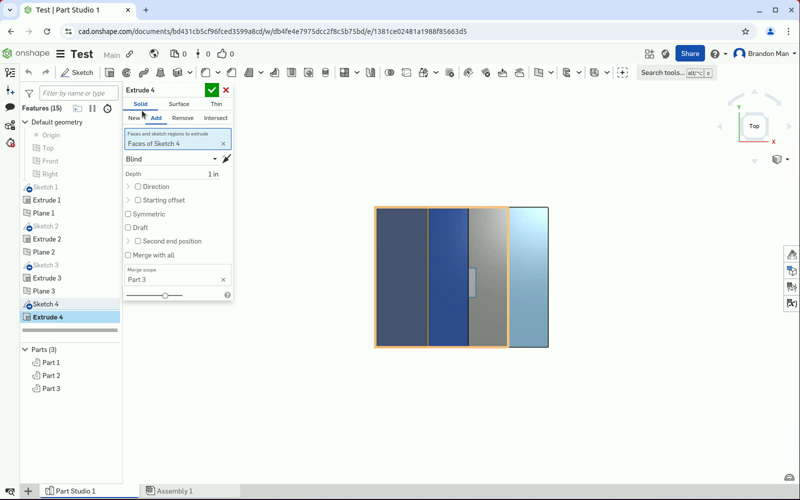
mouse_move(137, 120)
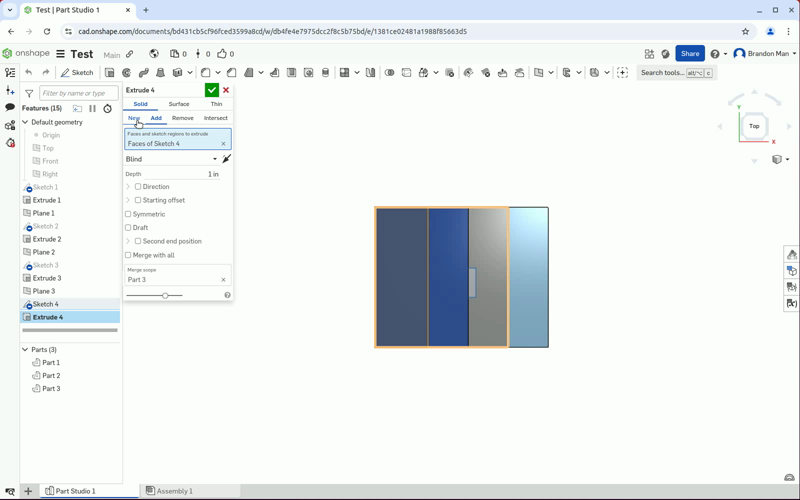
click(137, 120)
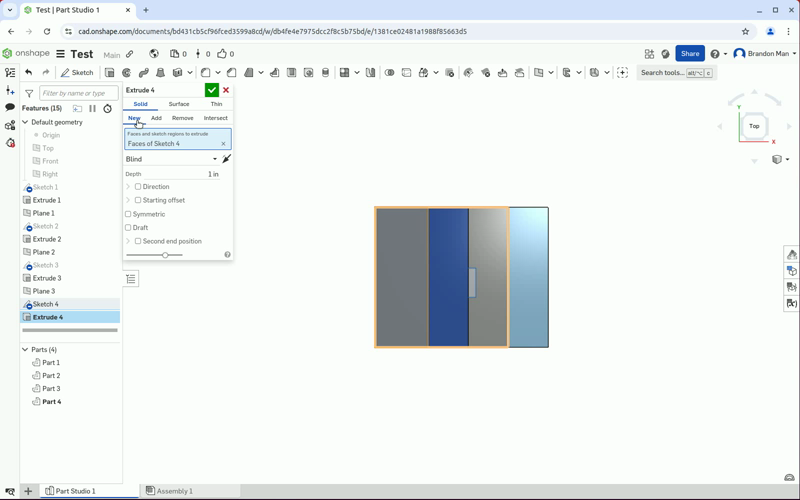
key(tab, 4)
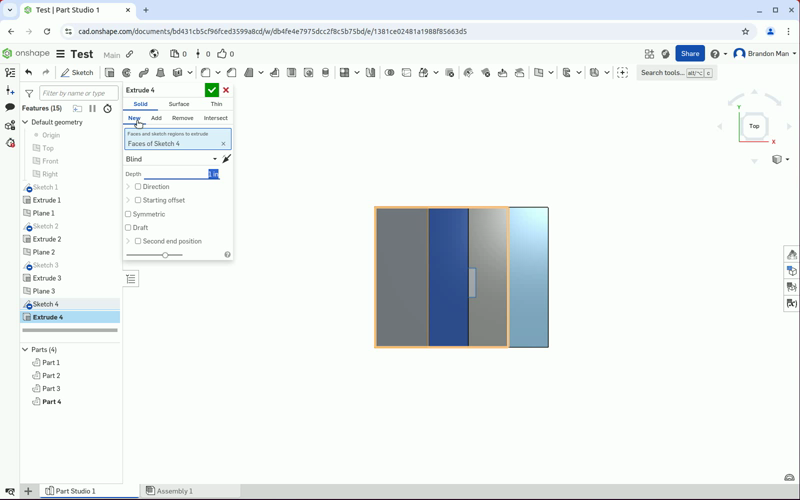
text(4.092)
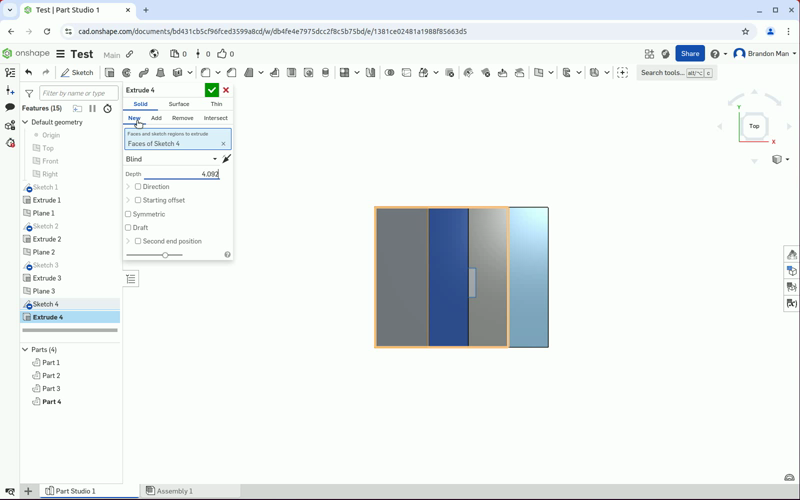
key(enter)
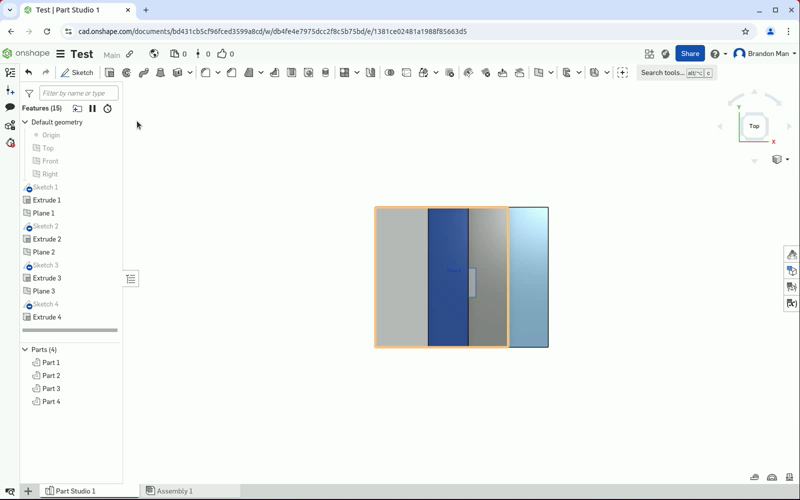
key(shift+h)
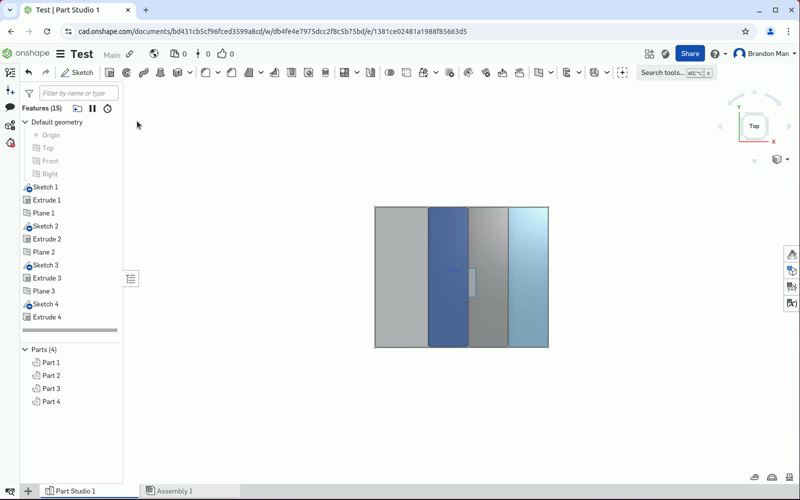
key(shift+h)
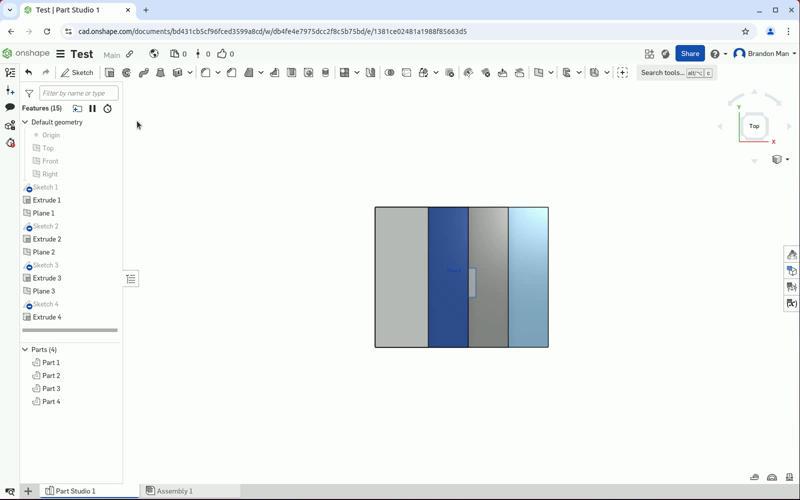
mouse_move(73, 189)
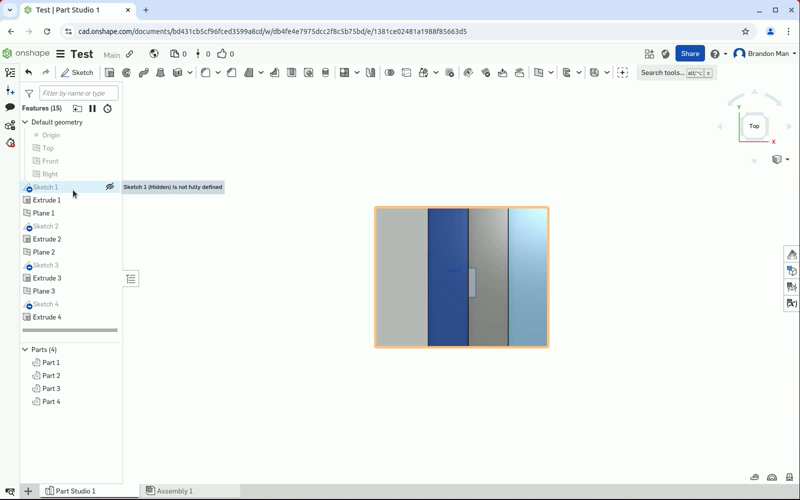
click(73, 189)
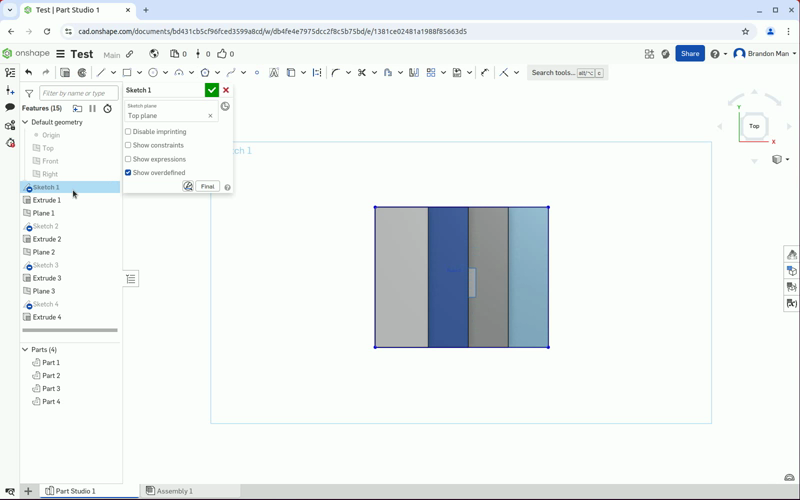
mouse_move(229, 92)
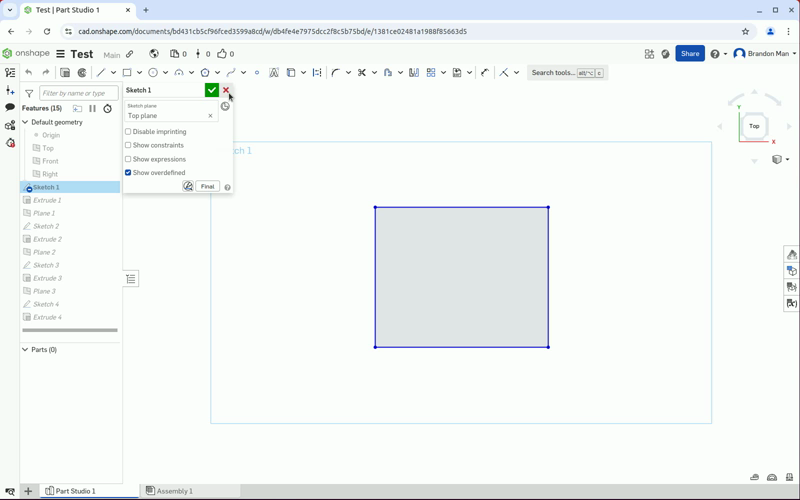
click(229, 92)
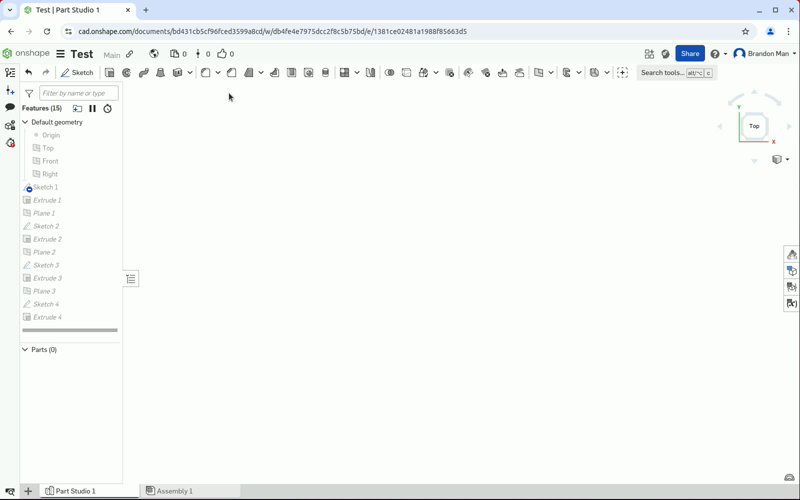
mouse_move(541, 75)
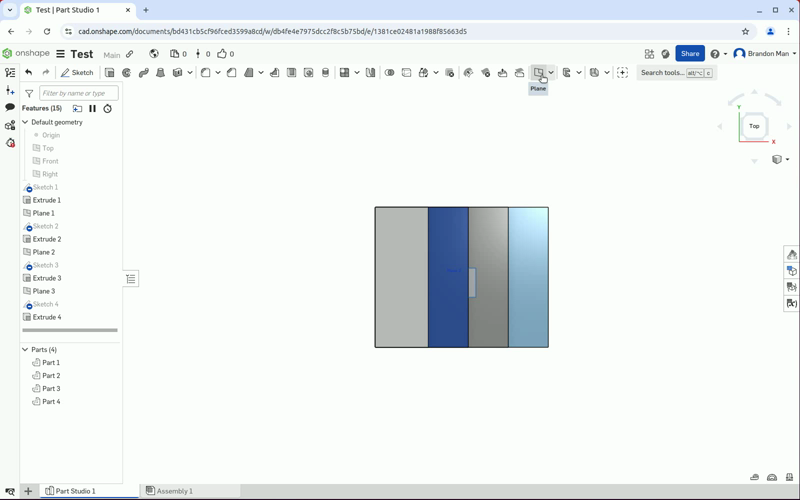
click(541, 75)
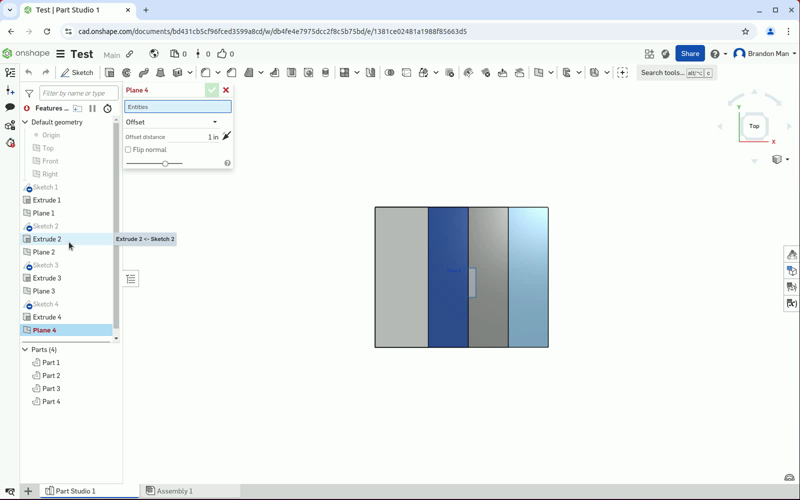
scroll(3)
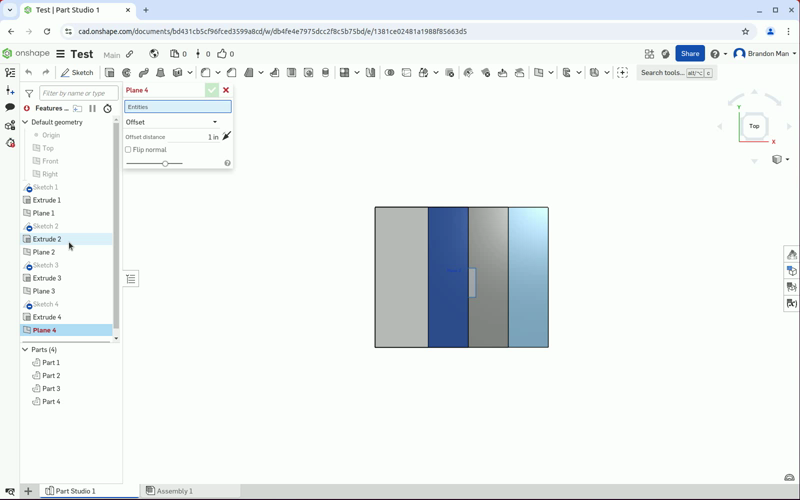
mouse_move(69, 150)
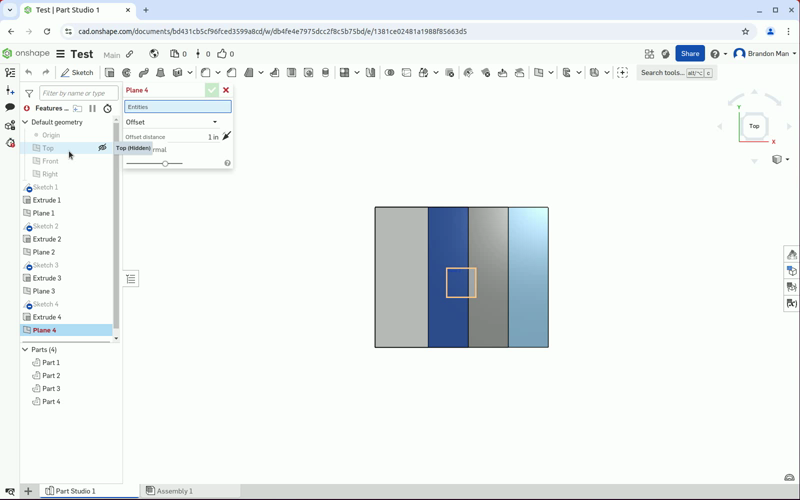
click(69, 150)
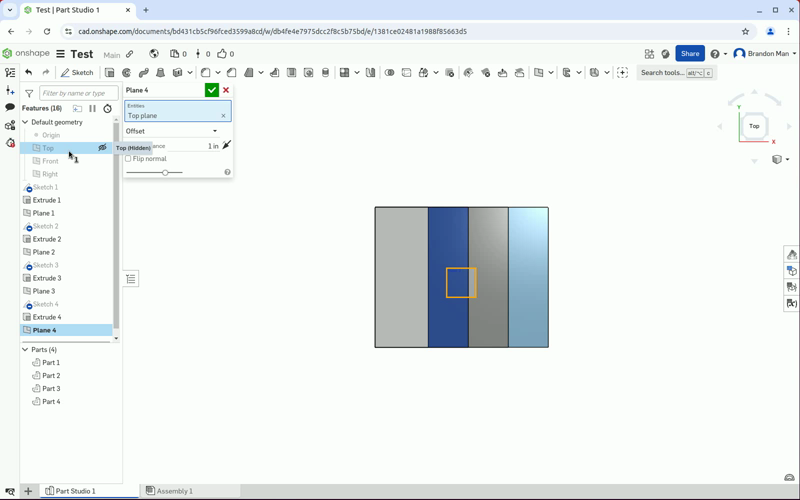
key(tab, 2)
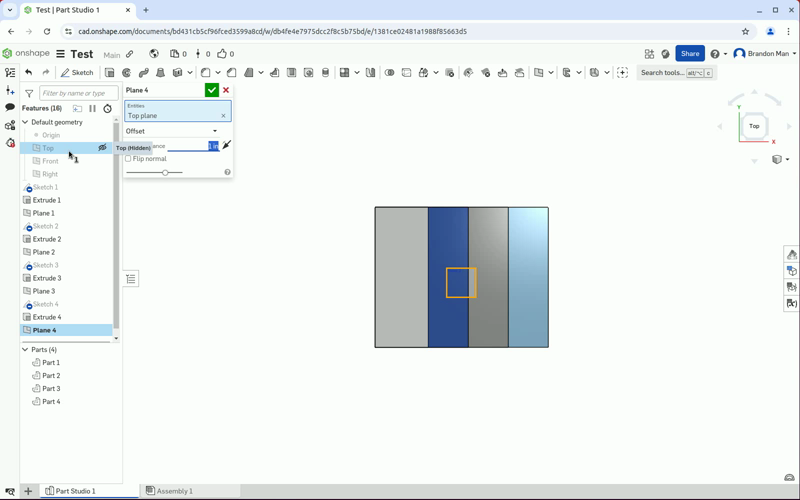
text(16.361)
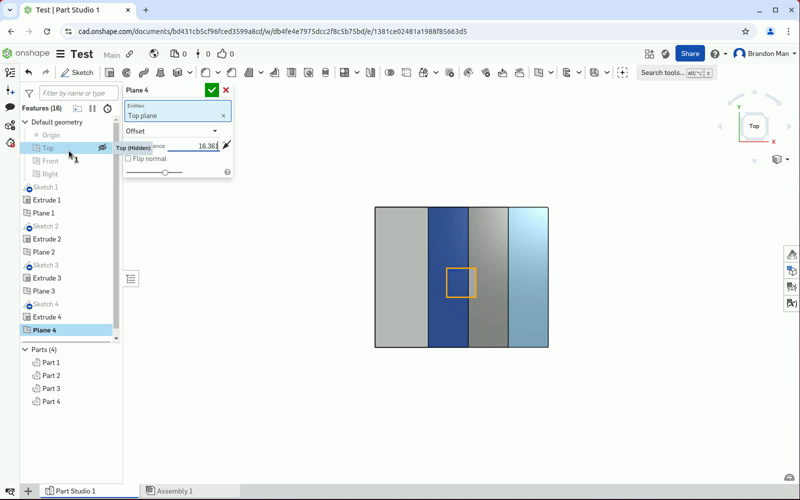
key(enter, 2)
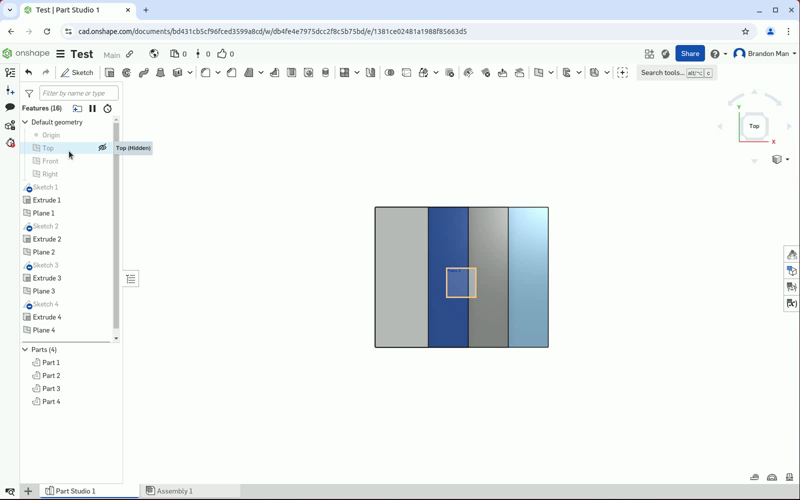
key(shift+s)
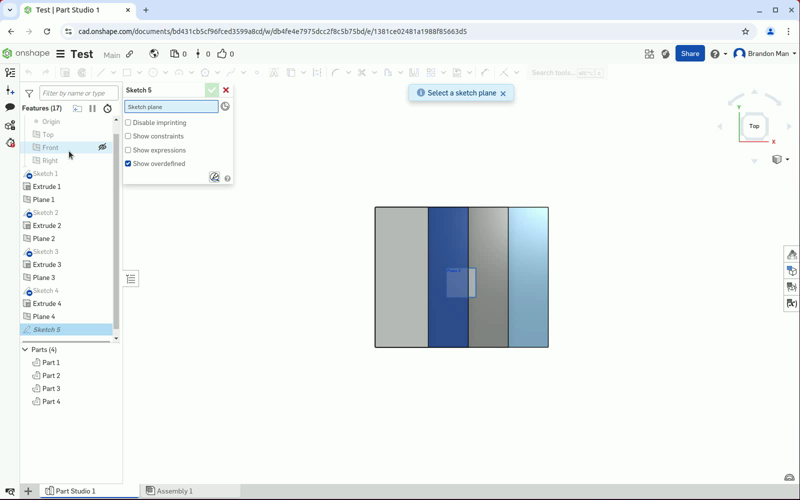
mouse_move(69, 319)
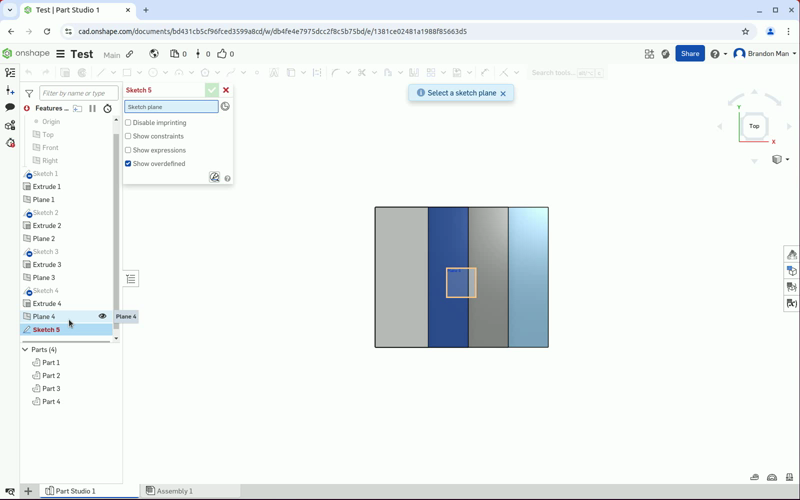
click(69, 319)
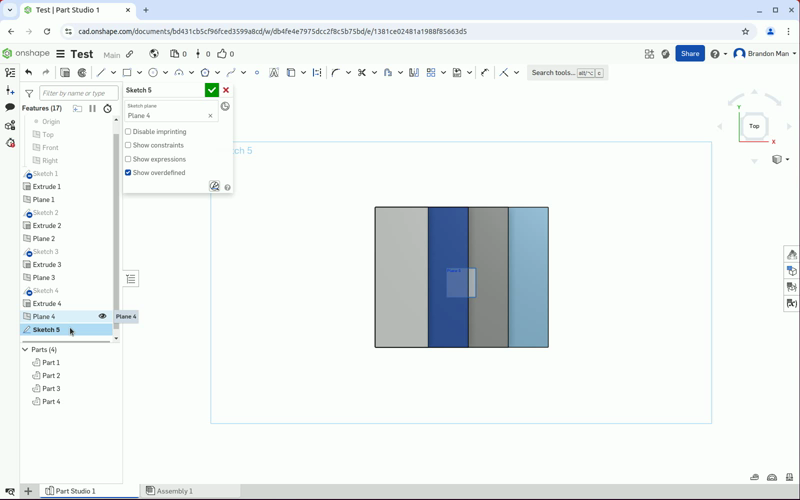
mouse_move(73, 352)
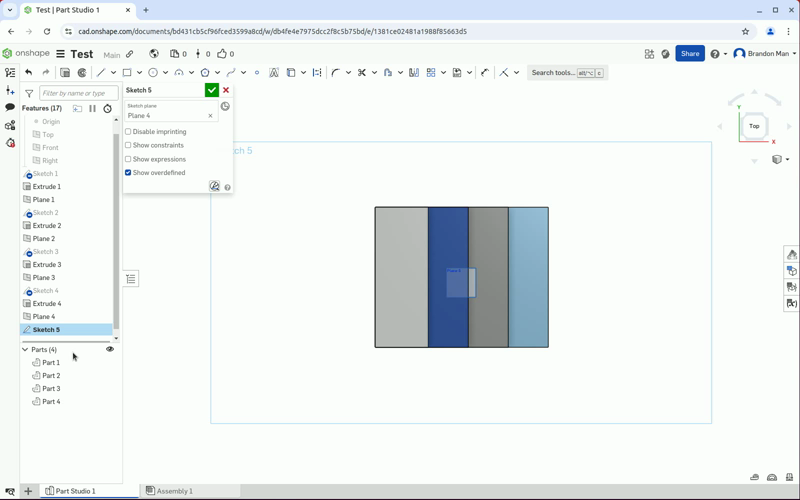
key(y)
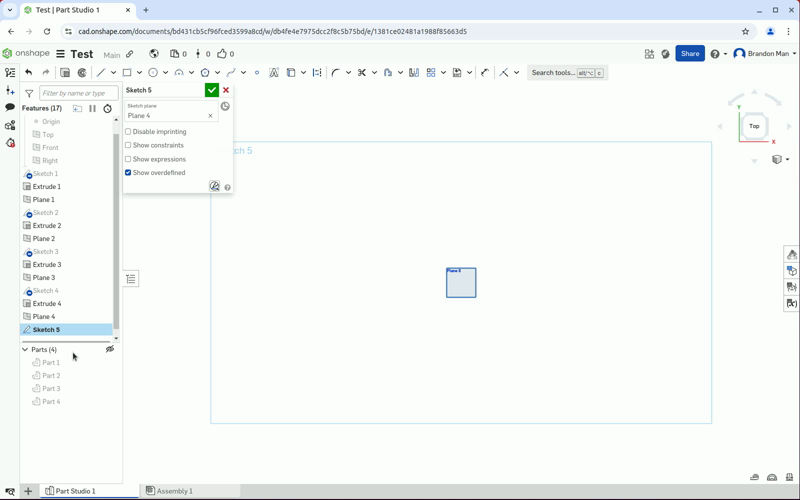
key(l)
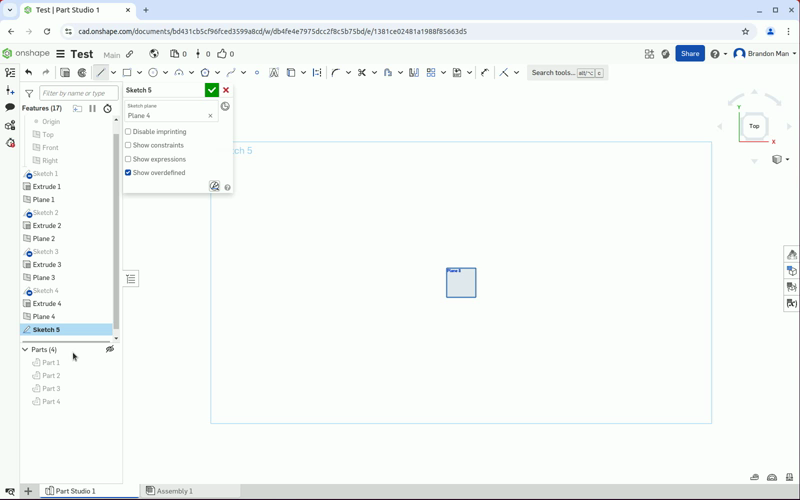
key_down(shift)
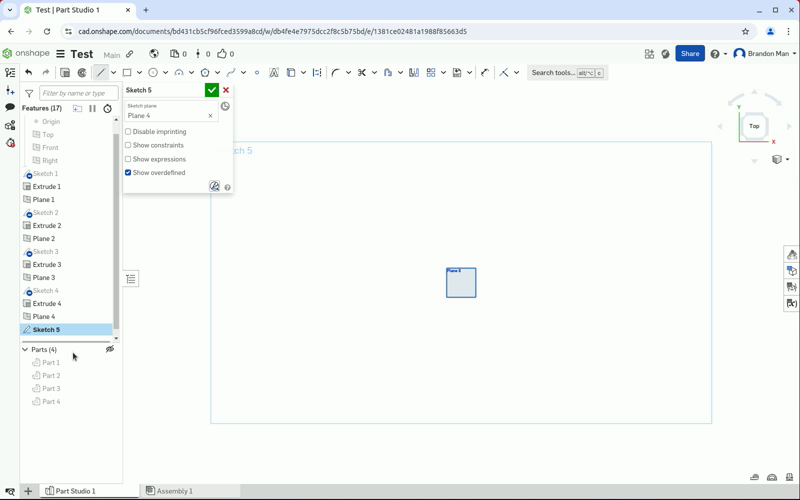
mouse_move(348, 348)
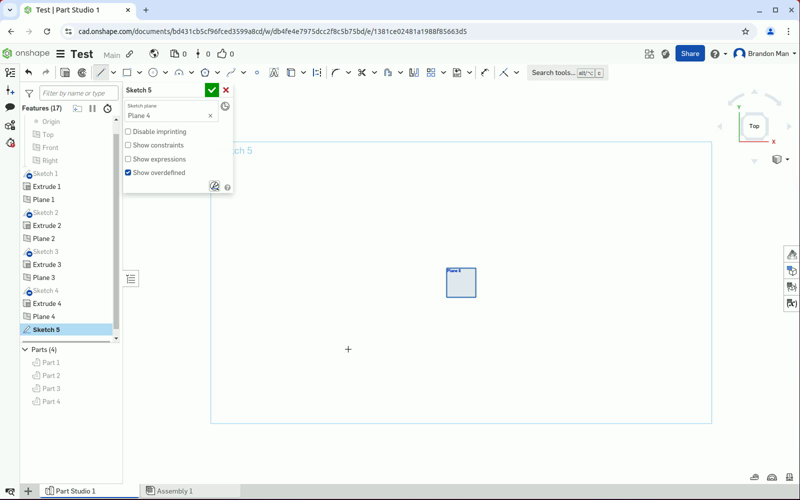
click(348, 348)
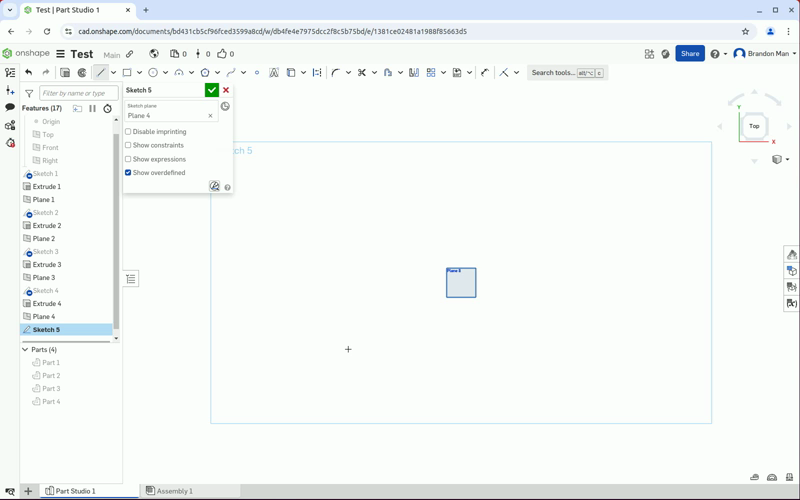
key_up(shift)
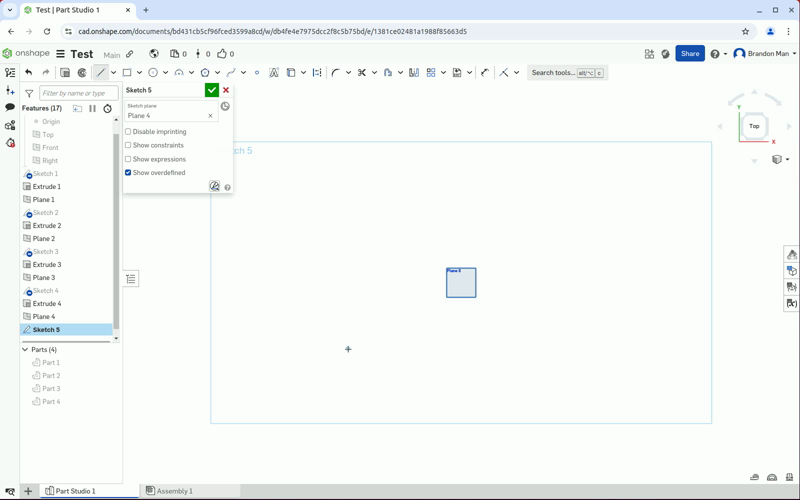
key_down(shift)
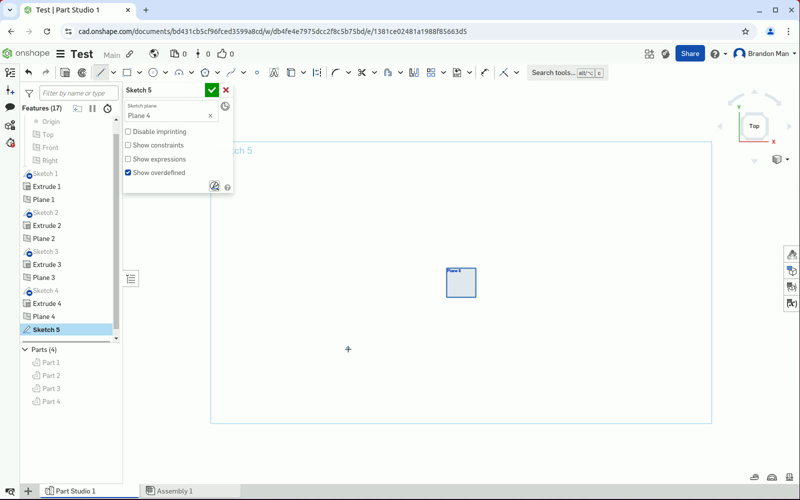
mouse_move(378, 348)
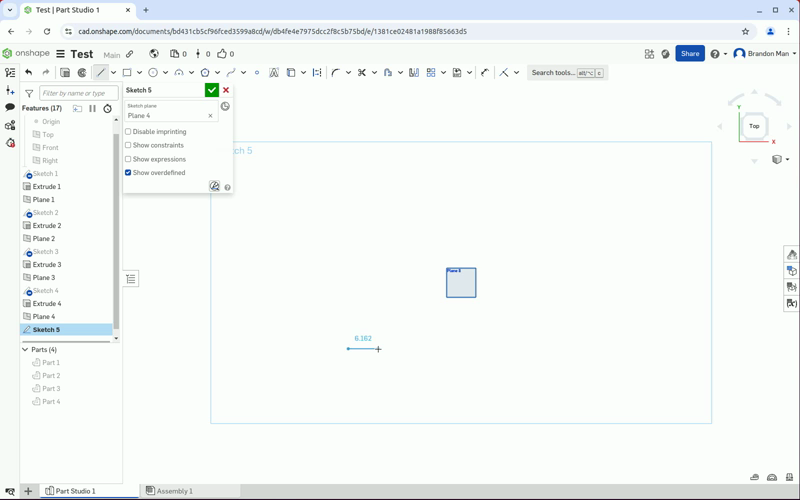
mouse_move(388, 348)
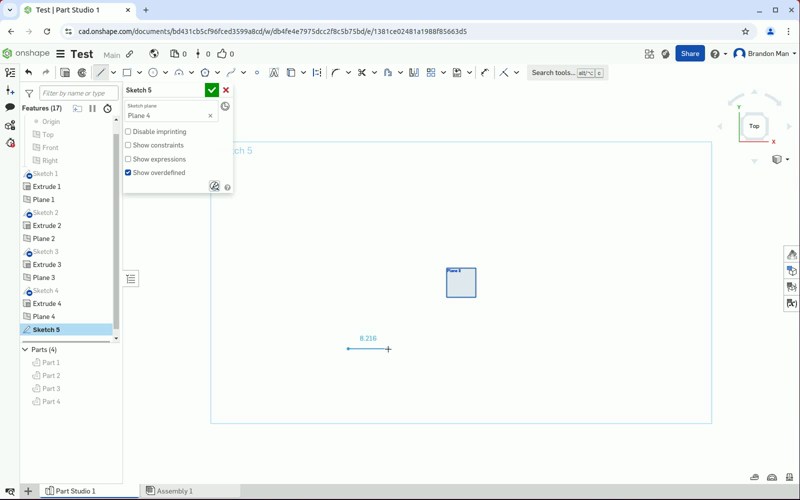
click(388, 348)
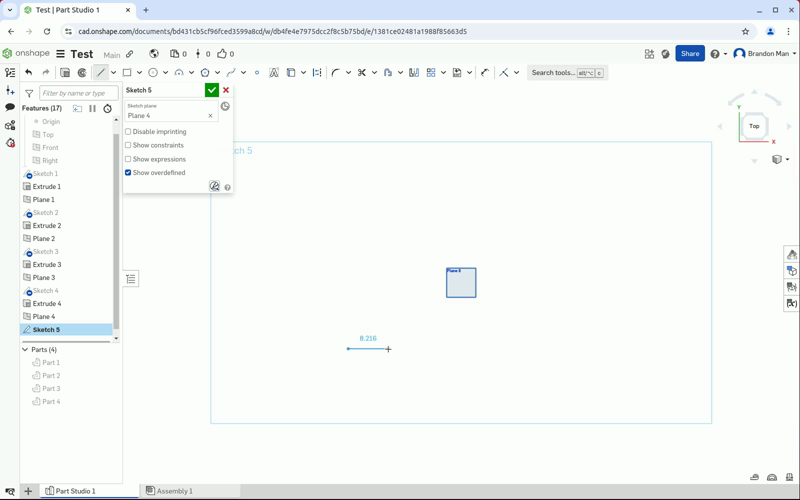
key_up(shift)
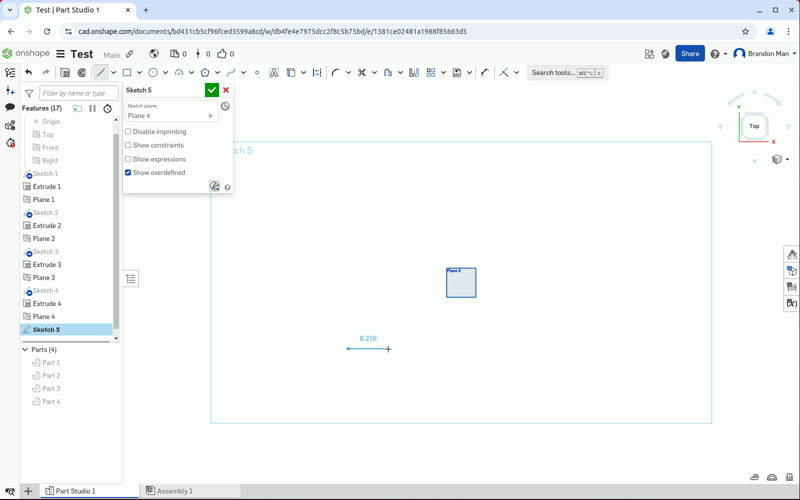
key_down(shift)
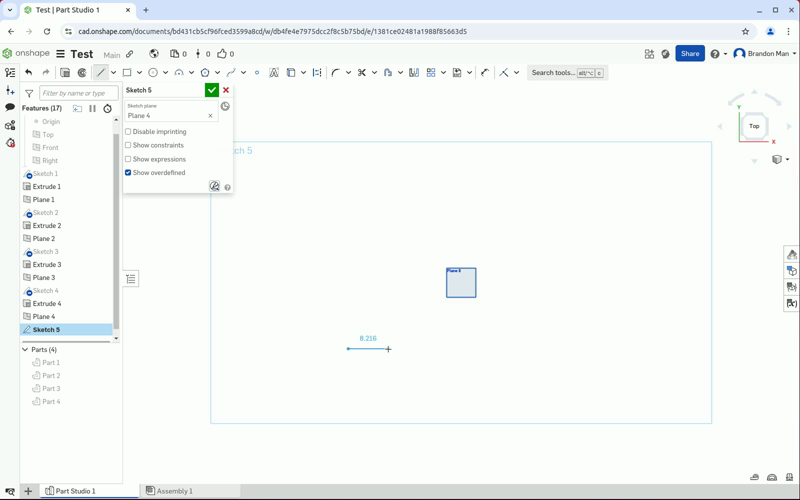
mouse_move(418, 348)
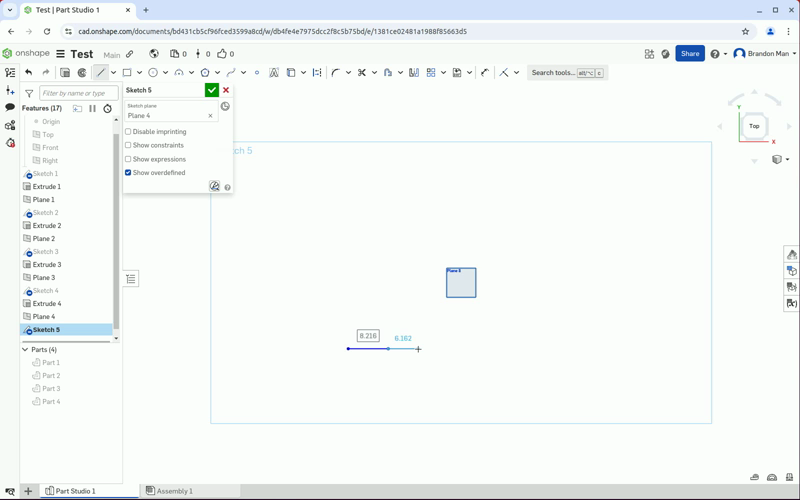
mouse_move(374, 348)
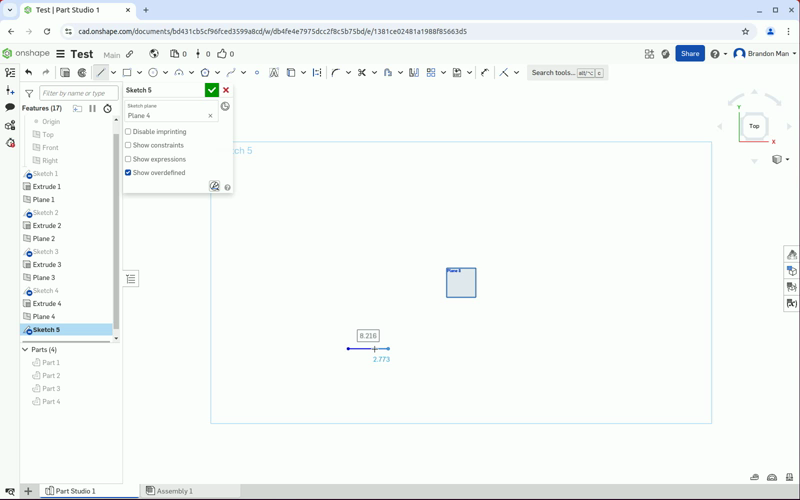
click(374, 348)
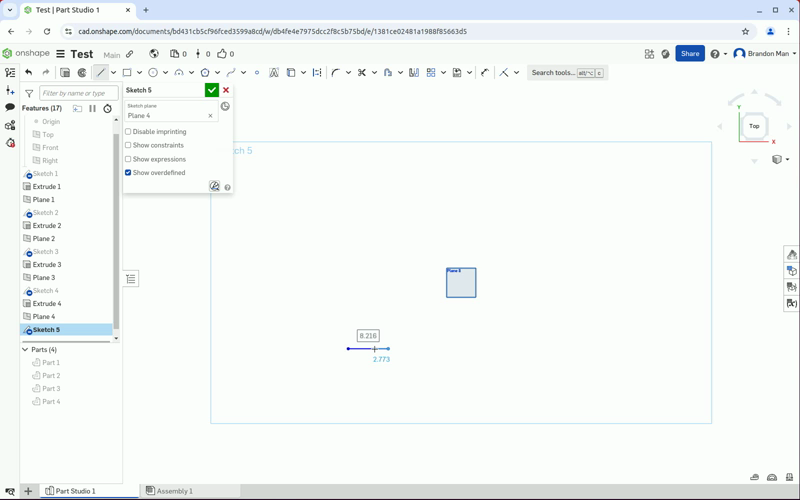
key_up(shift)
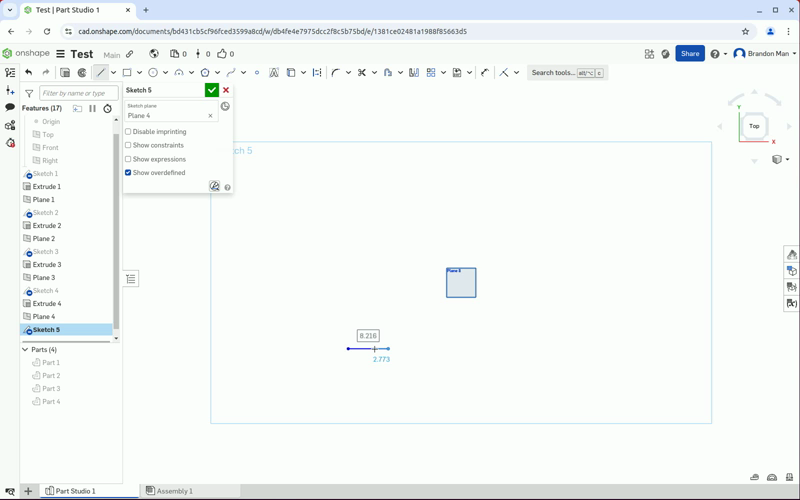
key_down(shift)
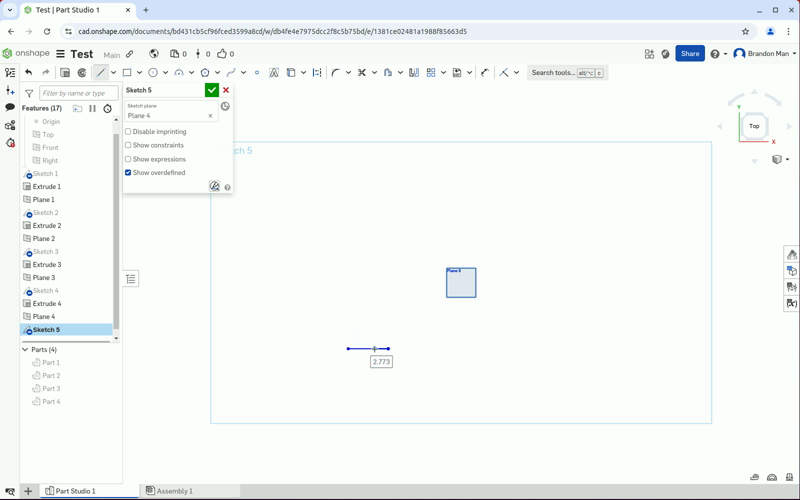
mouse_move(374, 208)
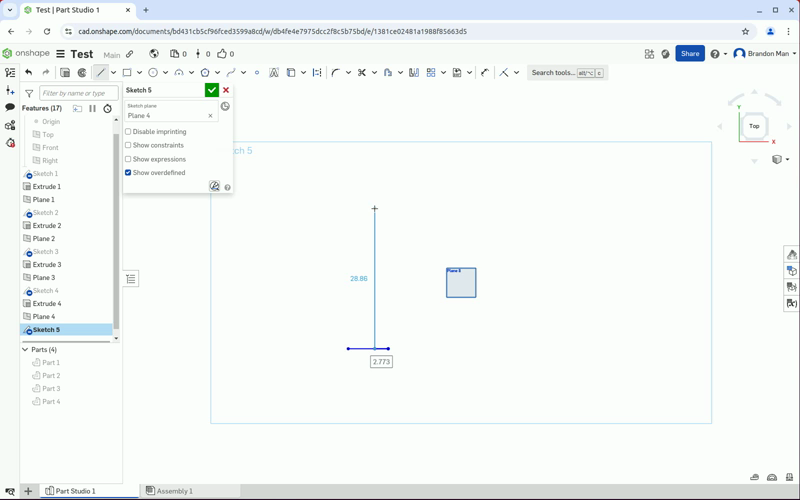
click(374, 208)
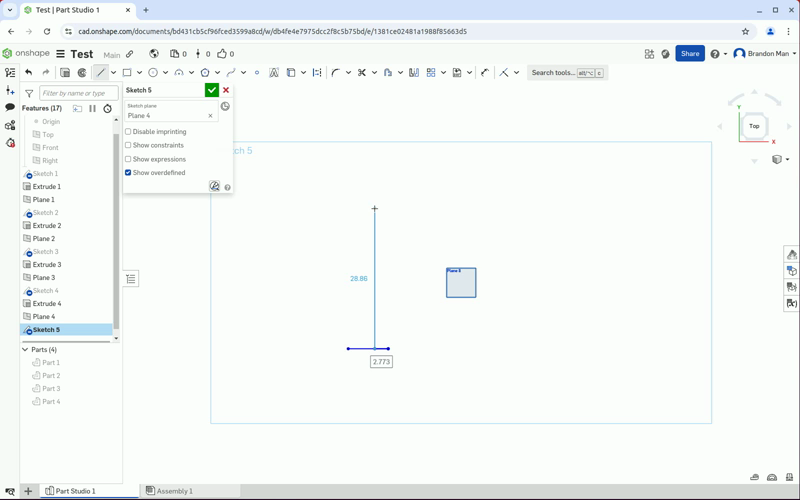
key_up(shift)
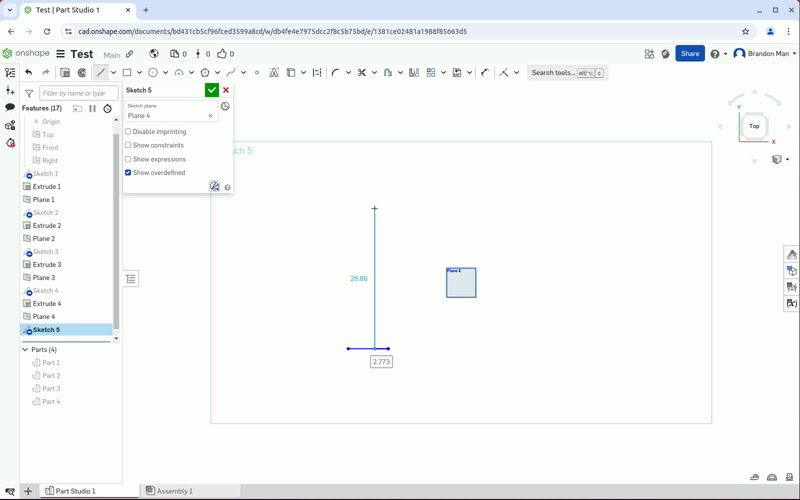
key_down(shift)
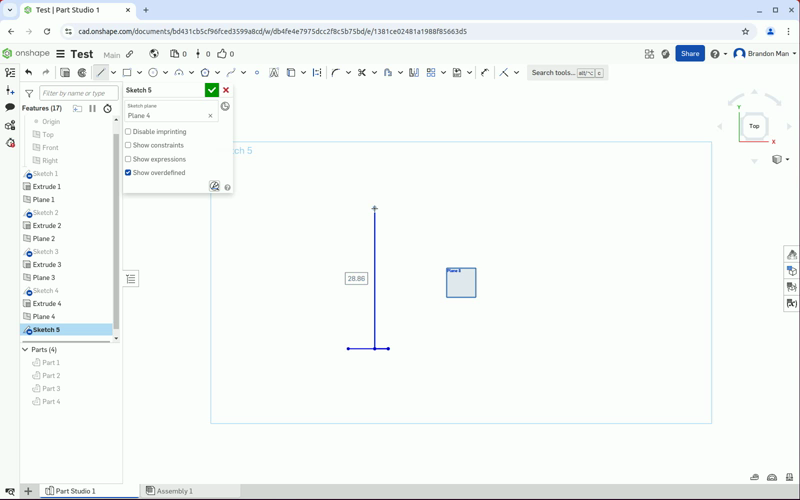
mouse_move(404, 208)
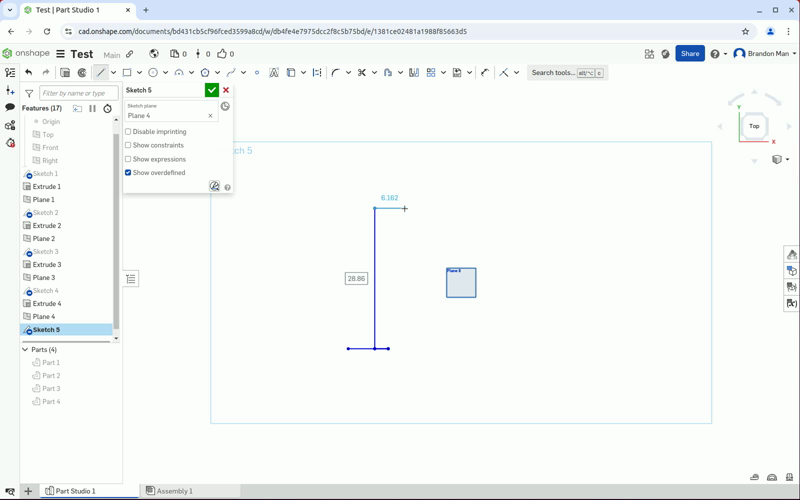
mouse_move(348, 208)
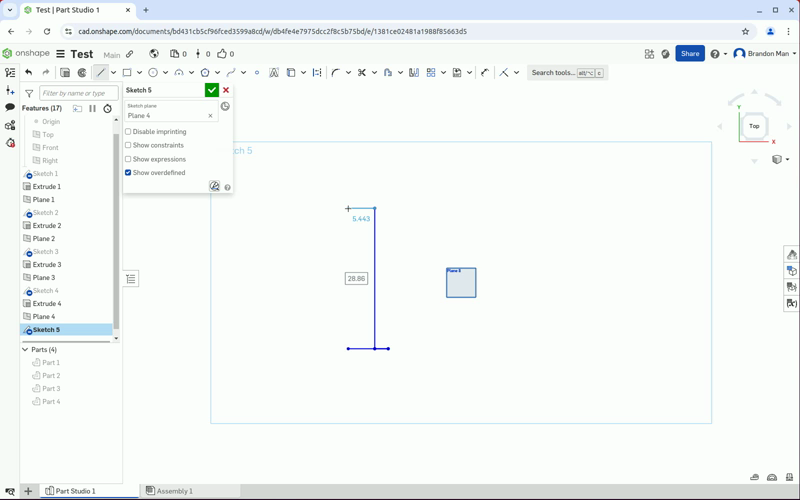
click(348, 208)
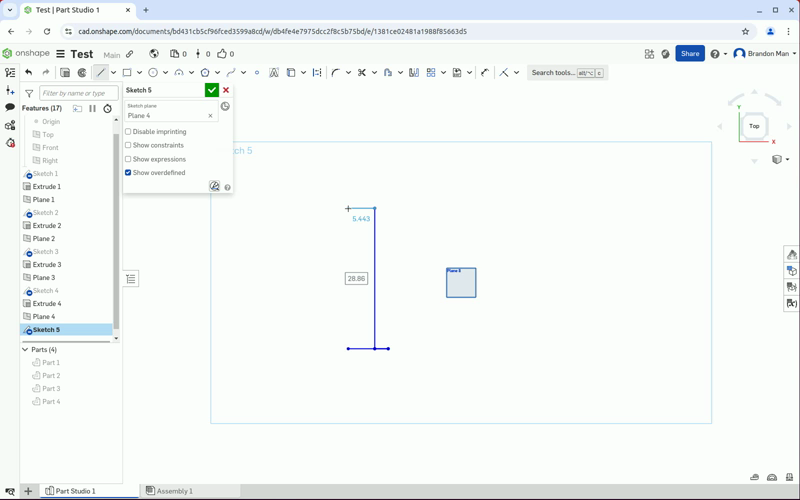
key_up(shift)
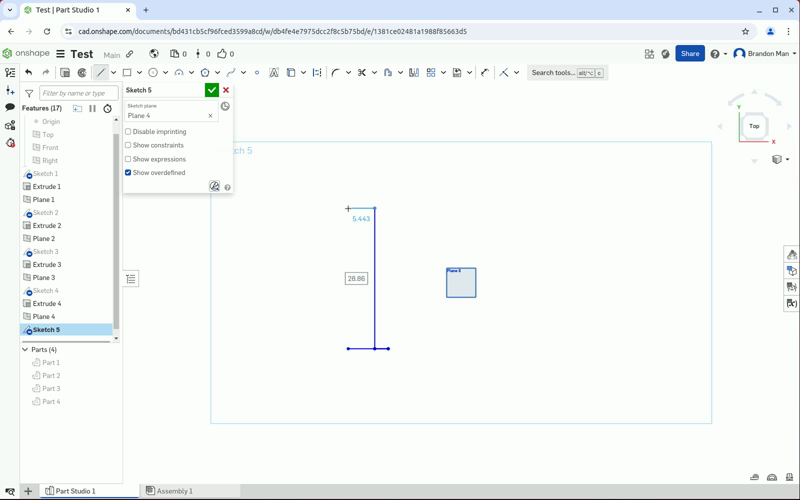
key_down(shift)
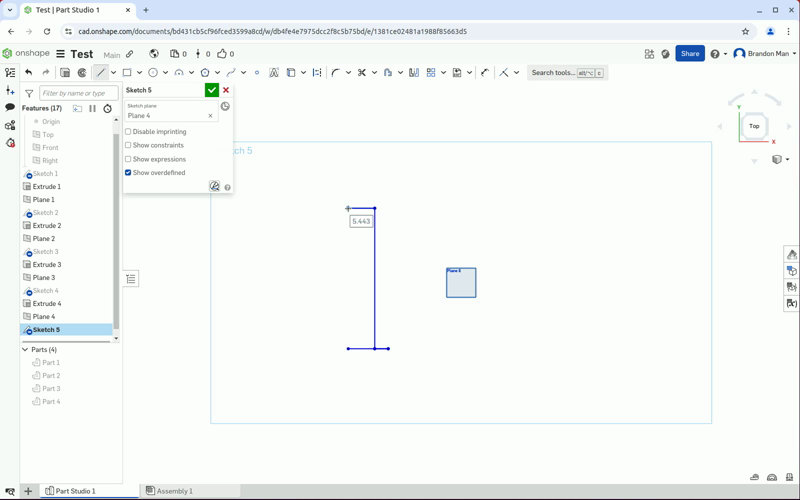
mouse_move(348, 348)
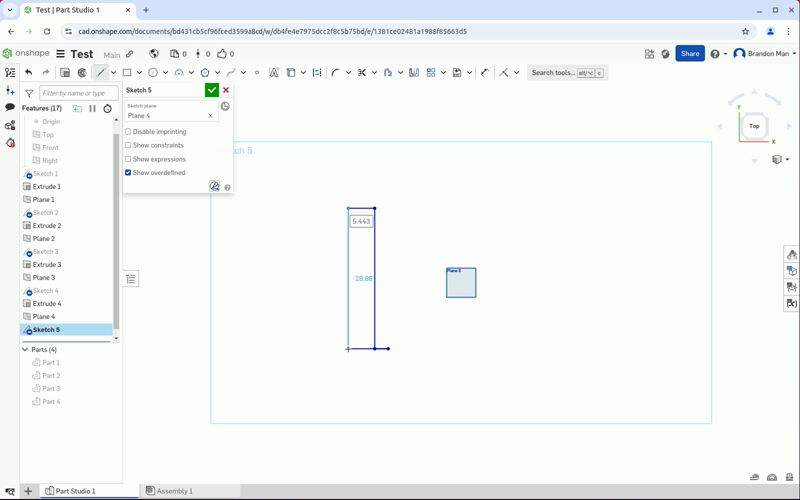
key_up(shift)
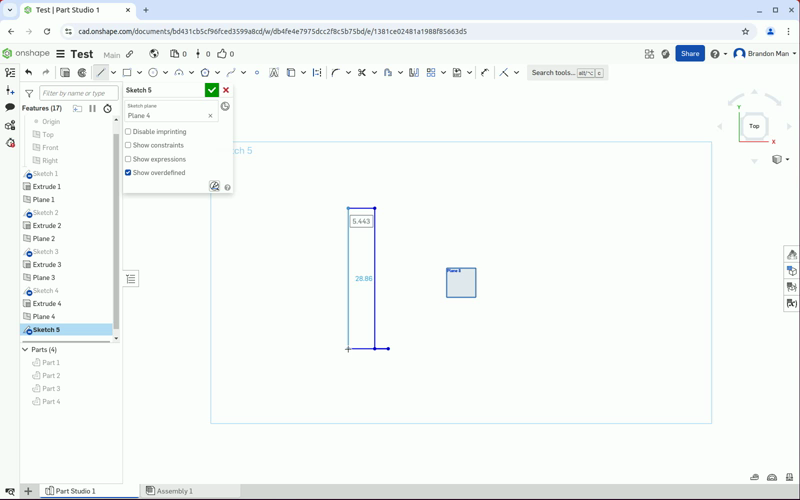
click(348, 348)
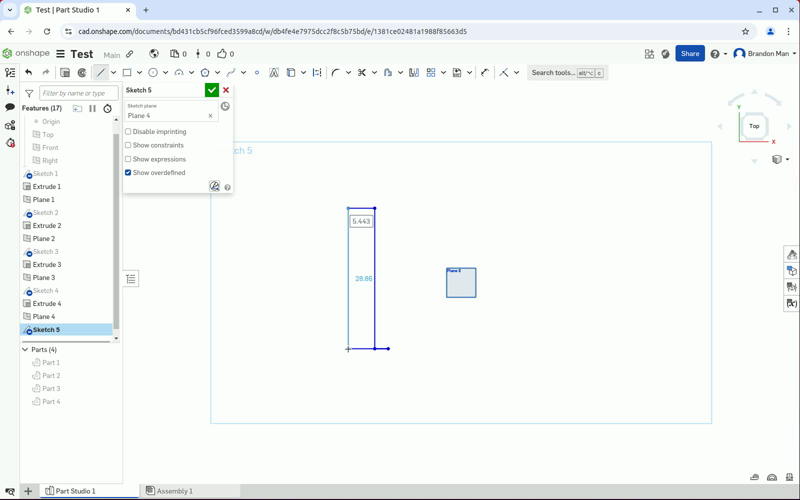
key(esc)
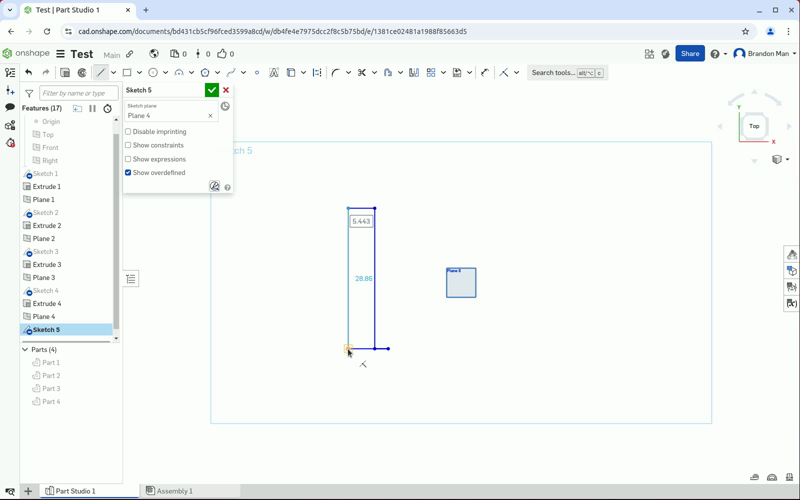
mouse_move(359, 249)
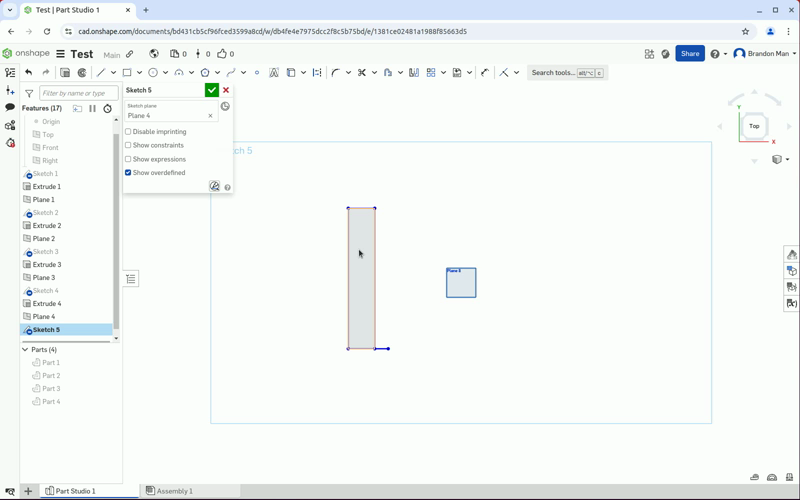
scroll(6)
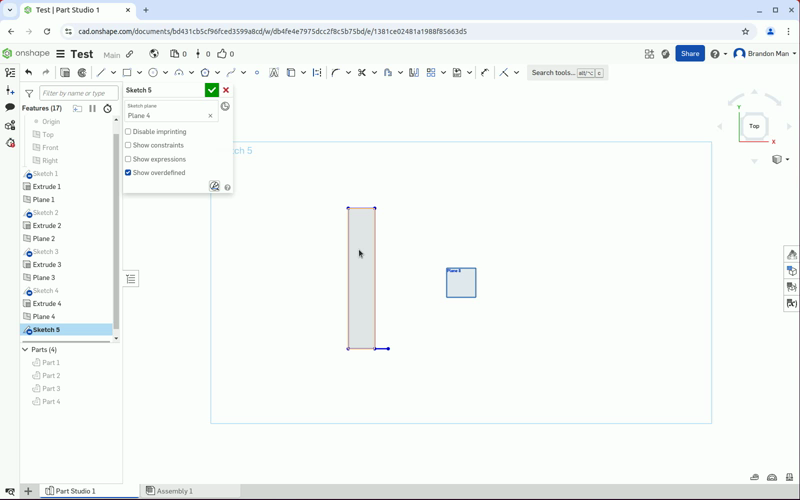
scroll(6)
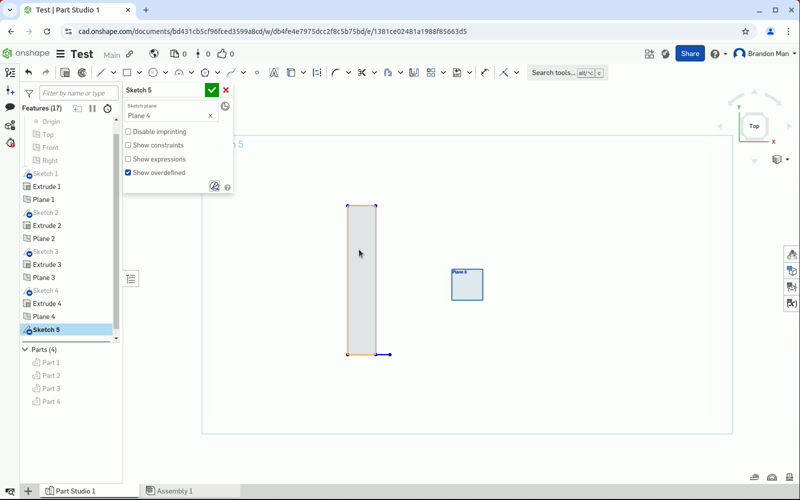
scroll(6)
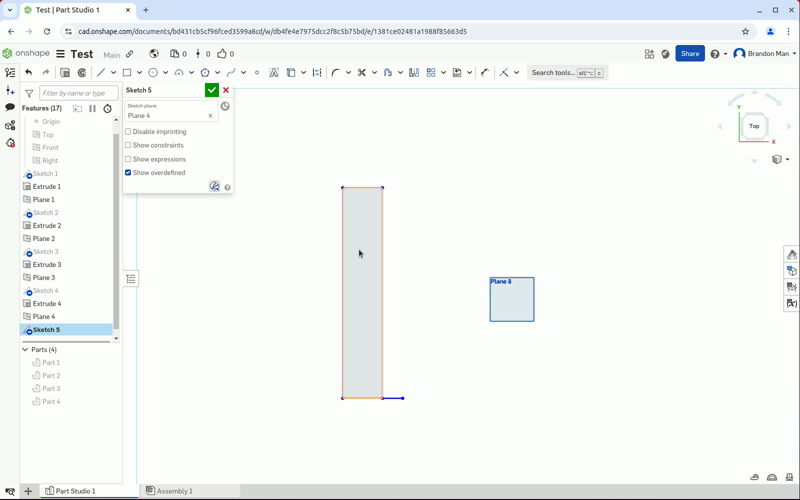
scroll(6)
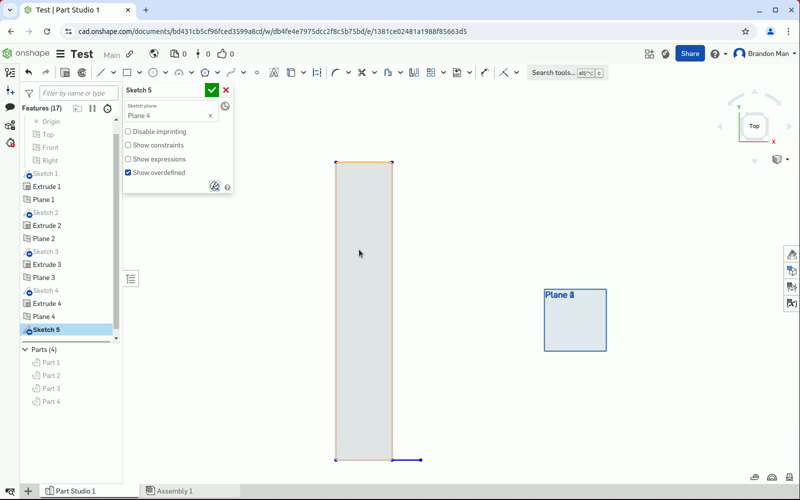
scroll(6)
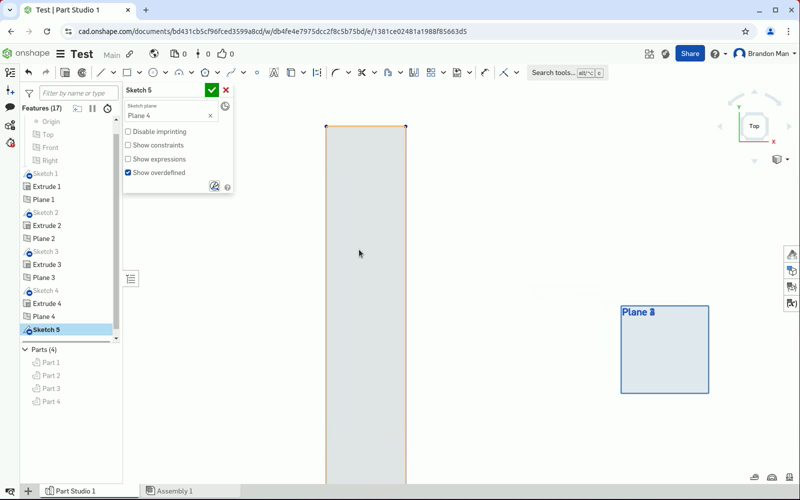
scroll(6)
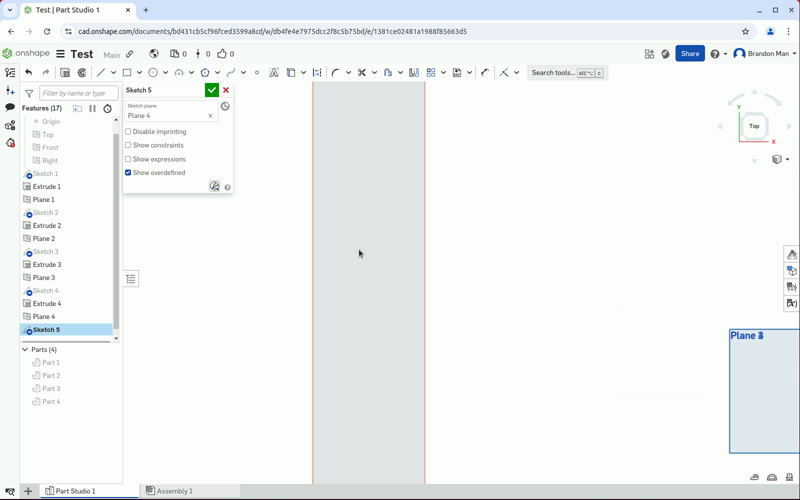
scroll(6)
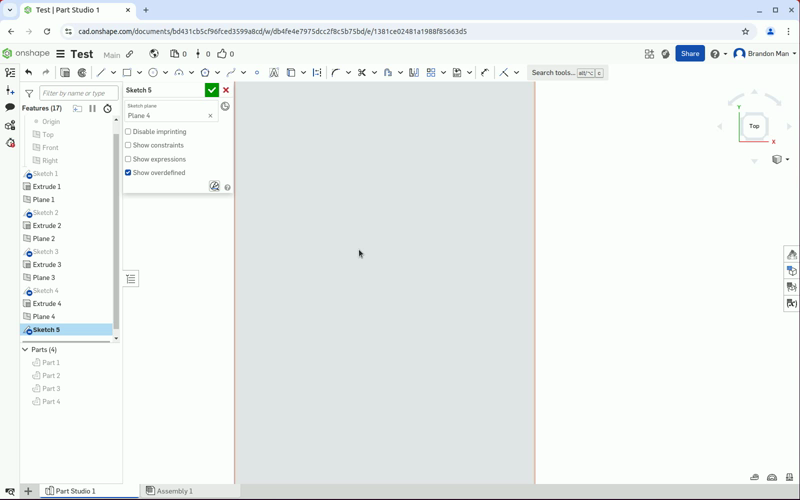
click(359, 249)
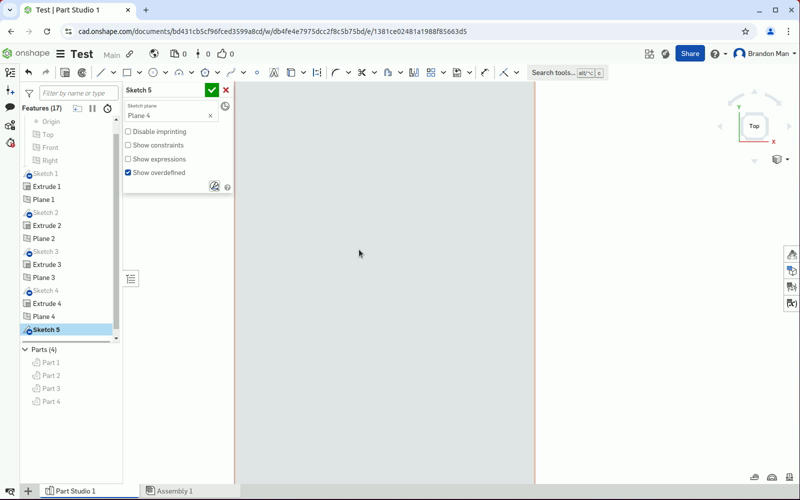
scroll(-6)
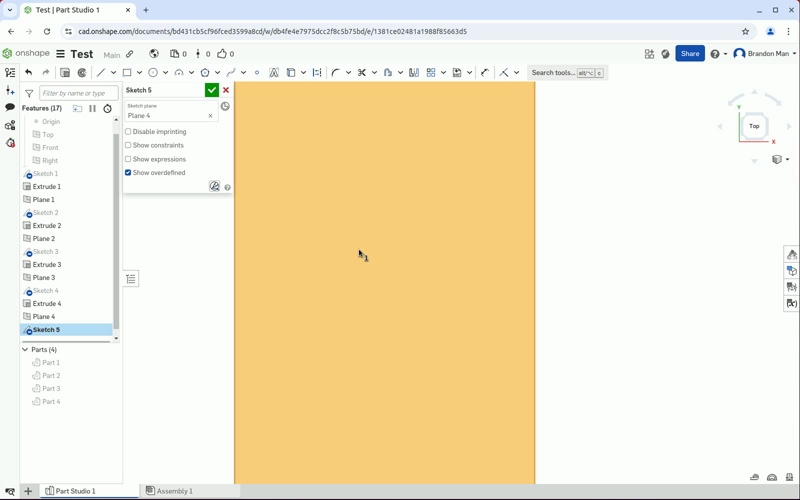
scroll(-6)
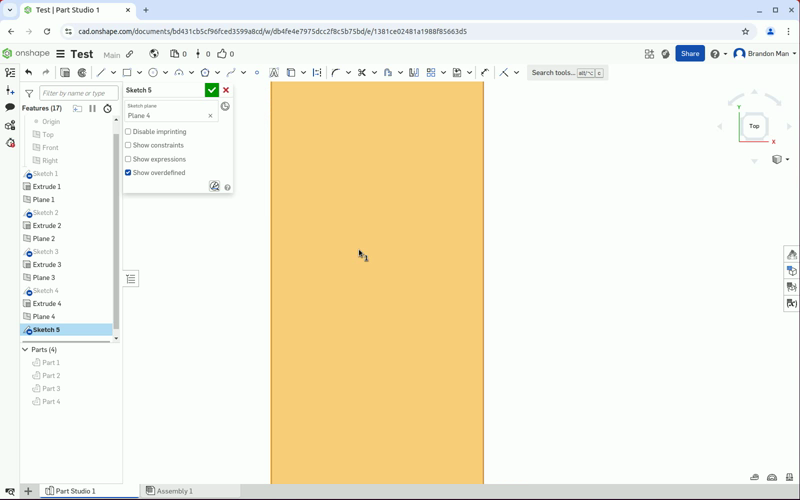
scroll(-6)
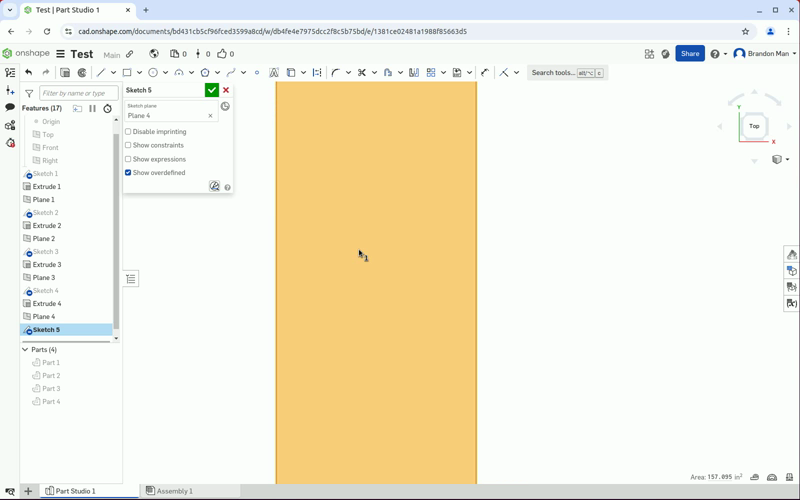
scroll(-6)
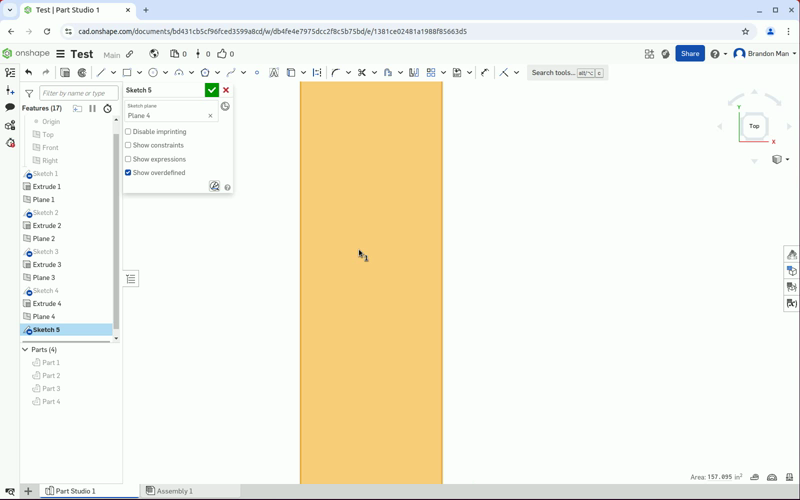
scroll(-6)
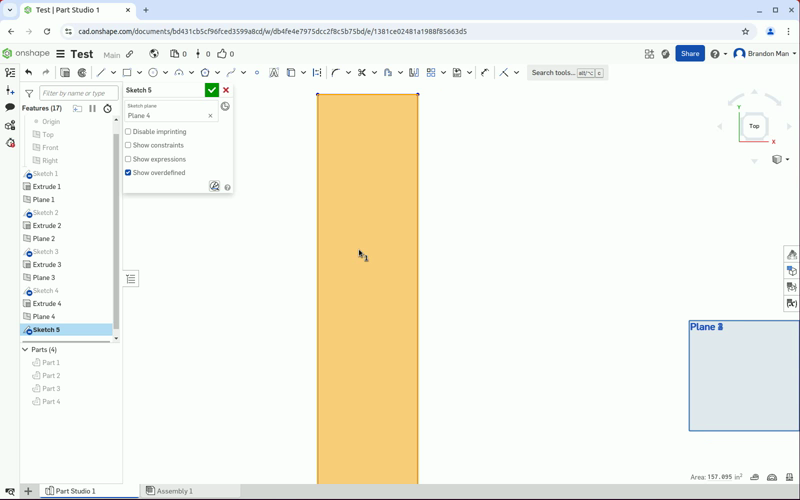
scroll(-6)
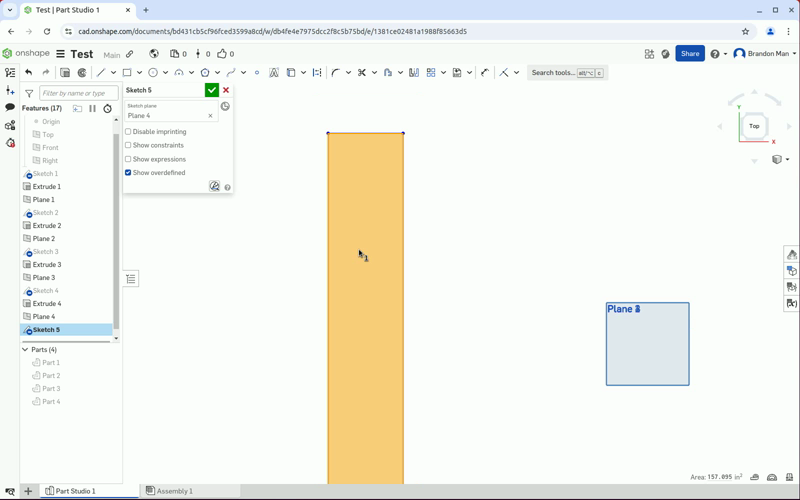
scroll(-6)
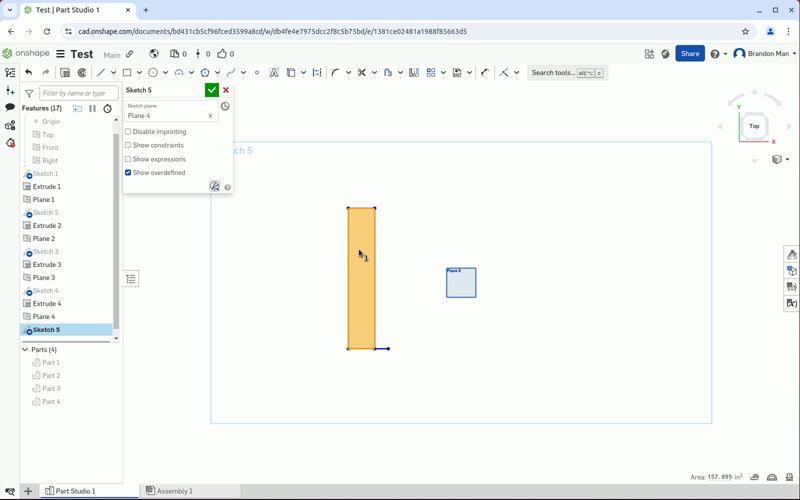
mouse_move(73, 352)
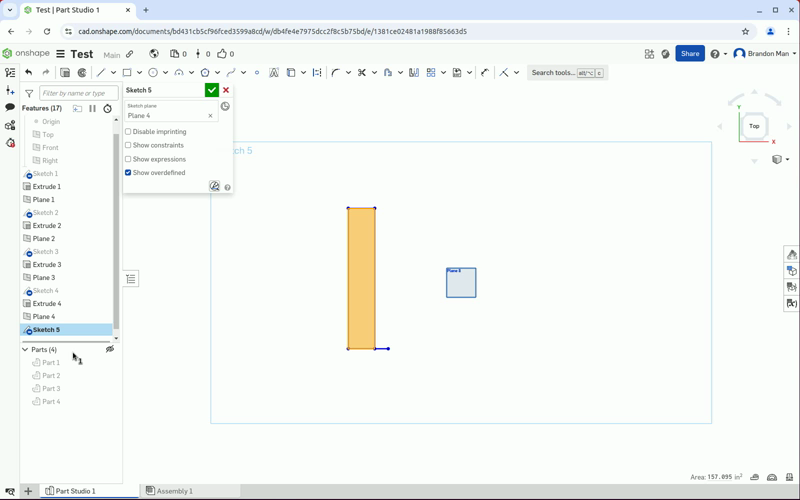
key(shift+y)
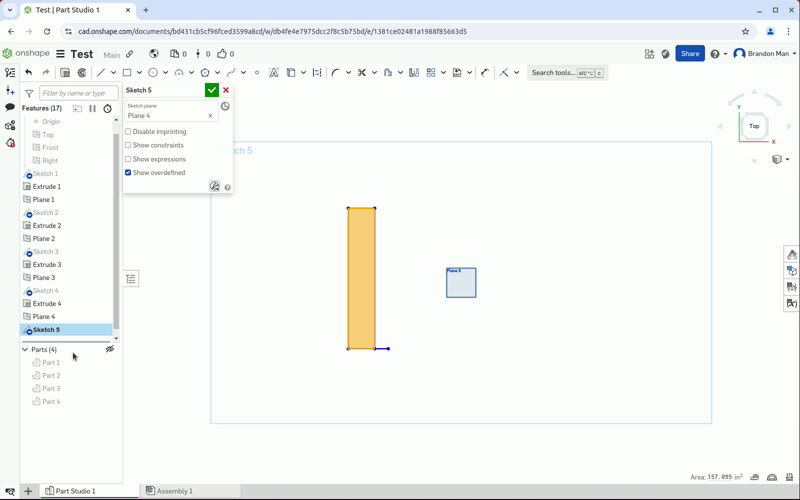
key(shift+e)
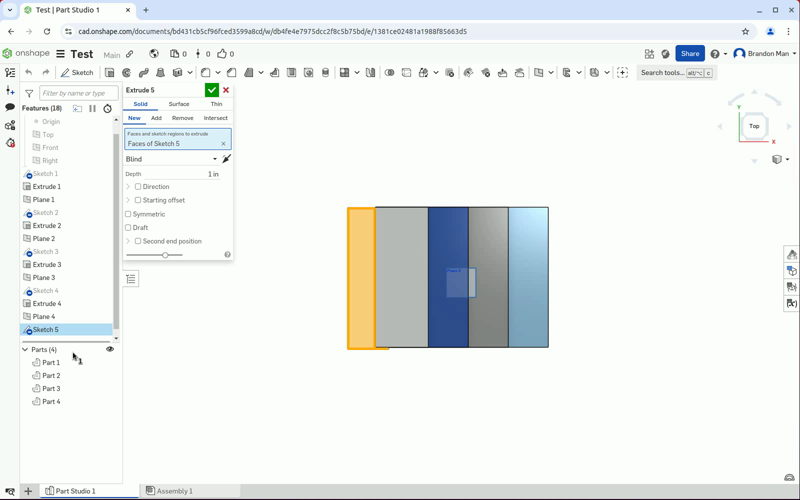
mouse_move(143, 106)
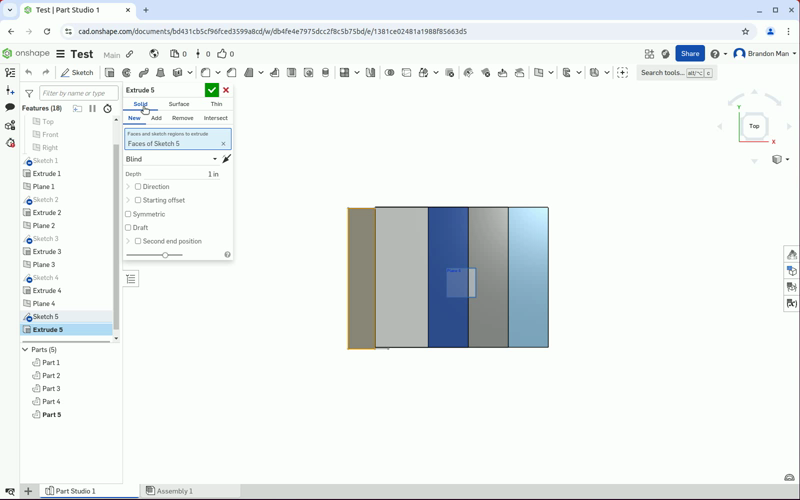
click(143, 106)
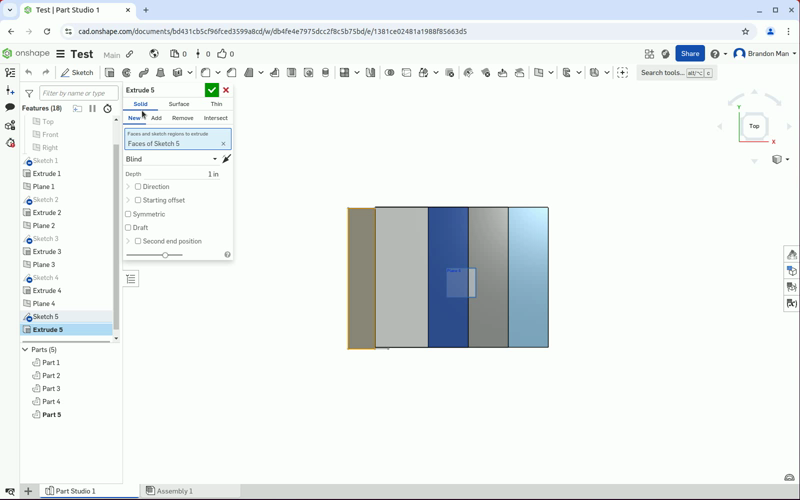
mouse_move(137, 120)
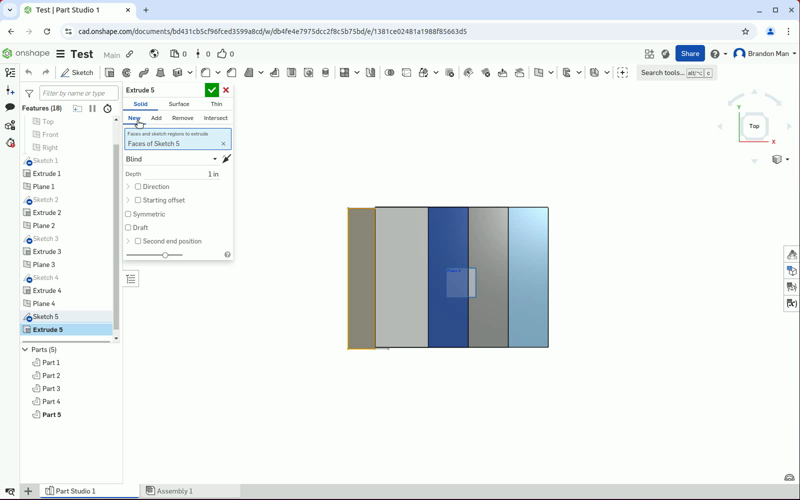
click(137, 120)
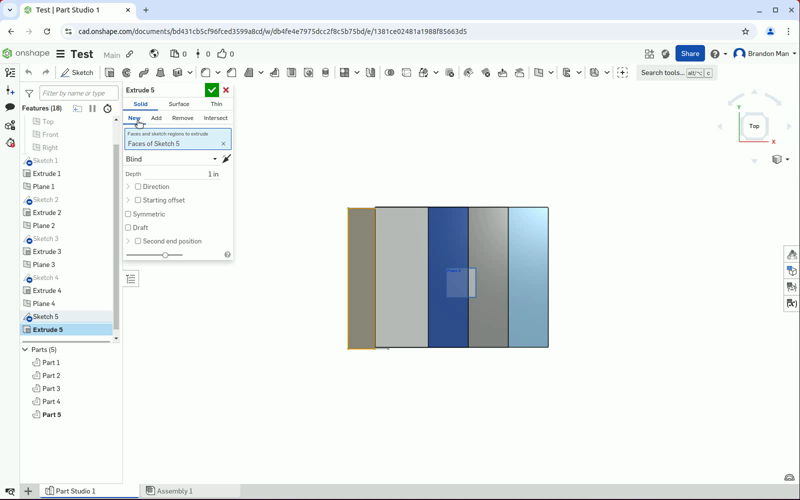
key(tab, 4)
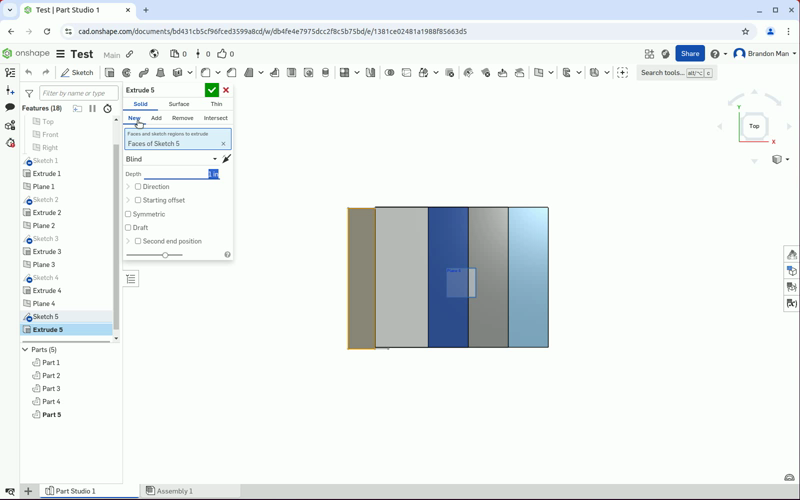
text(4.092)
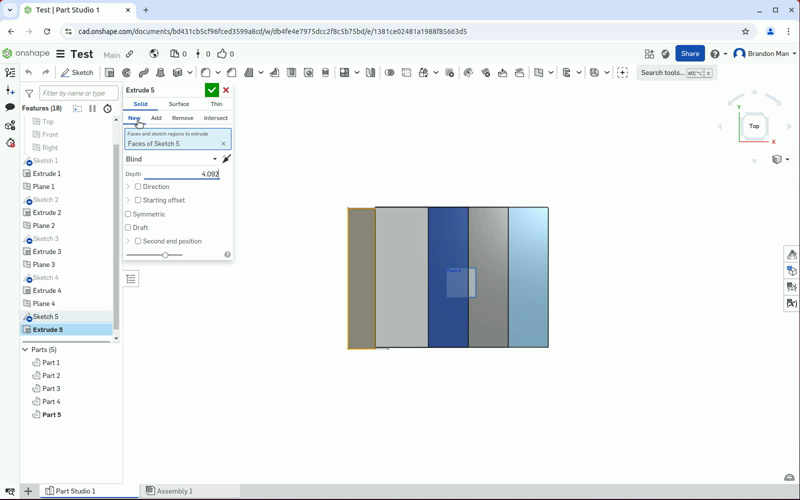
key(enter)
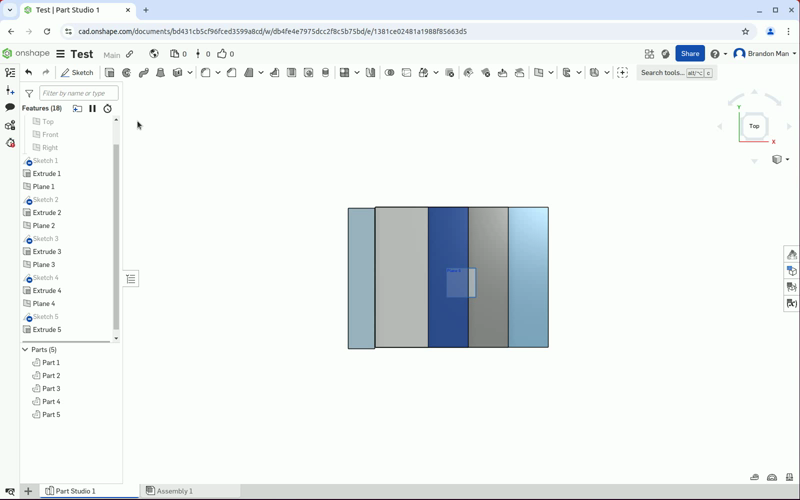
key(shift+h)
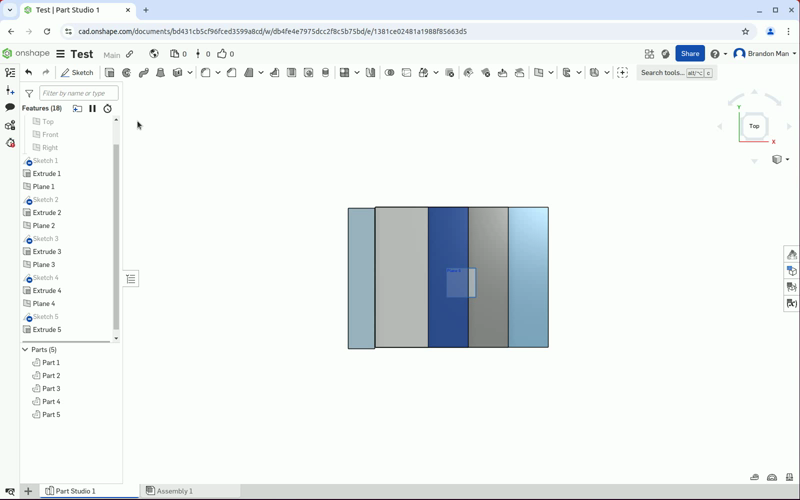
key(shift+h)
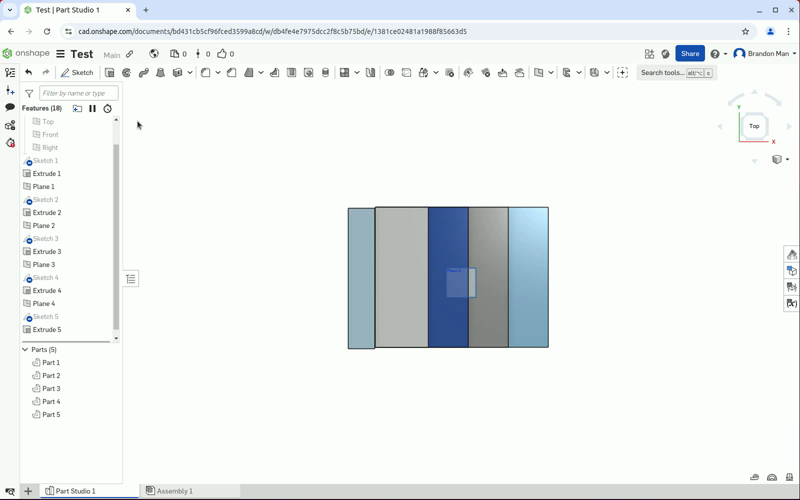
mouse_move(69, 163)
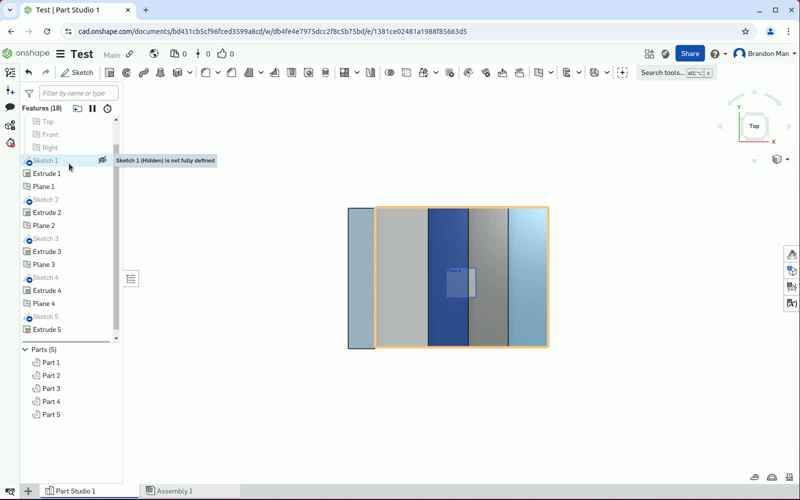
click(69, 163)
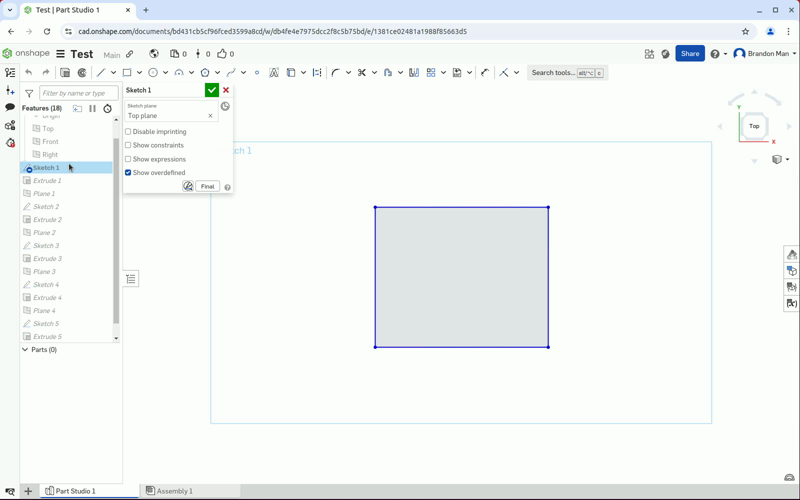
mouse_move(229, 92)
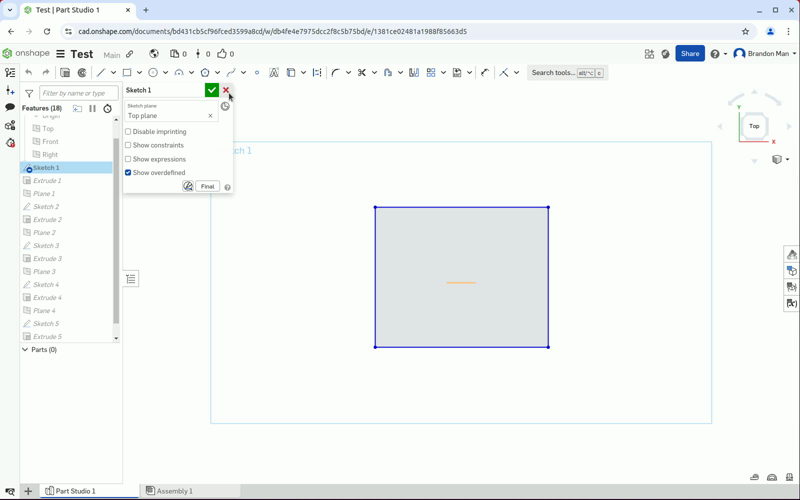
click(229, 92)
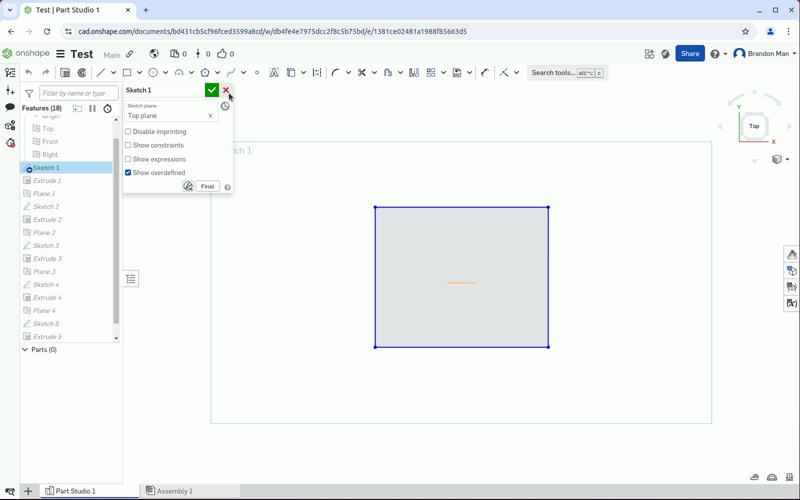
key(shift+s)
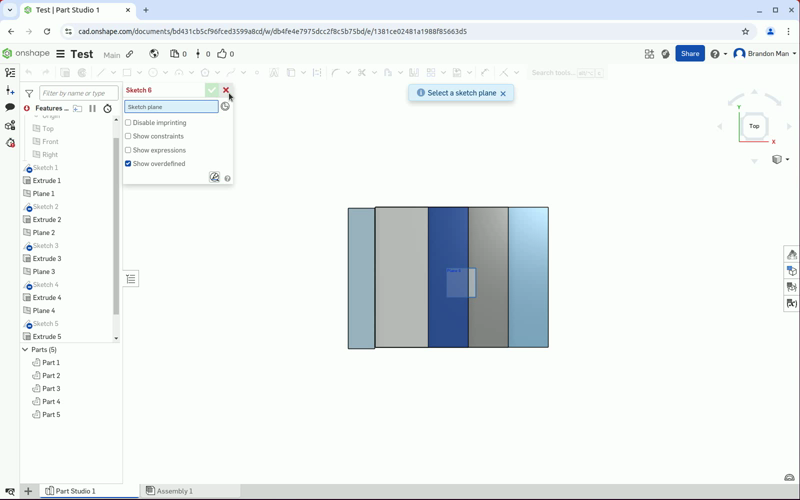
mouse_move(69, 293)
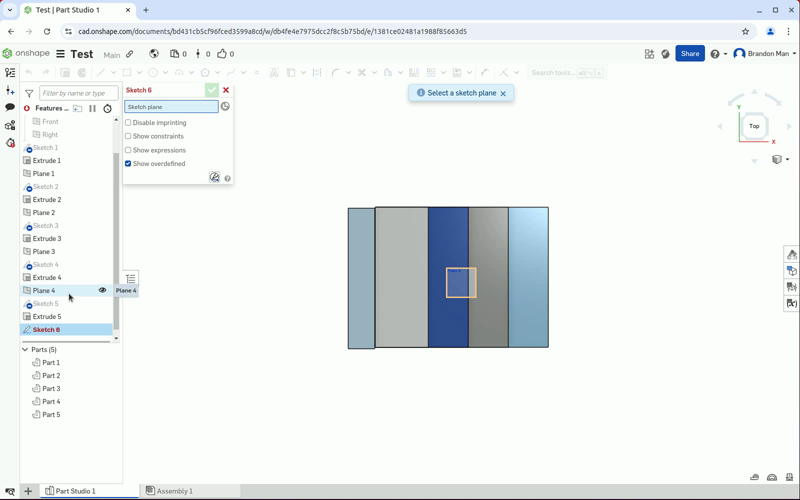
click(69, 293)
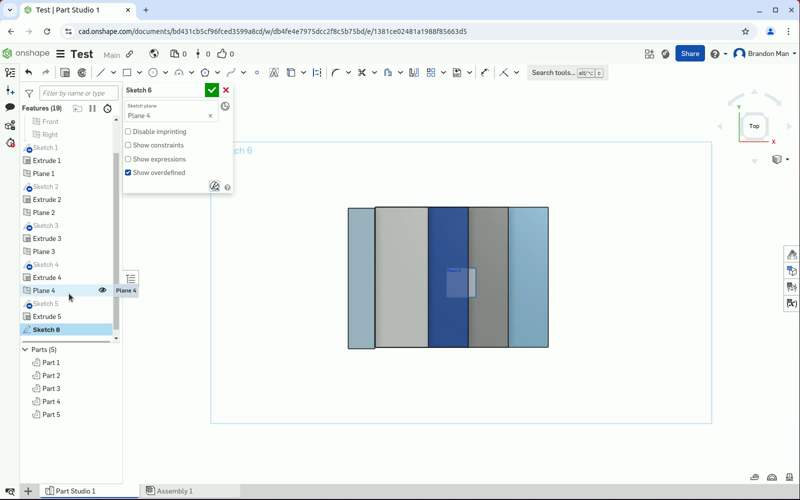
mouse_move(73, 352)
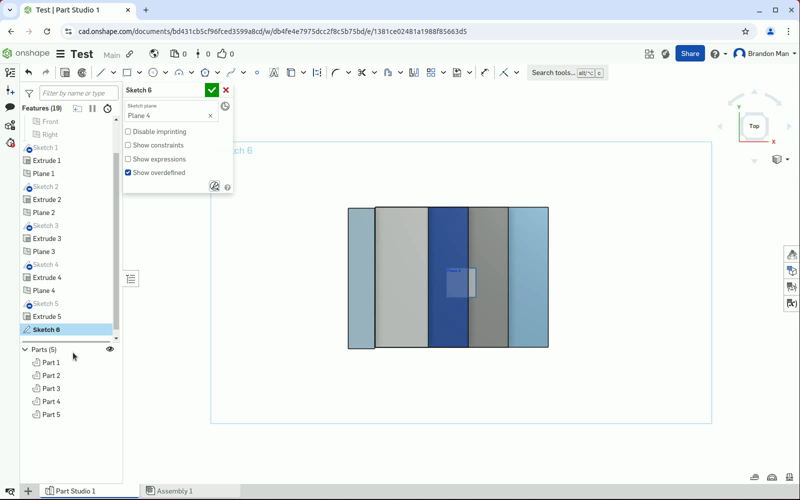
key(y)
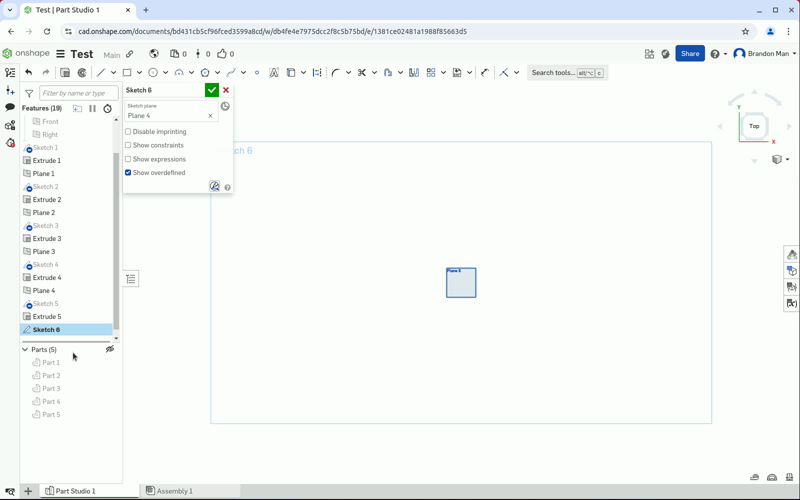
key(l)
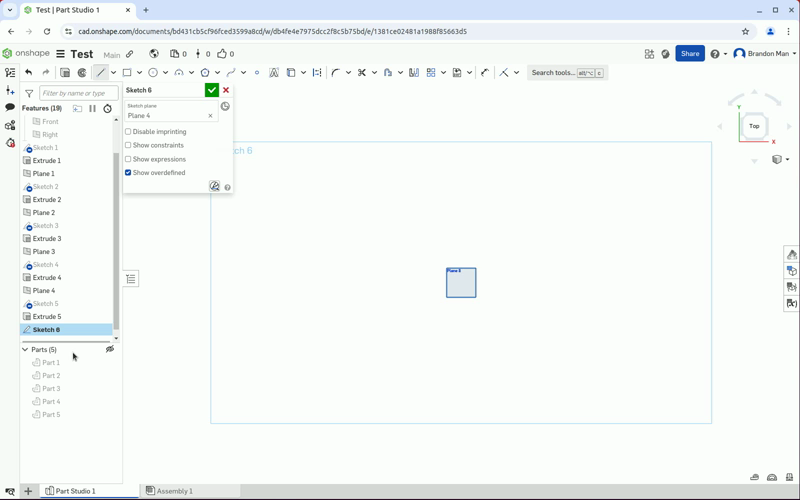
key_down(shift)
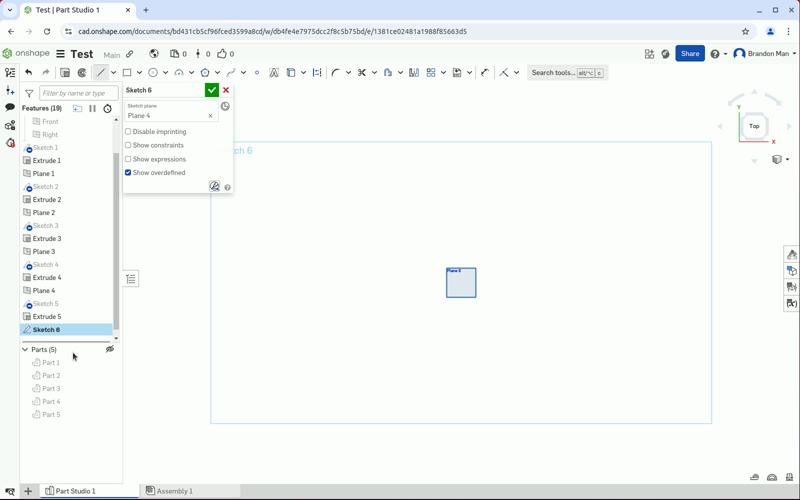
mouse_move(375, 347)
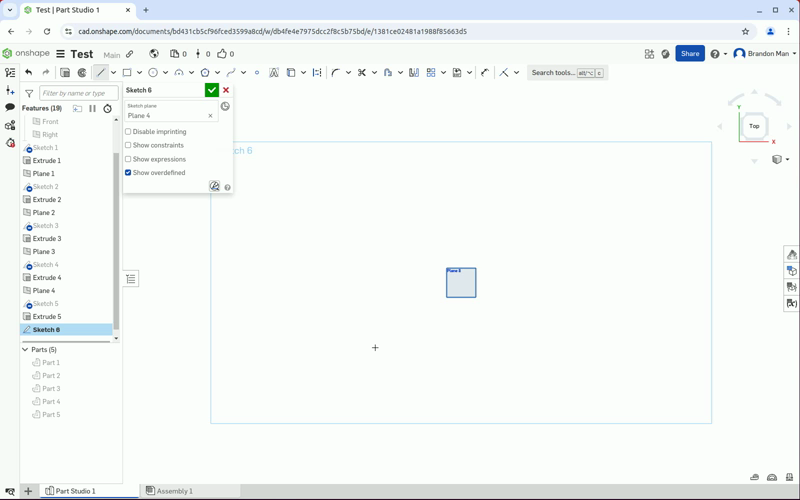
click(375, 347)
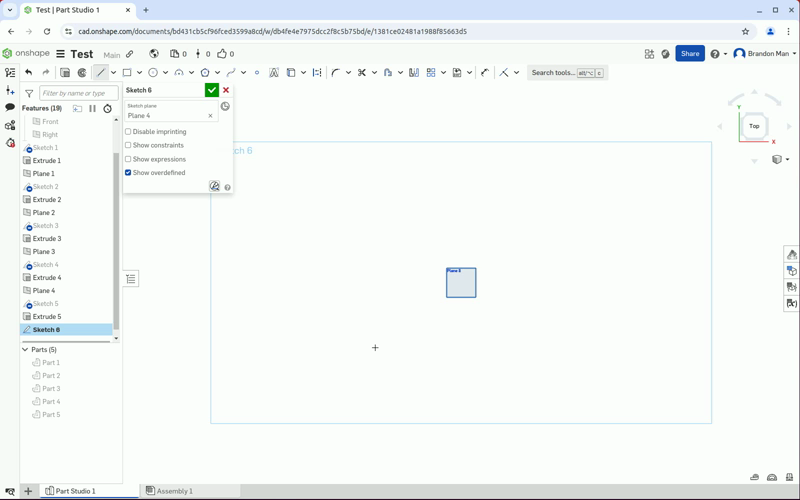
key_up(shift)
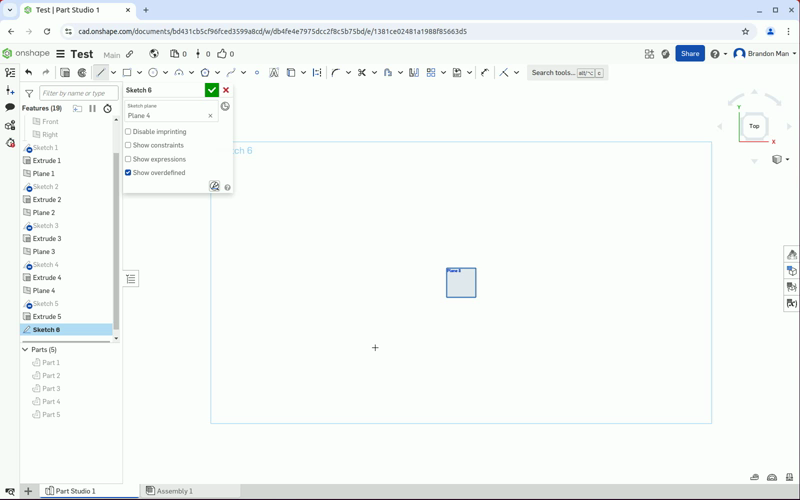
key_down(shift)
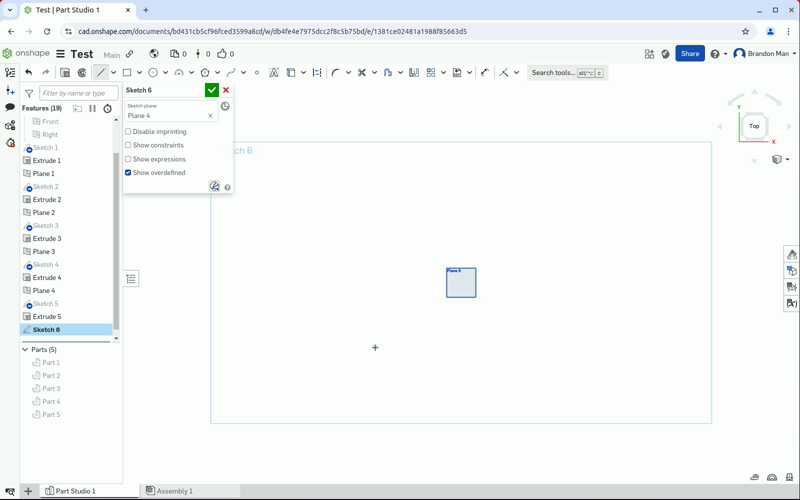
mouse_move(405, 347)
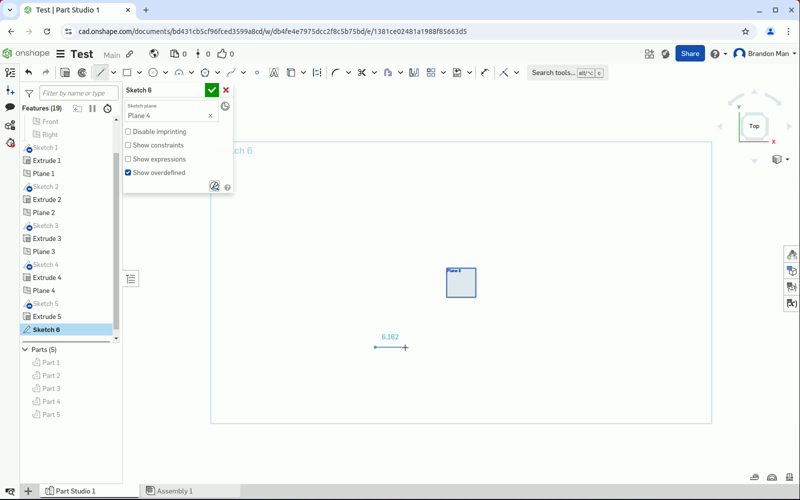
mouse_move(388, 347)
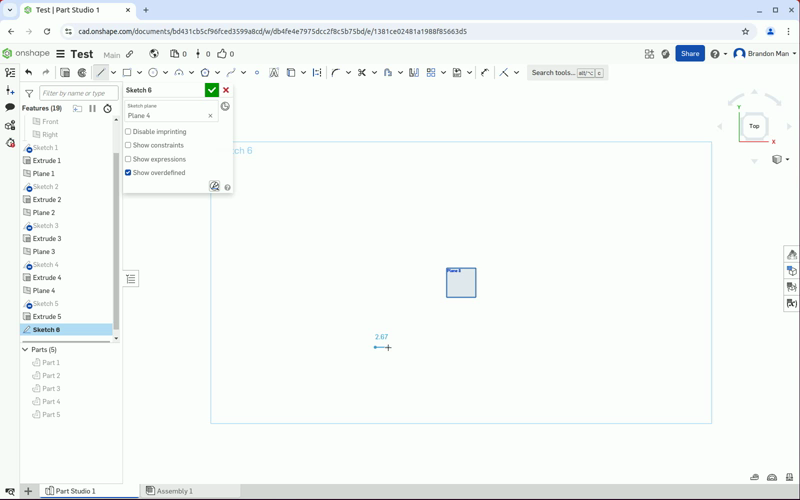
click(388, 347)
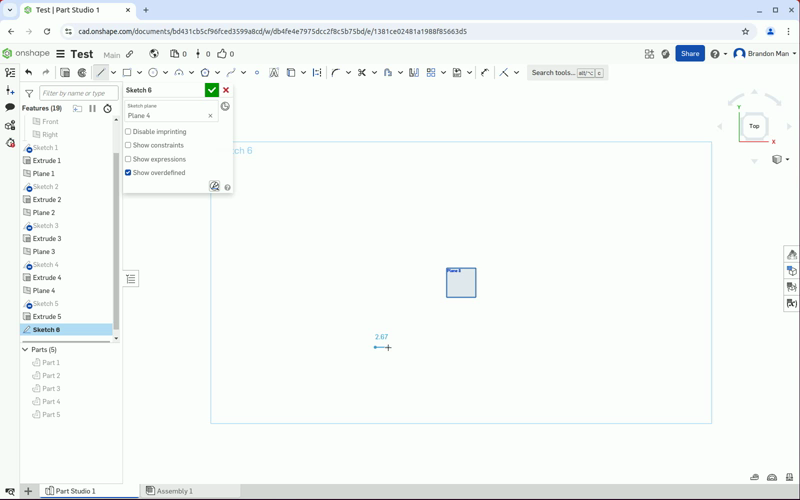
key_up(shift)
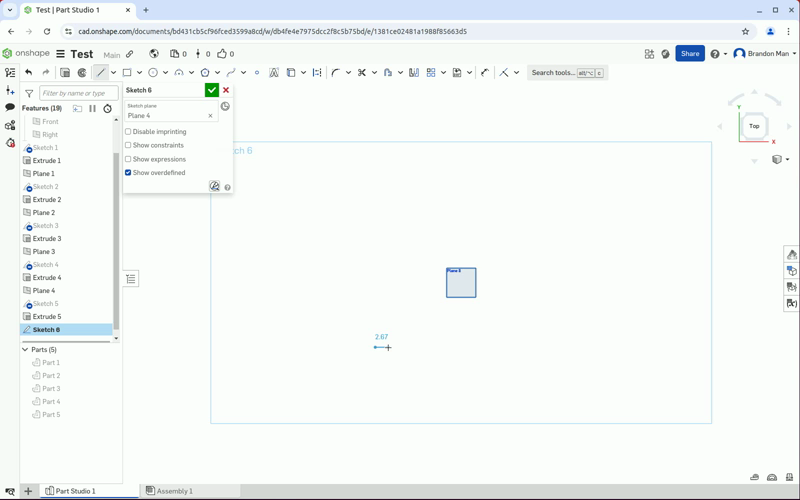
key_down(shift)
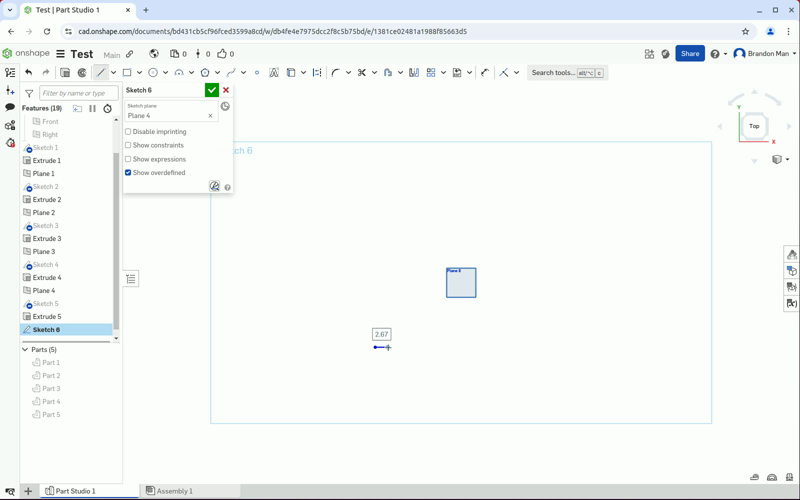
mouse_move(388, 207)
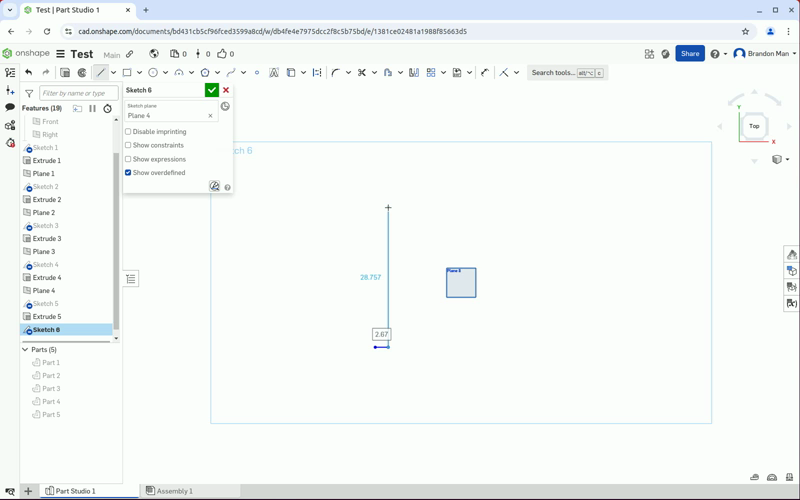
click(388, 207)
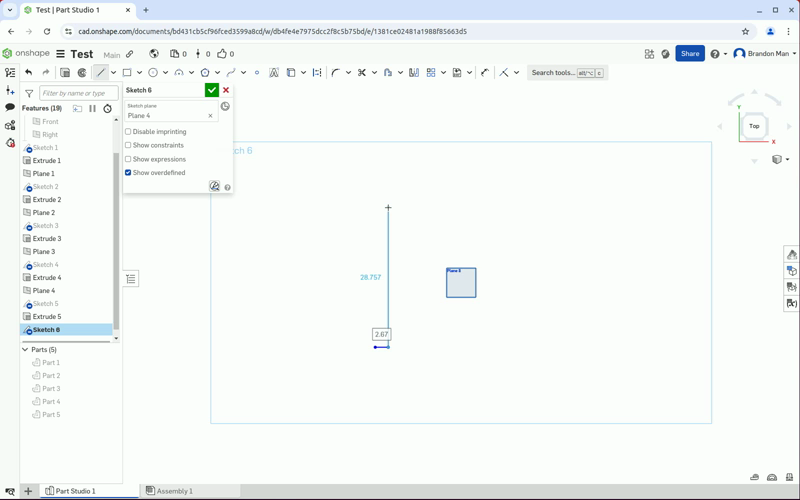
key_up(shift)
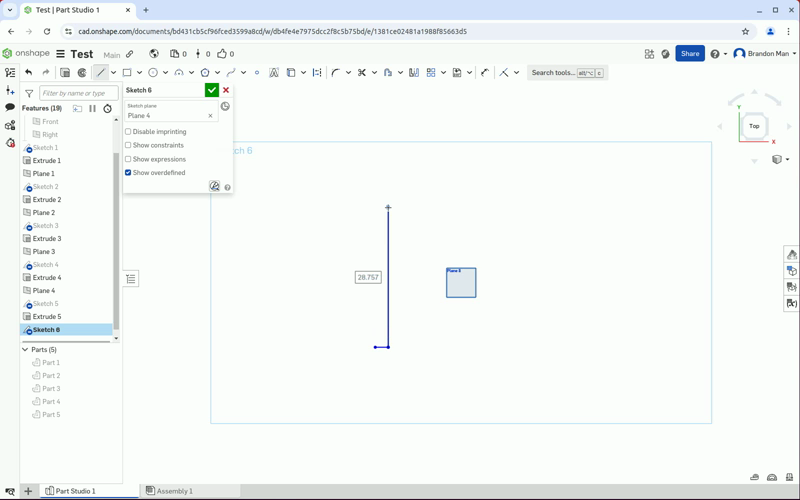
key_down(shift)
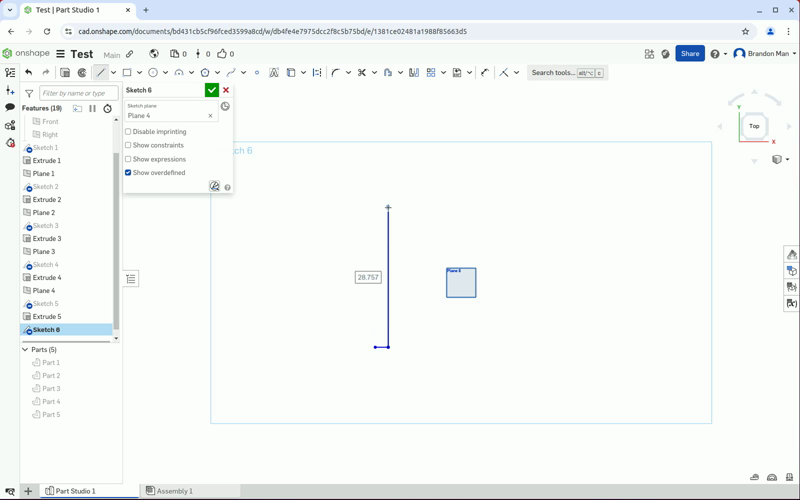
mouse_move(418, 207)
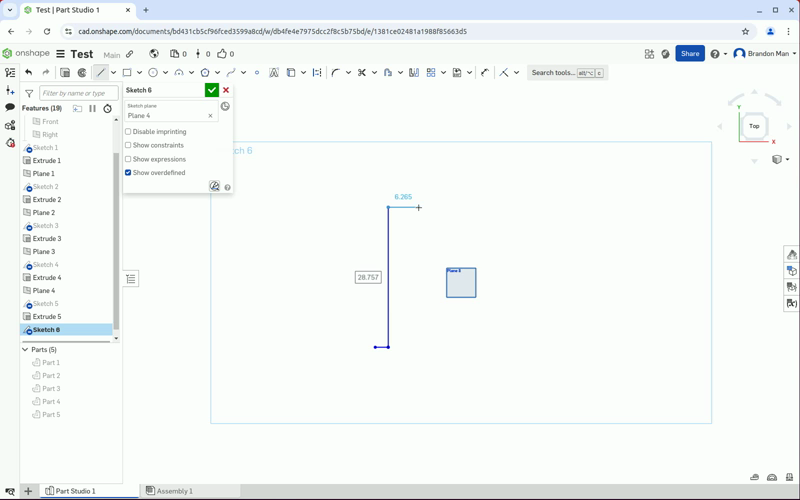
mouse_move(375, 207)
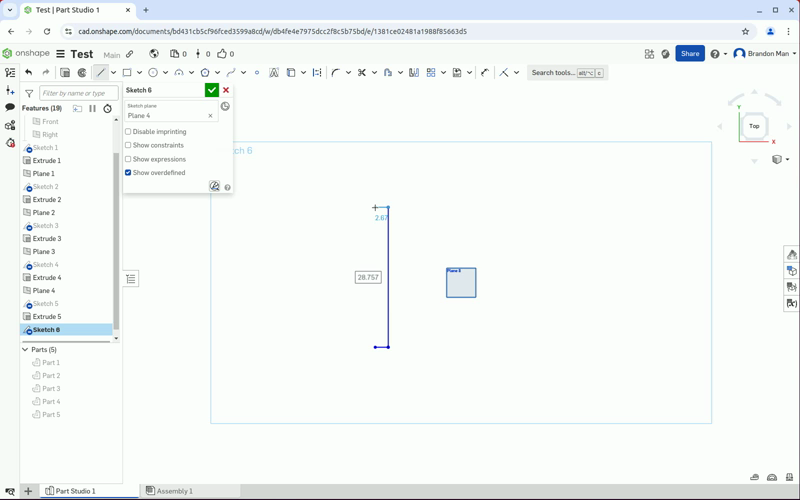
click(375, 207)
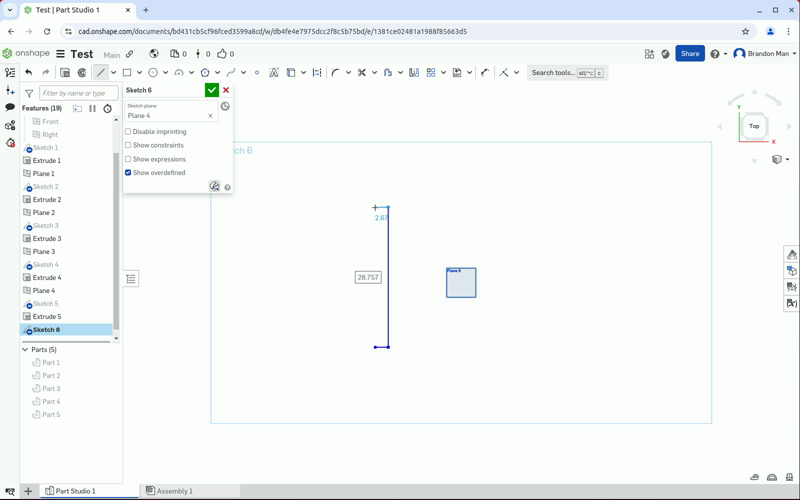
key_up(shift)
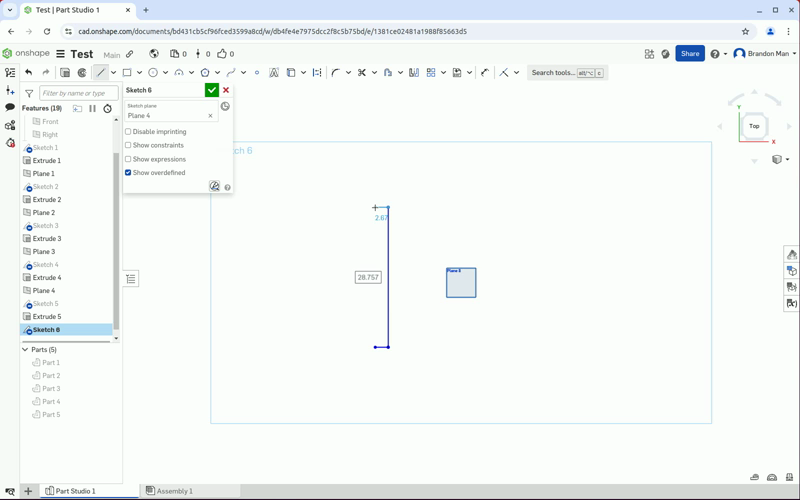
key_down(shift)
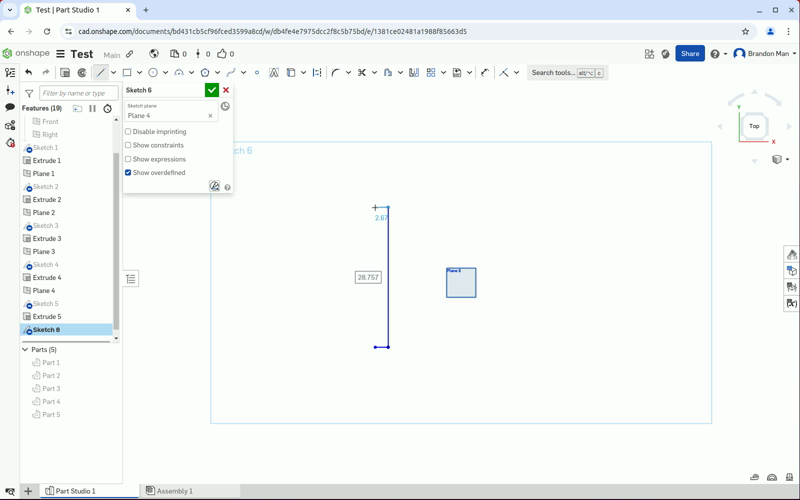
mouse_move(375, 347)
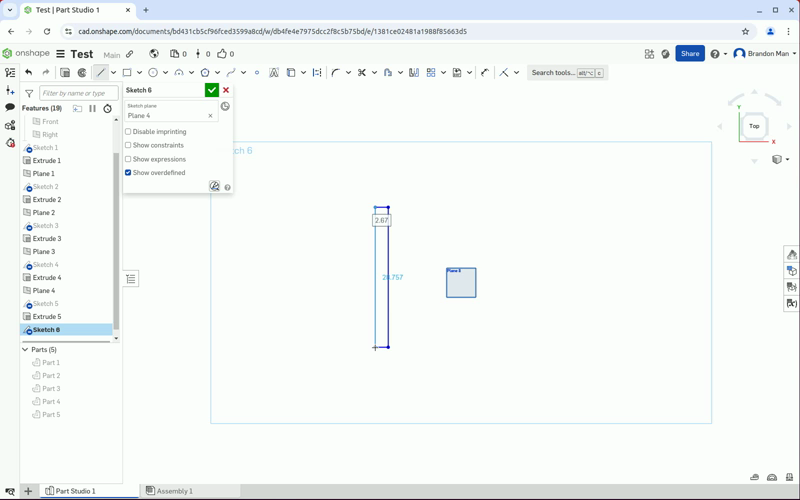
key_up(shift)
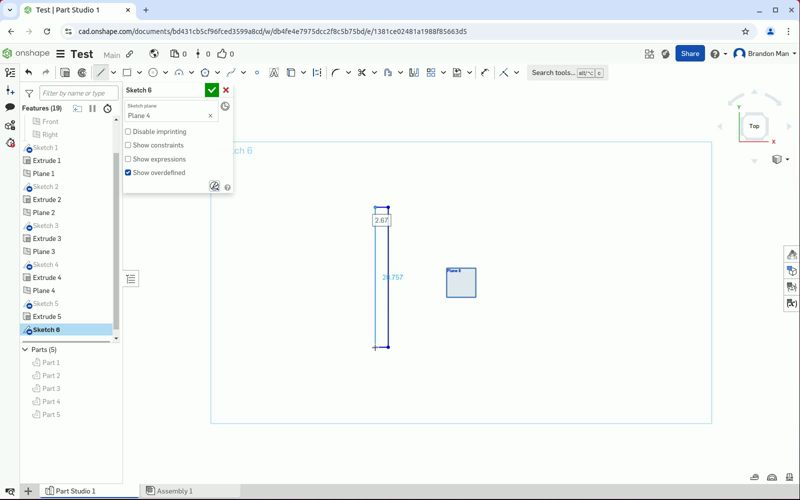
click(375, 347)
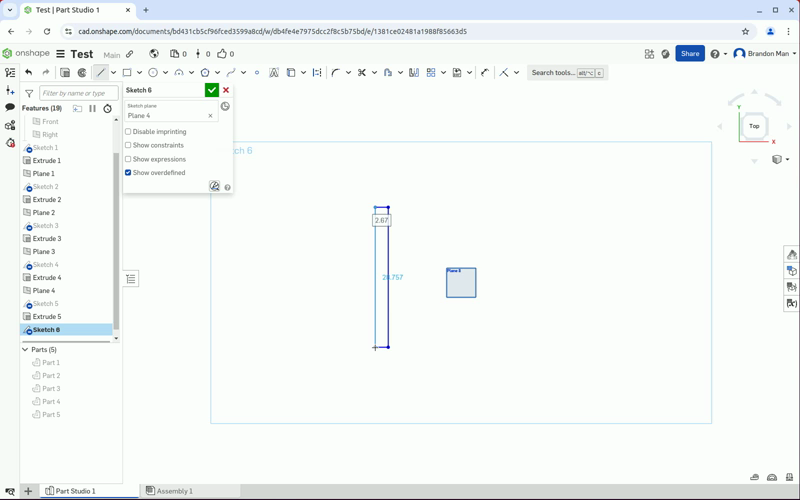
key(esc)
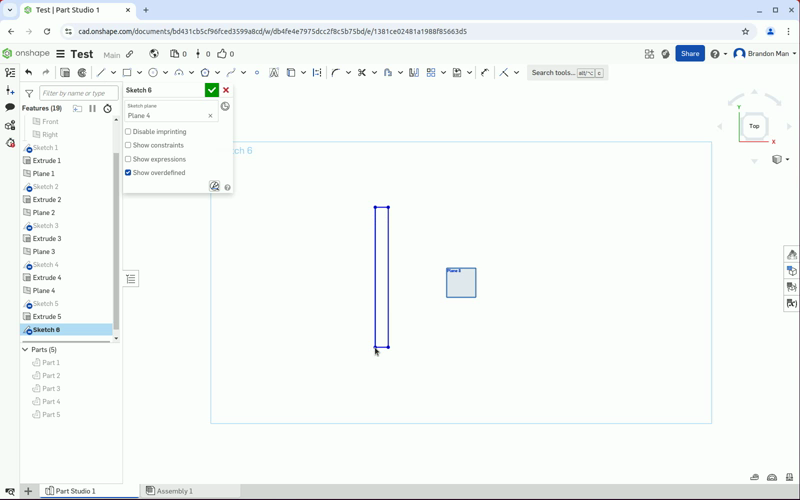
mouse_move(383, 253)
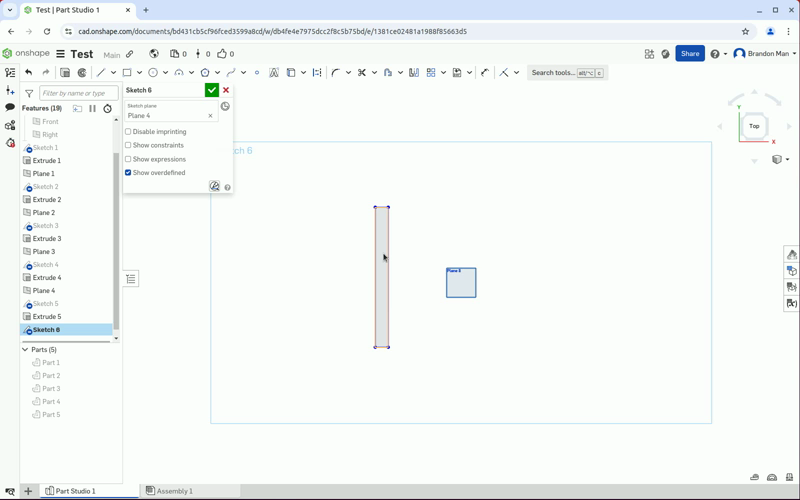
click(383, 253)
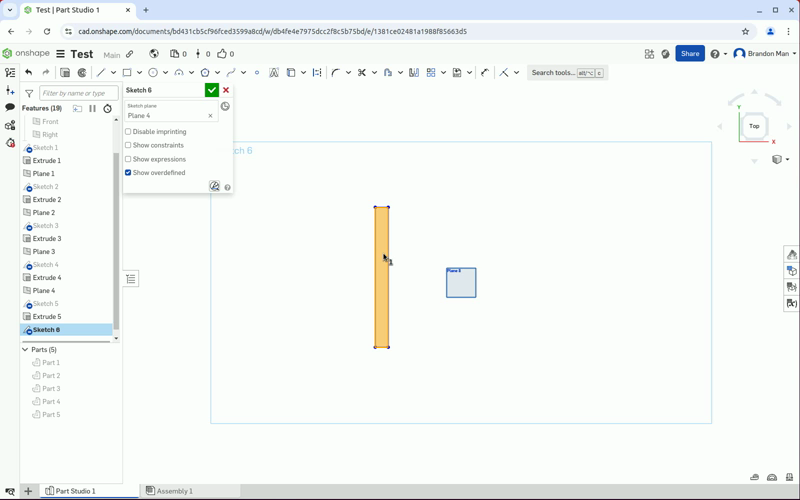
mouse_move(73, 352)
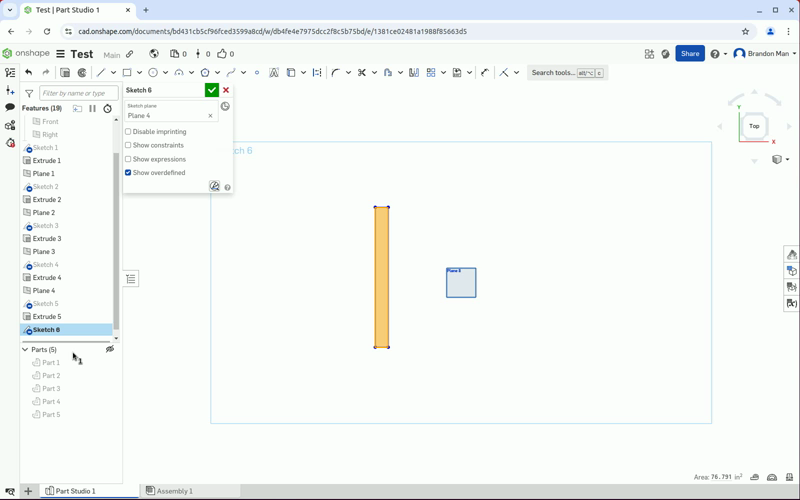
key(shift+y)
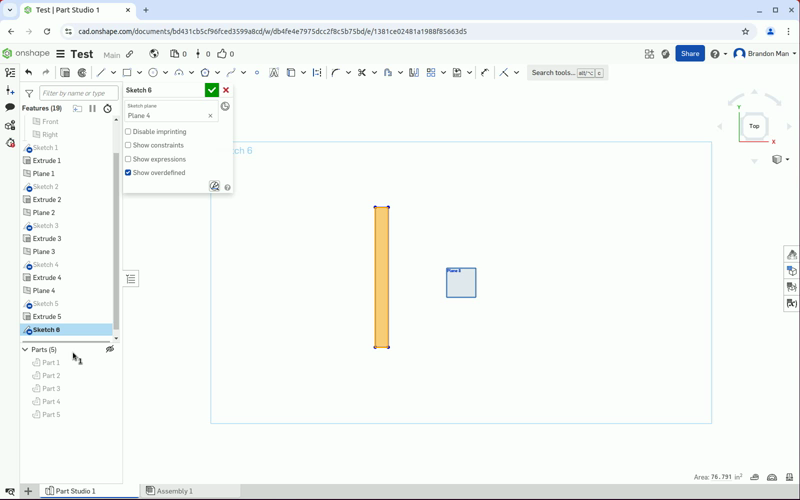
key(shift+e)
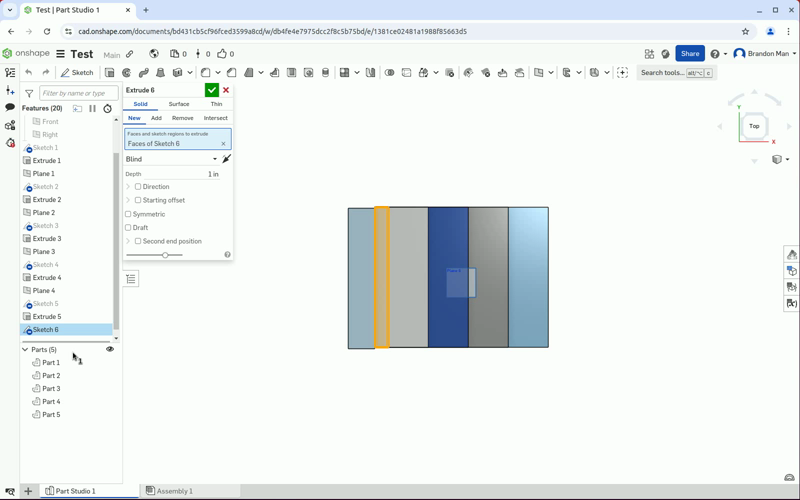
mouse_move(143, 106)
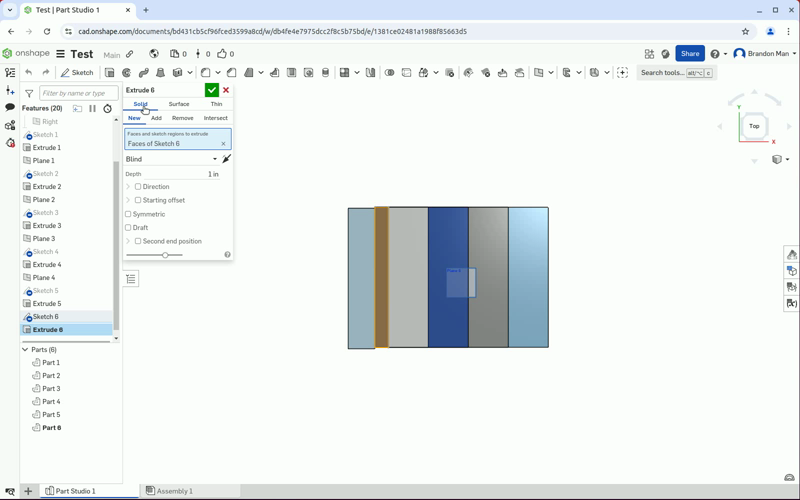
click(143, 106)
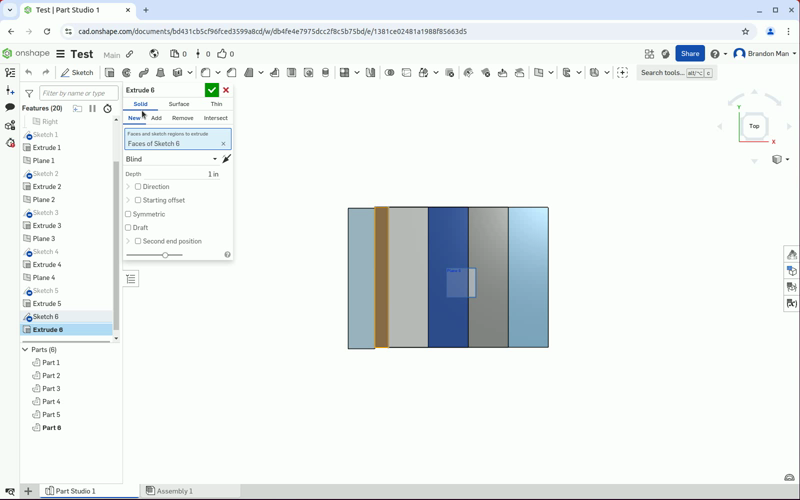
mouse_move(137, 120)
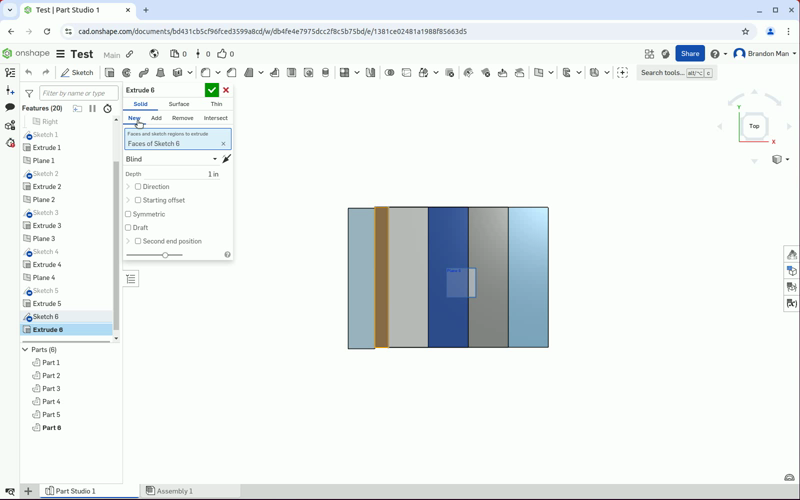
click(137, 120)
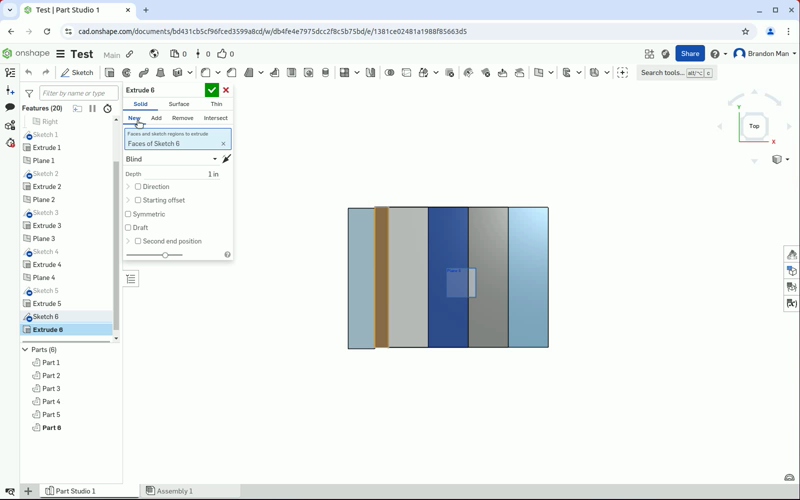
key(tab, 4)
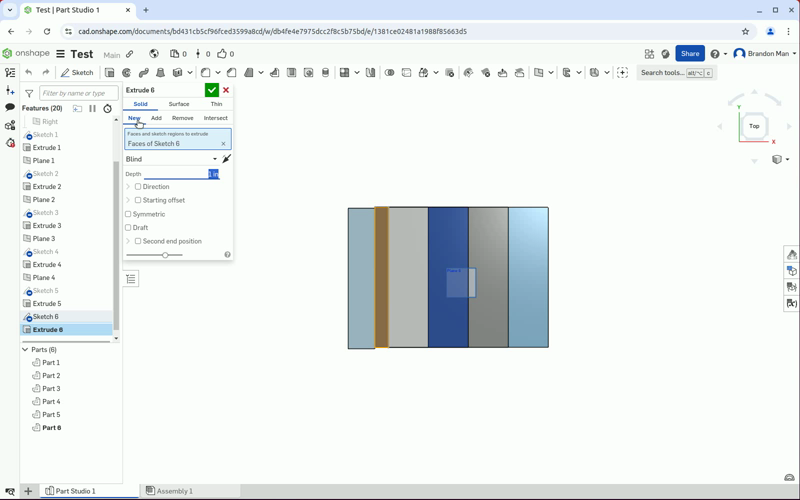
text(4.092)
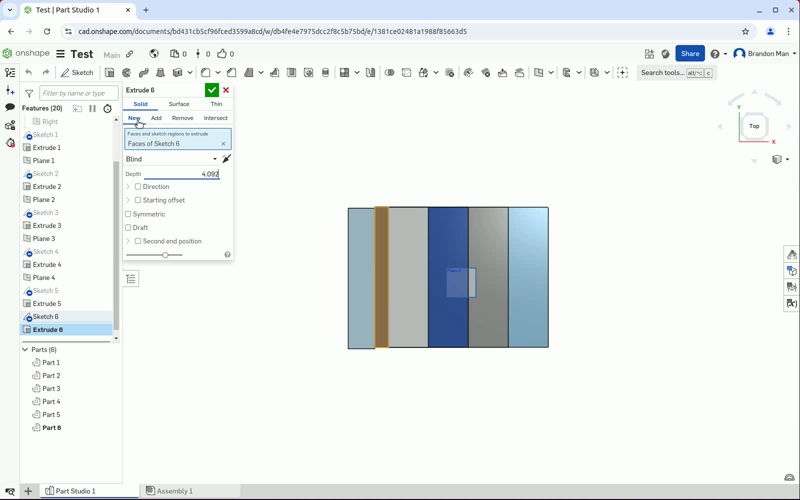
key(enter)
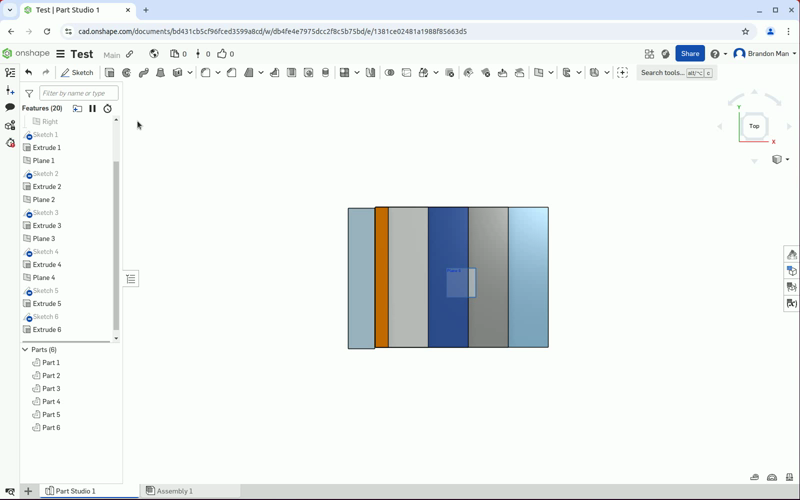
key(shift+h)
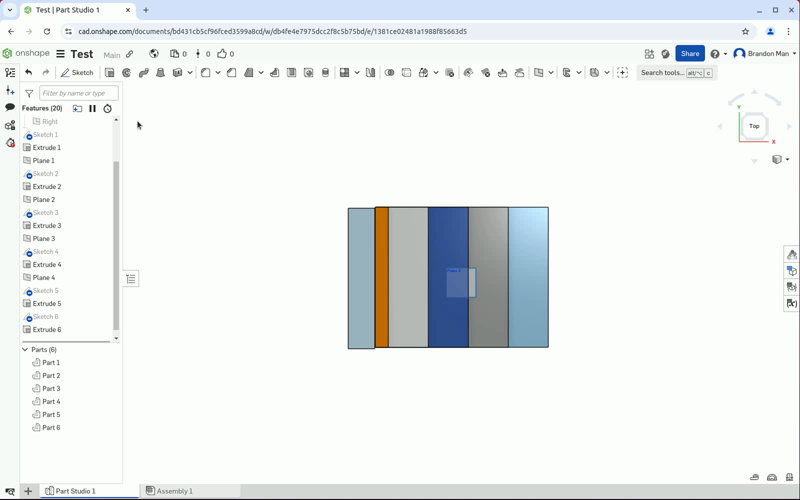
key(shift+h)
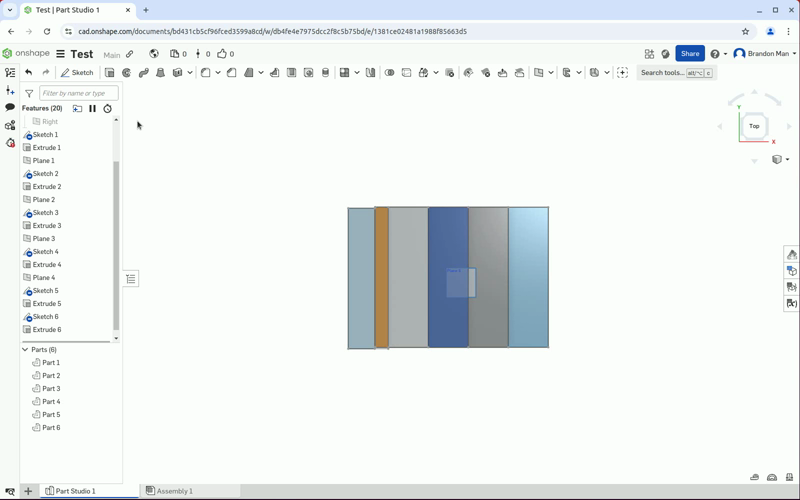
key(shift+7)
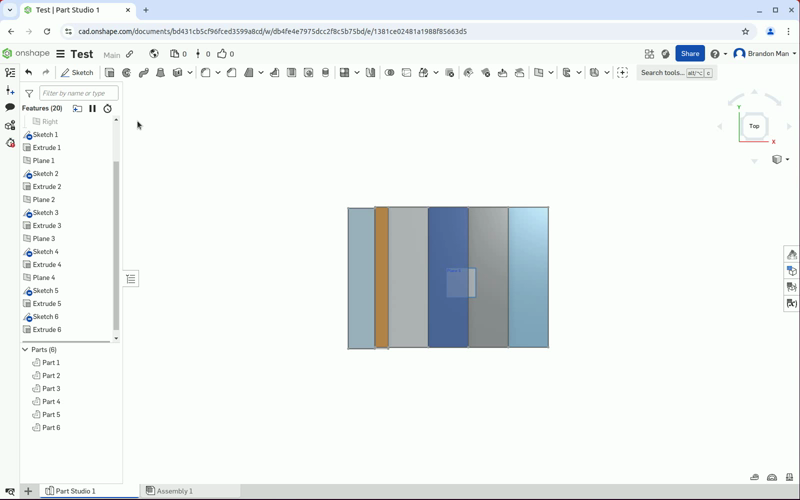
key(up, 3)
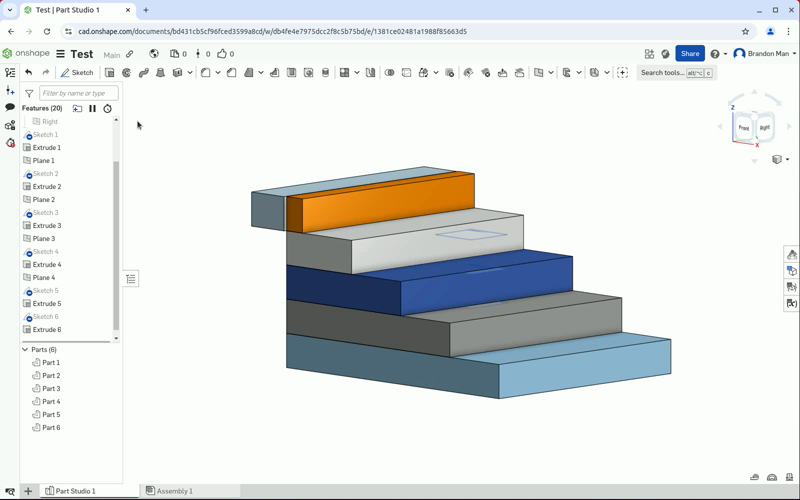
key(left, 3)
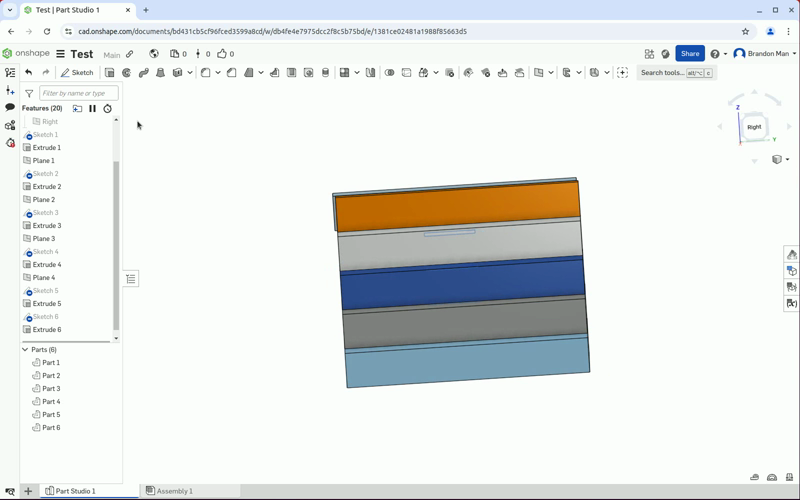
key(right, 3)
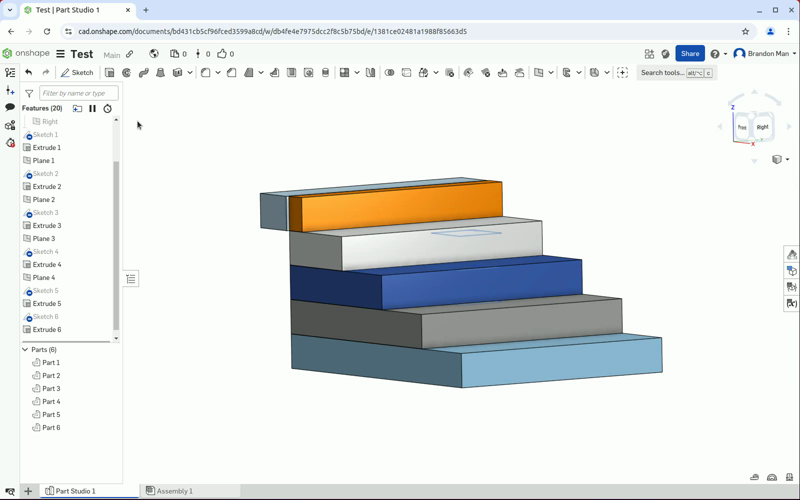
key(down, 3)
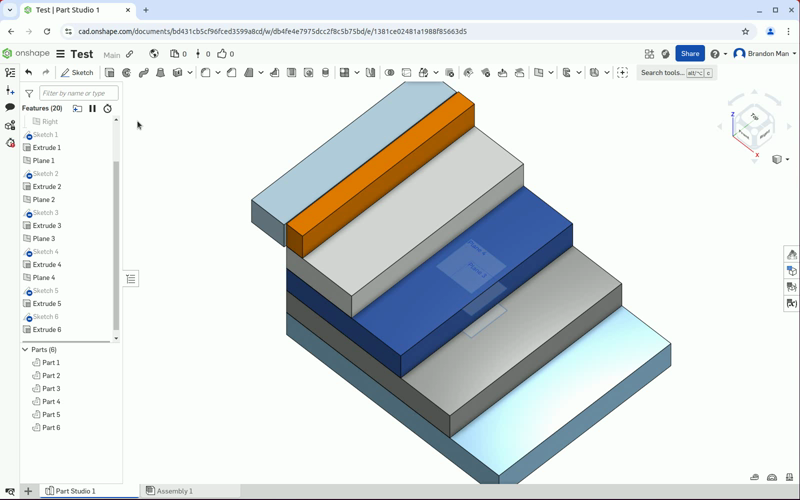
mouse_move(69, 137)
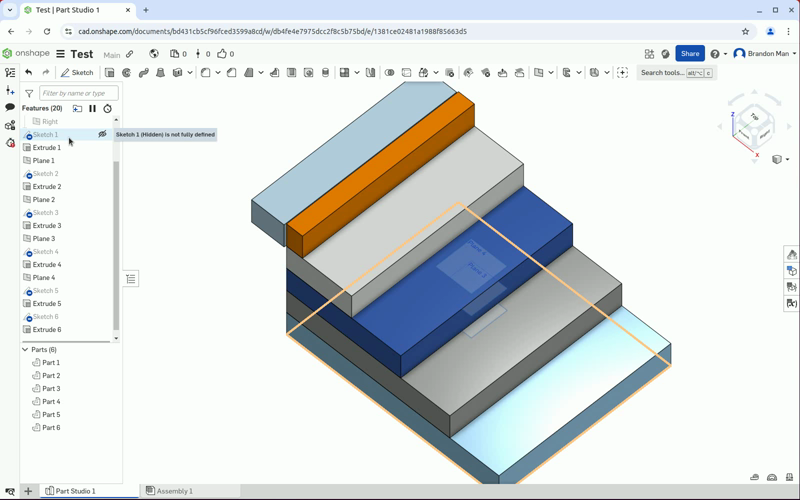
click(69, 137)